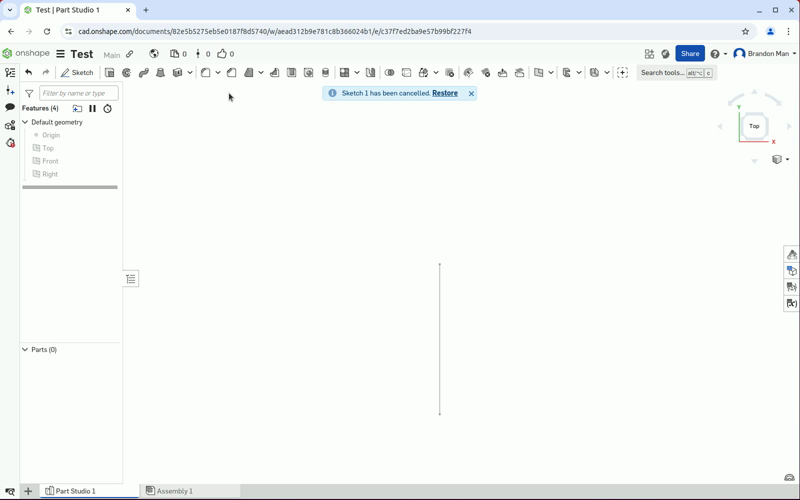
key(shift+h)
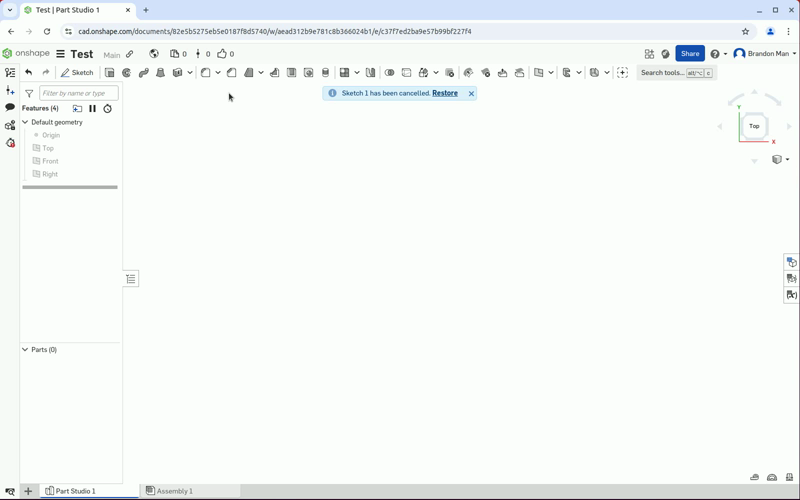
mouse_move(73, 352)
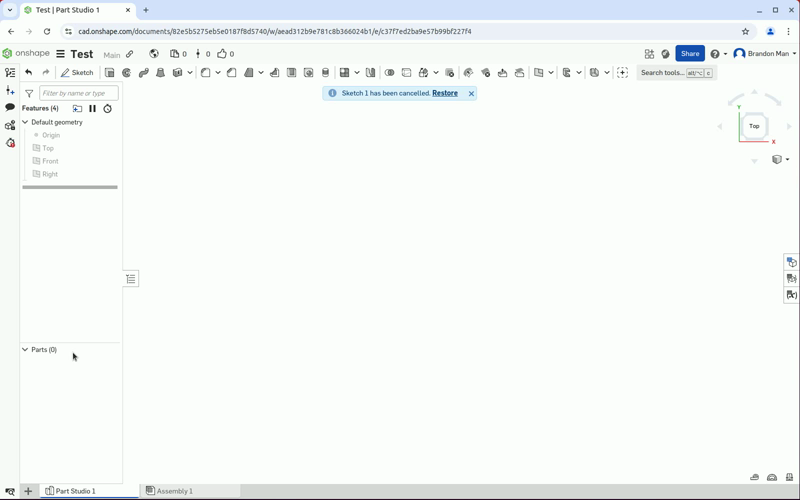
key(y)
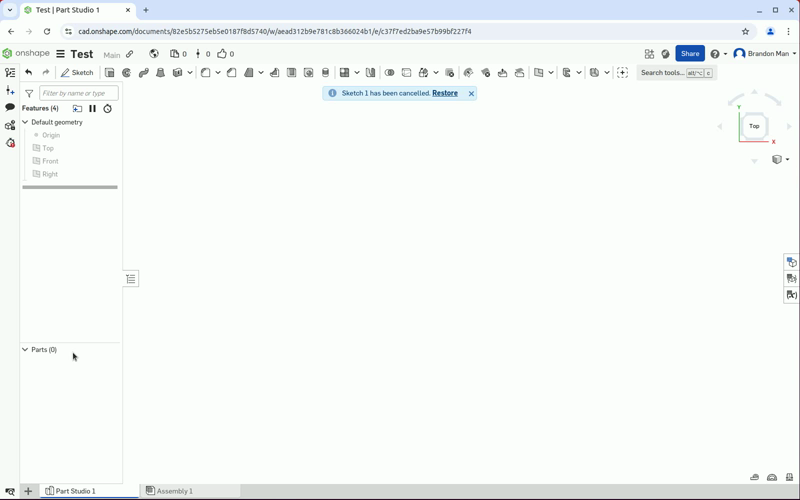
key(shift+p)
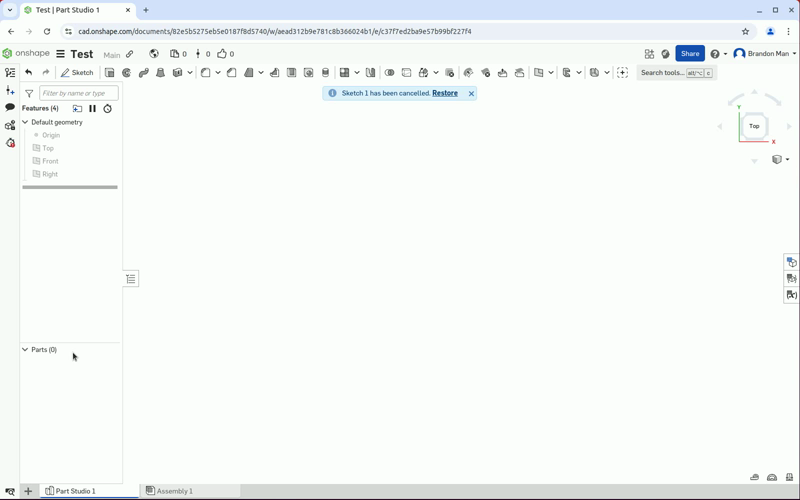
key(space)
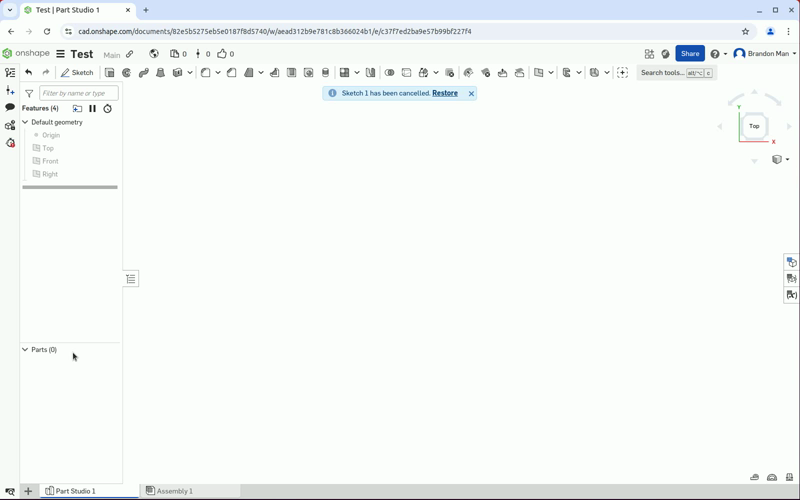
key_down(shift)
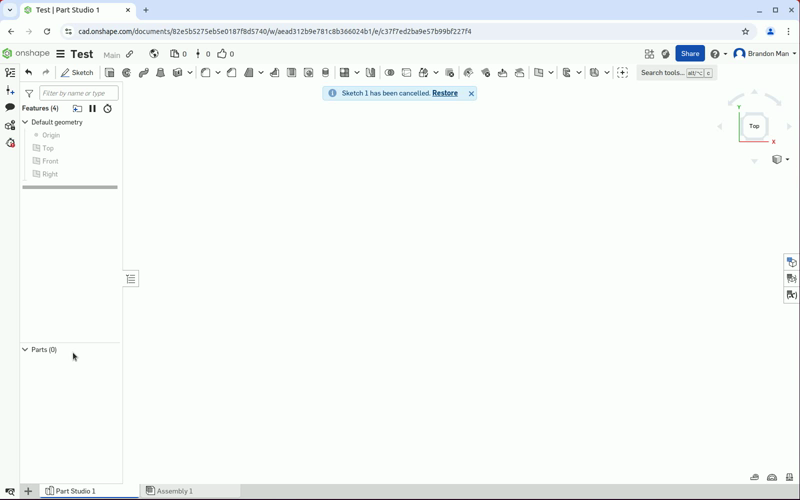
key(up)
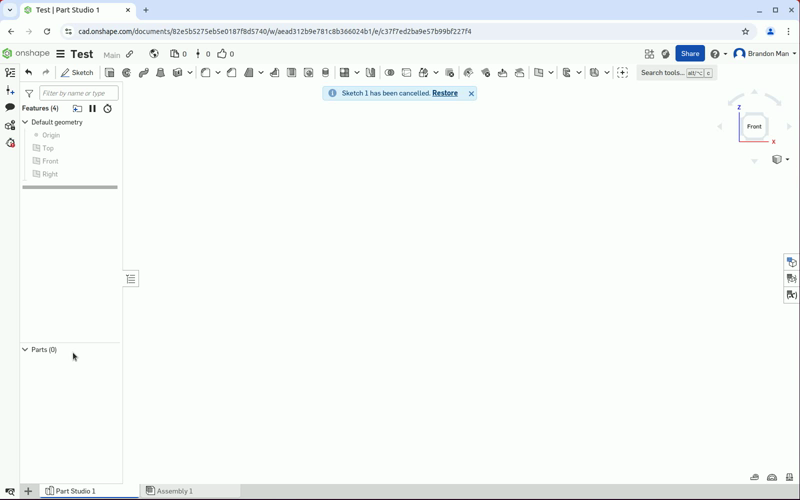
key_up(shift)
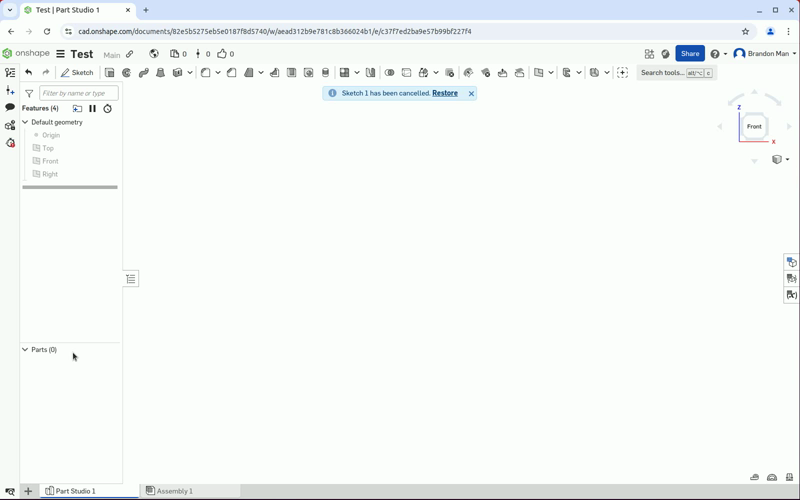
mouse_move(73, 352)
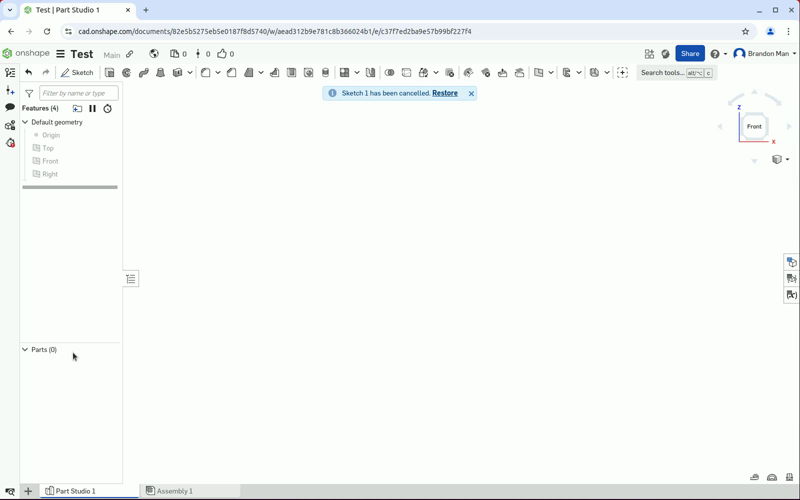
key(shift+y)
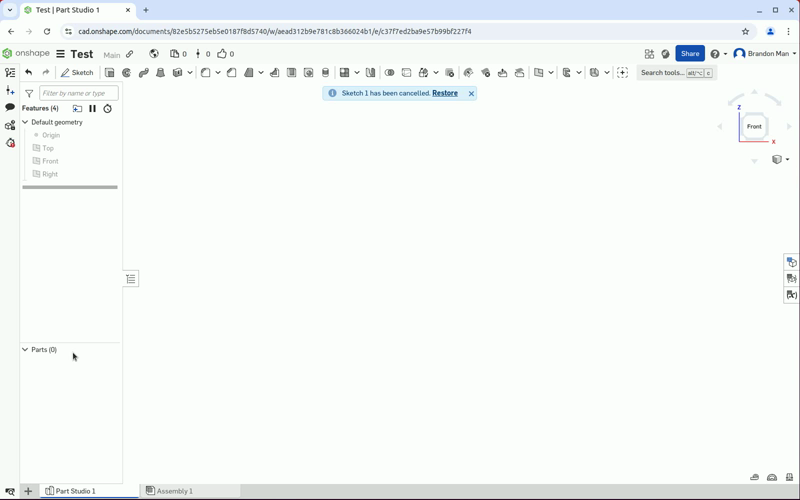
key(shift+s)
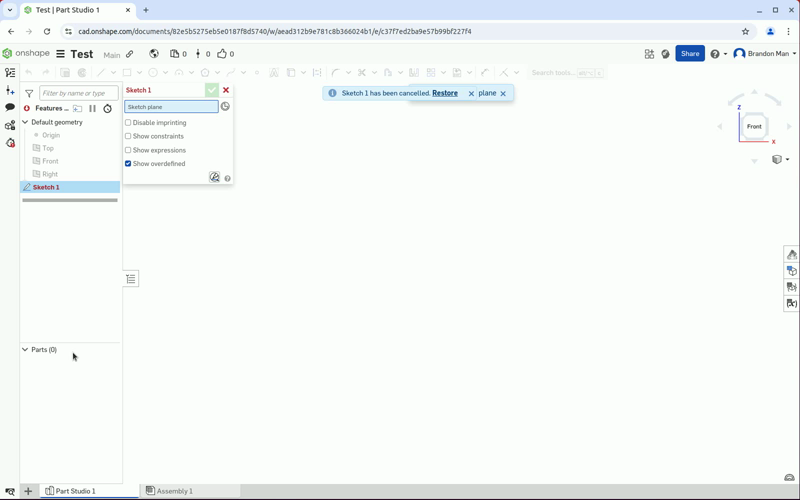
mouse_move(73, 163)
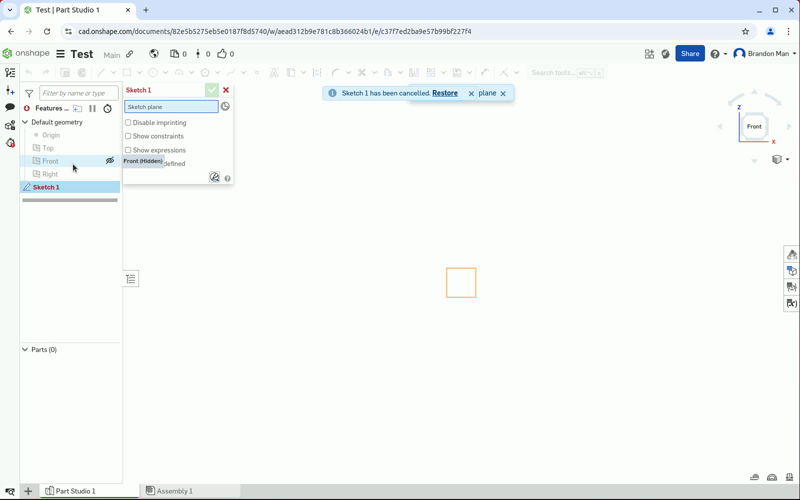
click(73, 163)
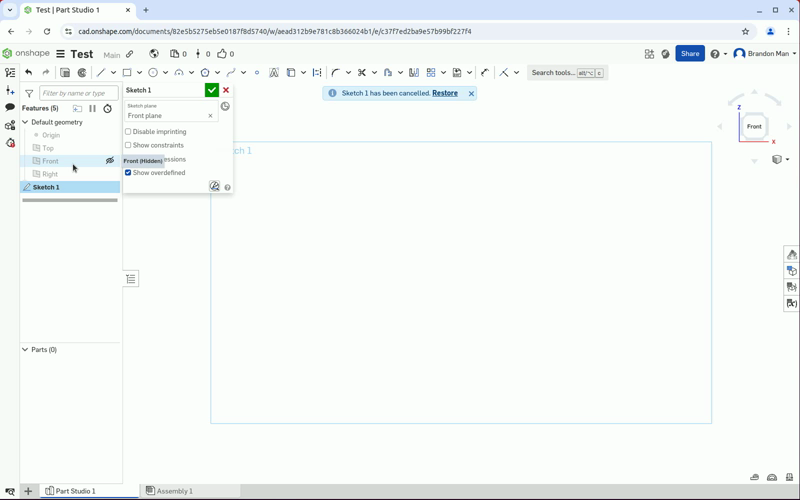
mouse_move(73, 352)
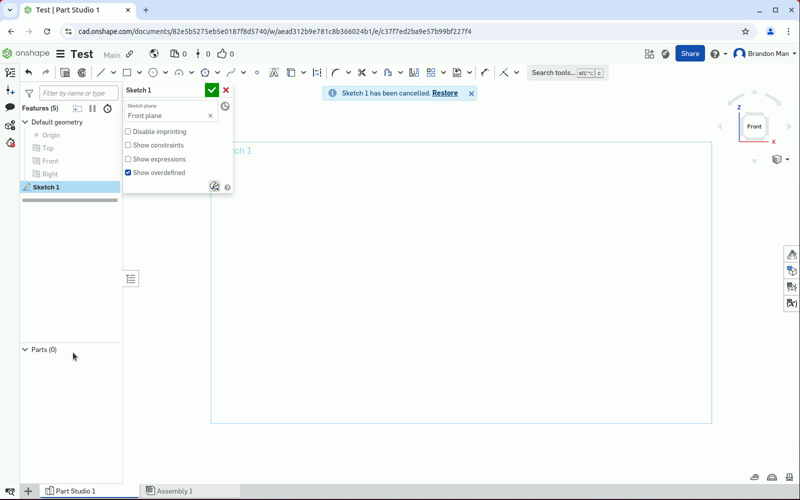
key(y)
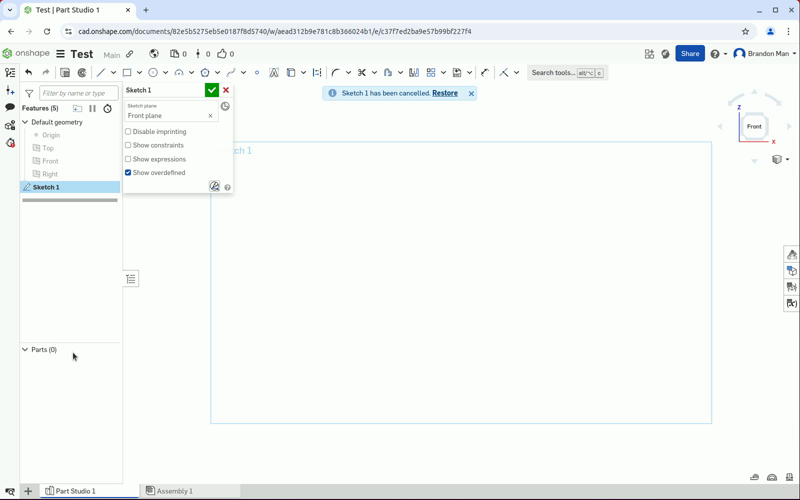
key(c)
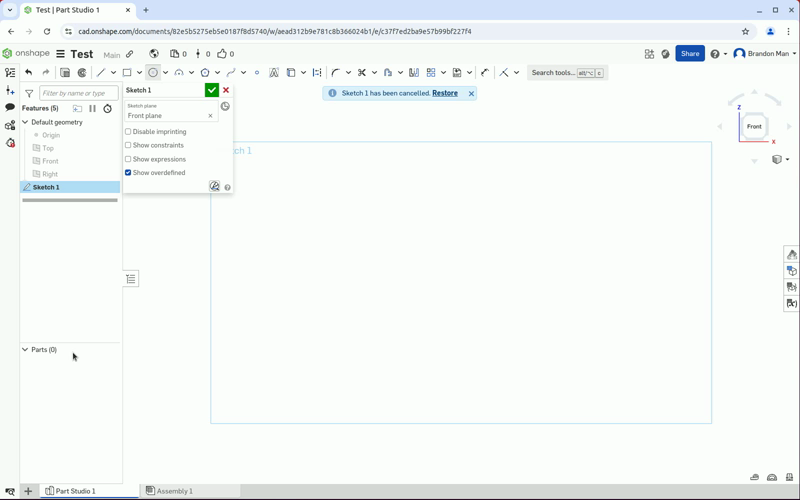
key_down(shift)
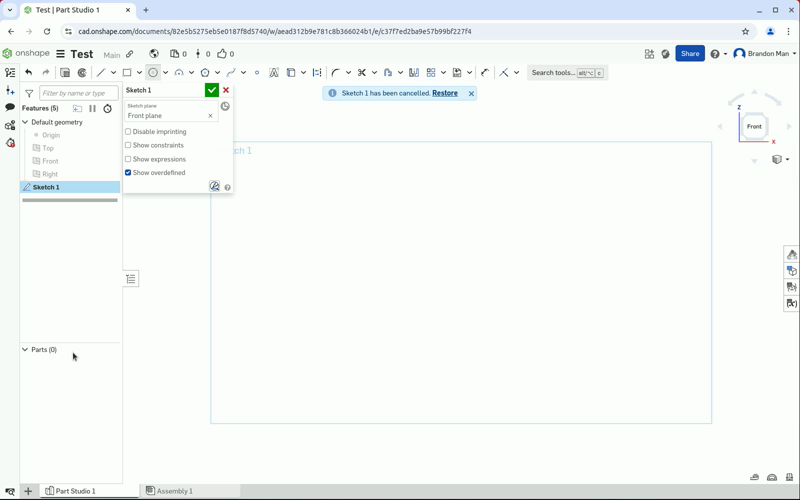
mouse_move(461, 282)
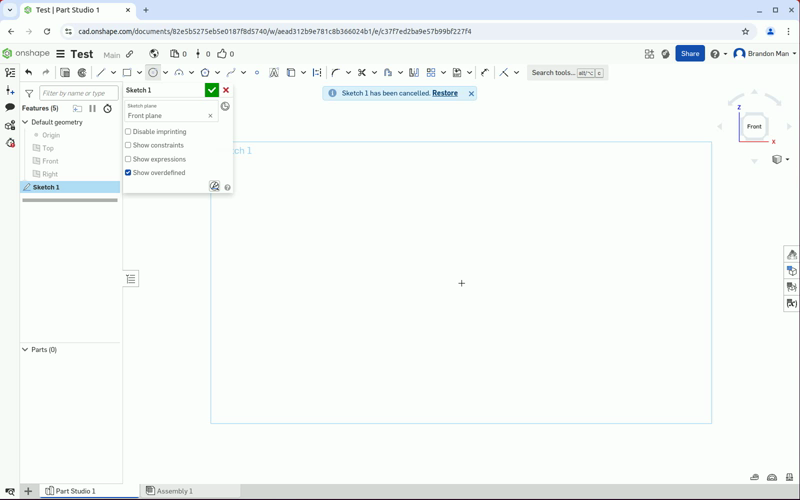
click(461, 282)
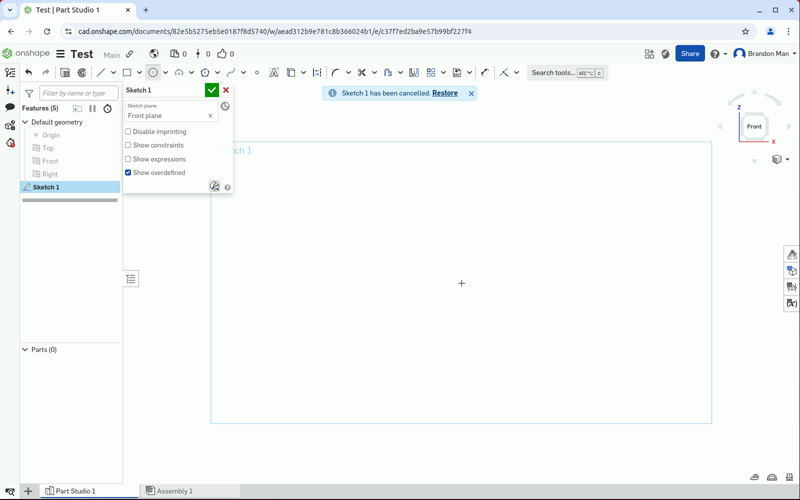
key_up(shift)
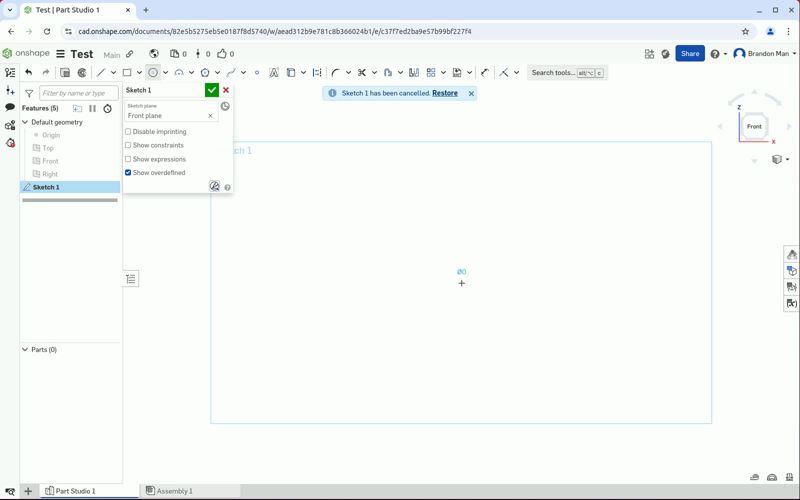
mouse_move(569, 282)
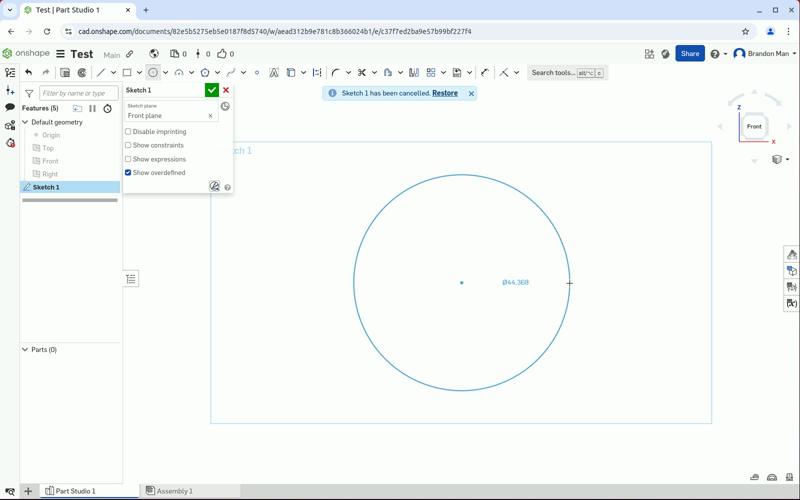
click(569, 282)
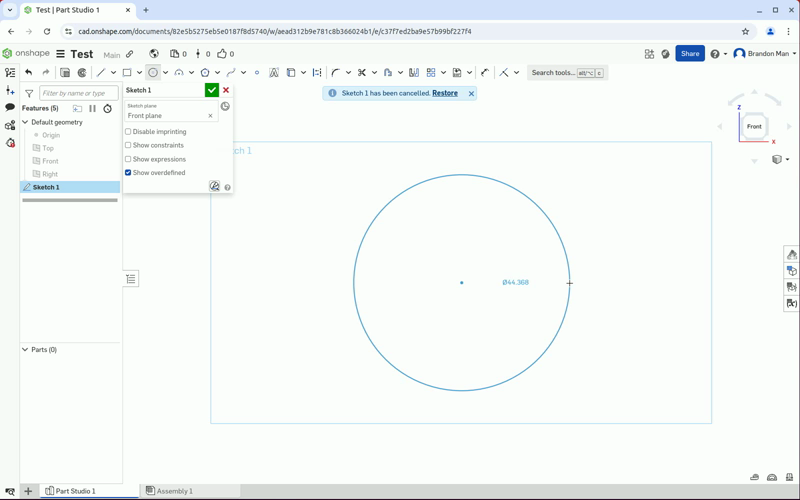
key(esc)
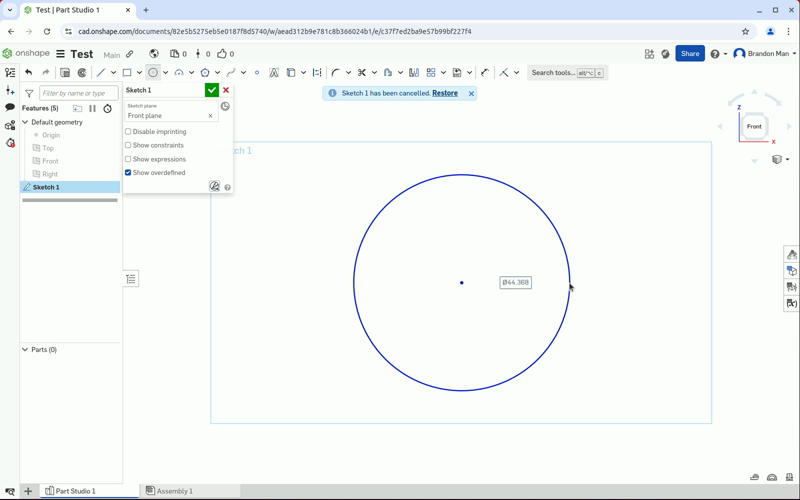
key(c)
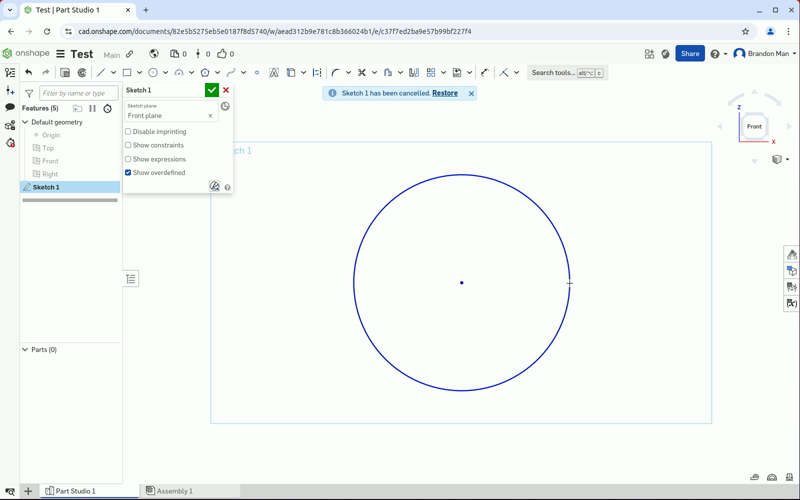
key_down(shift)
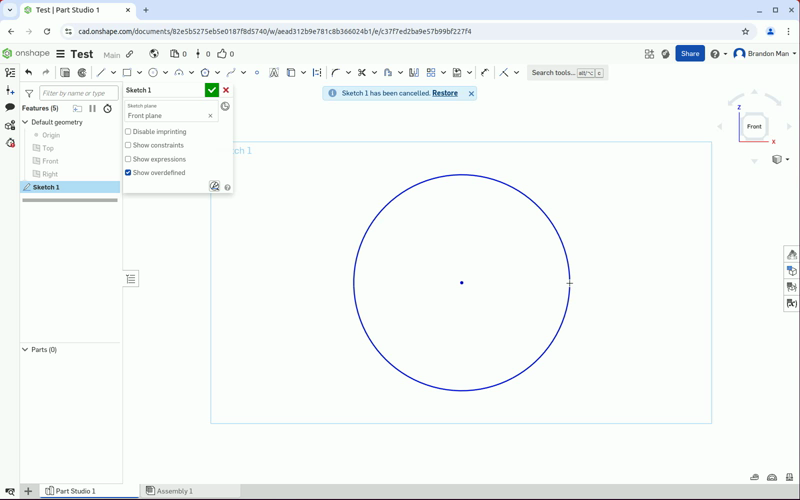
mouse_move(461, 282)
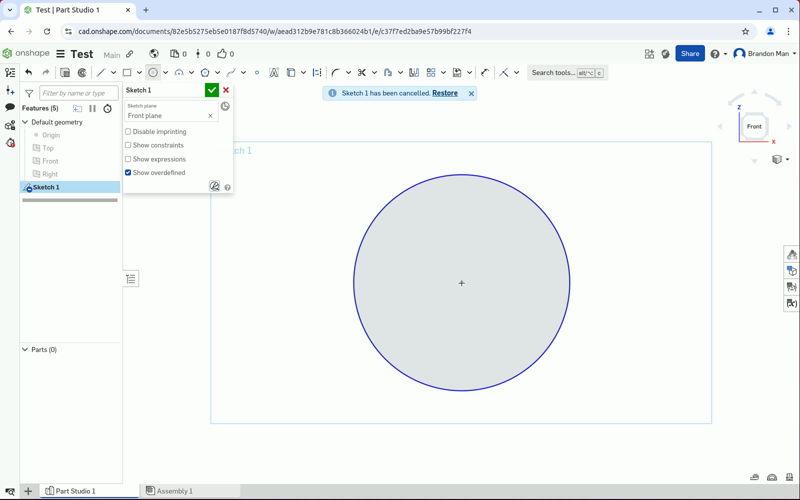
click(461, 282)
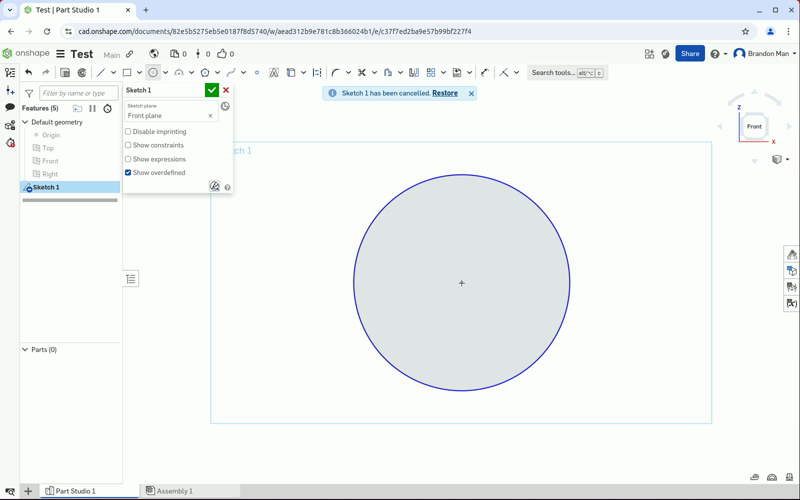
key_up(shift)
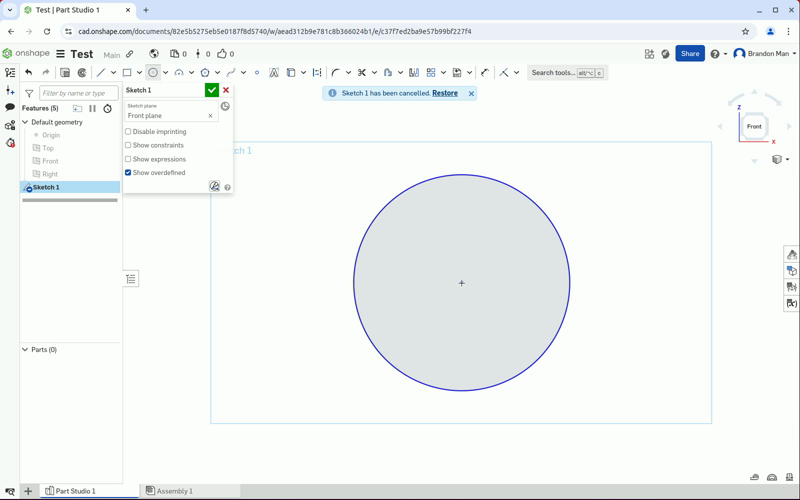
mouse_move(466, 282)
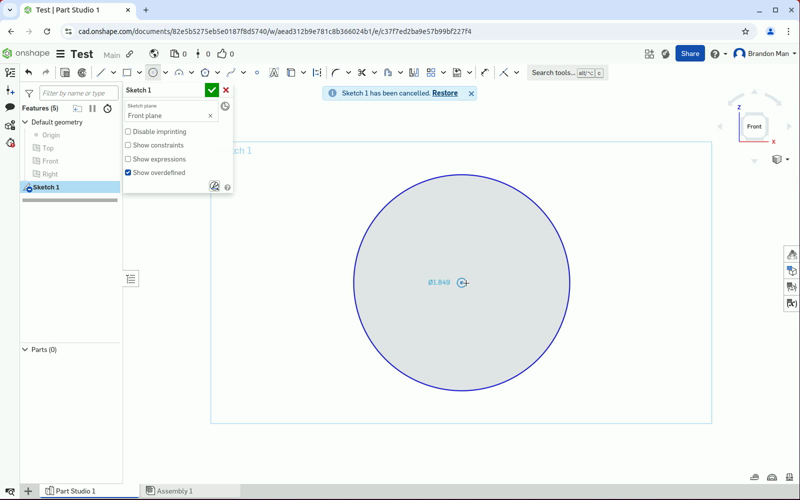
click(466, 282)
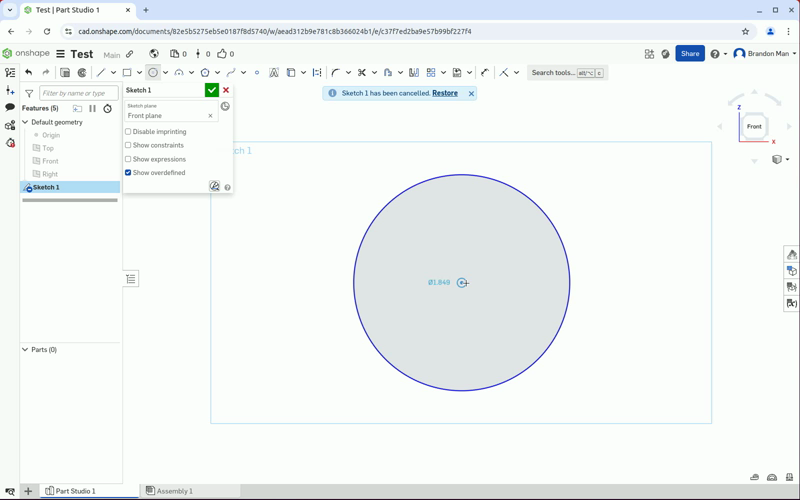
key(esc)
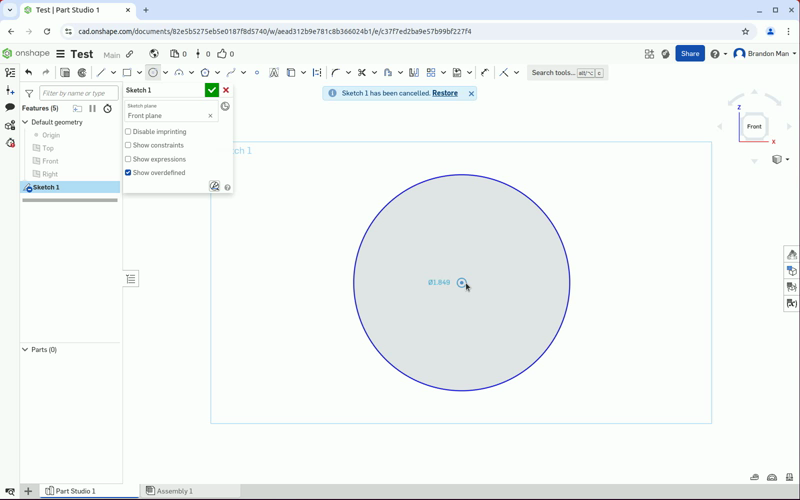
mouse_move(387, 316)
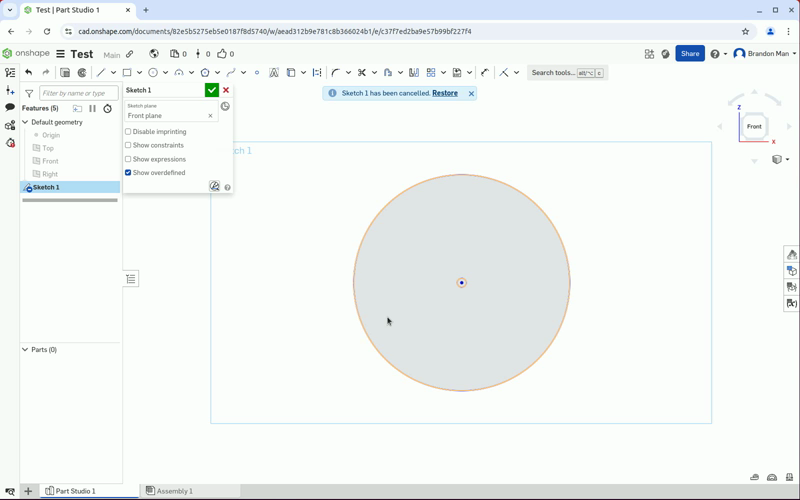
click(387, 316)
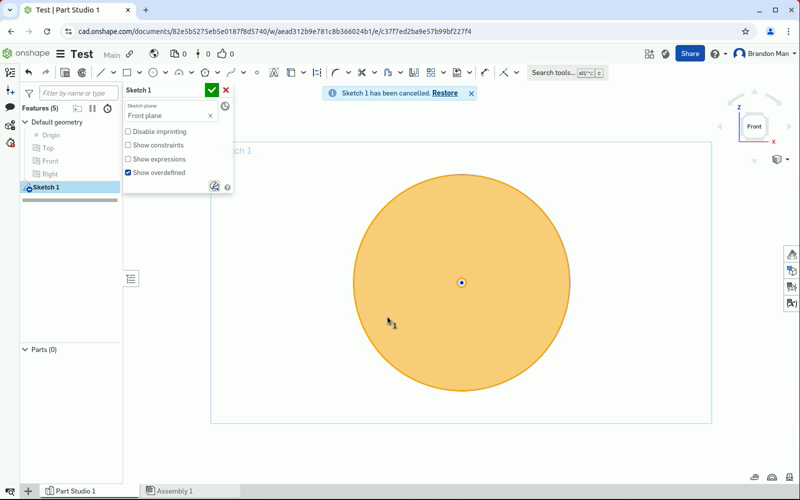
mouse_move(73, 352)
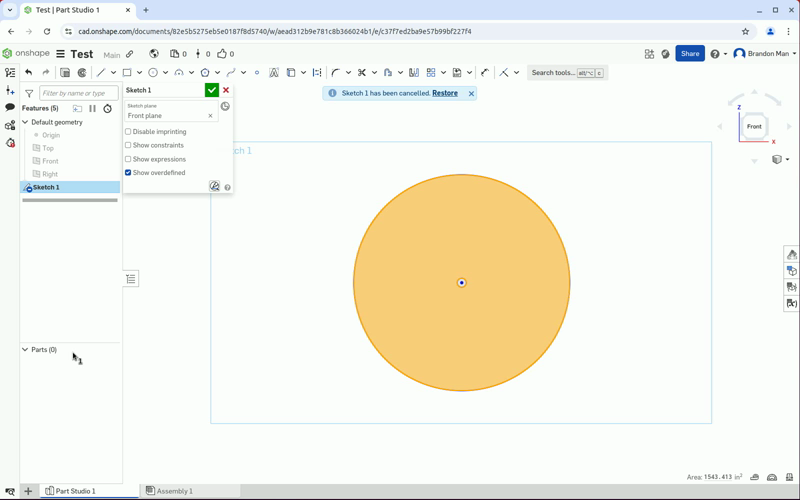
key(shift+y)
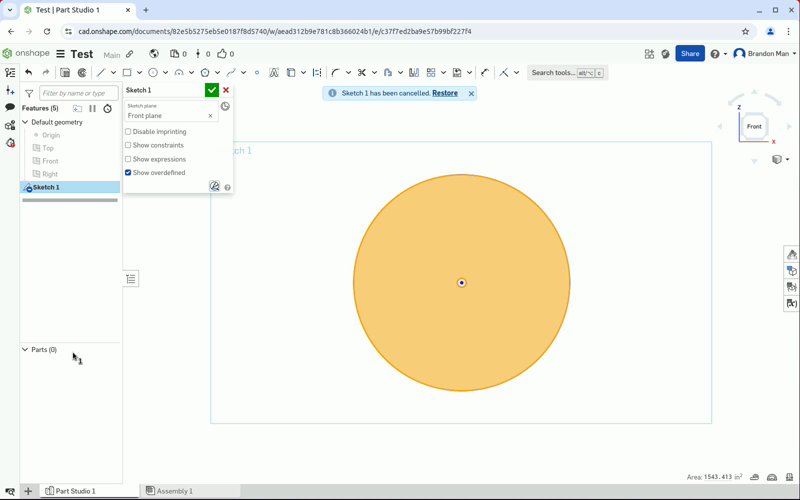
key(shift+e)
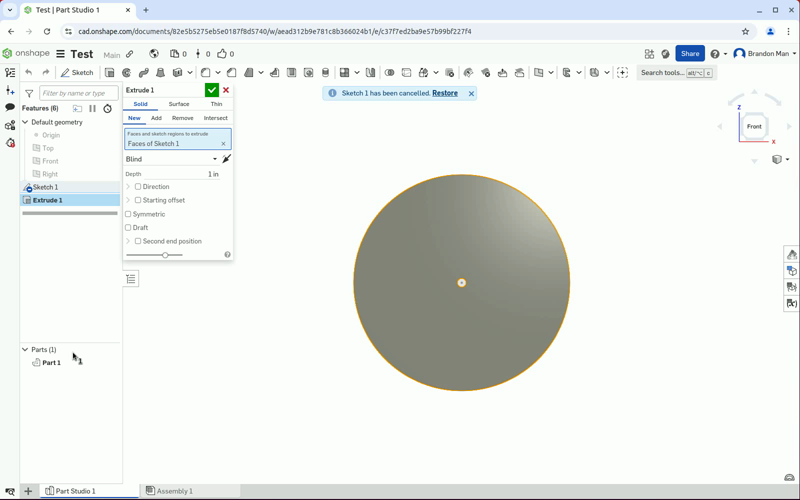
mouse_move(143, 106)
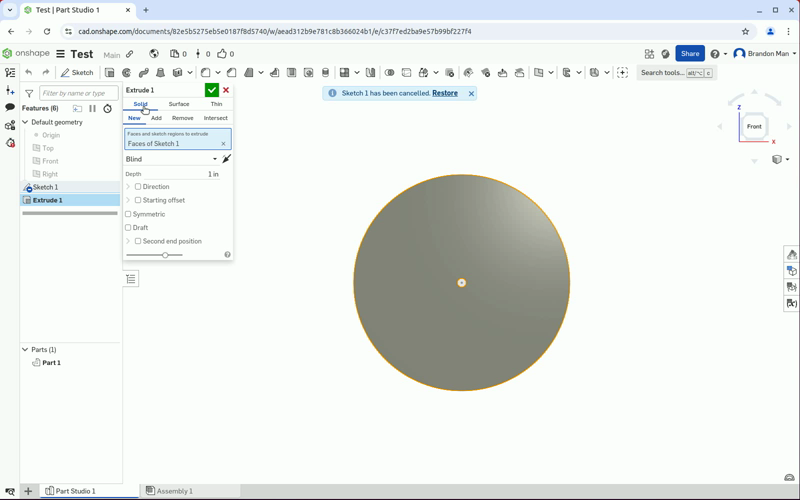
click(143, 106)
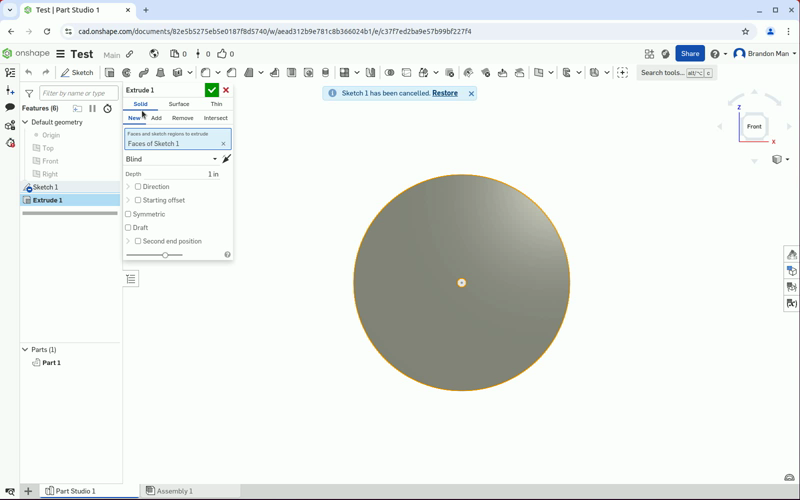
mouse_move(137, 120)
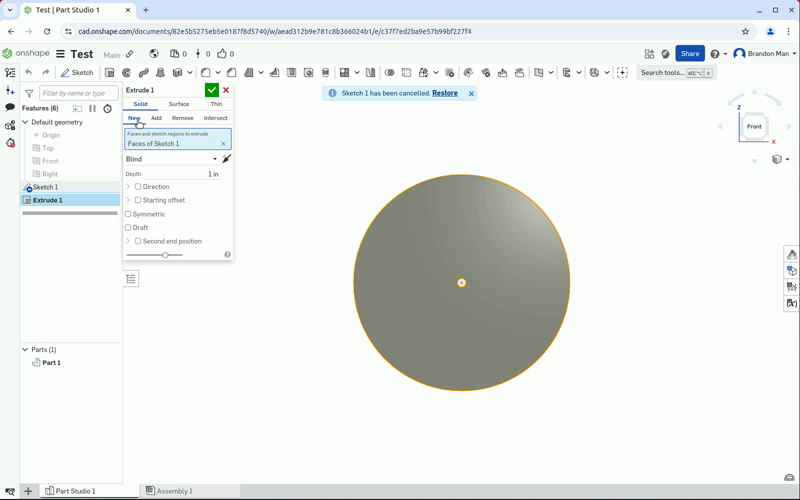
click(137, 120)
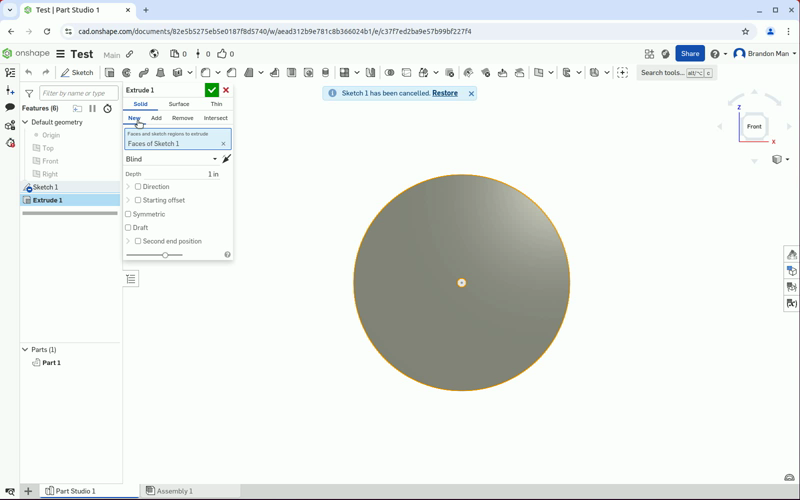
key(tab, 4)
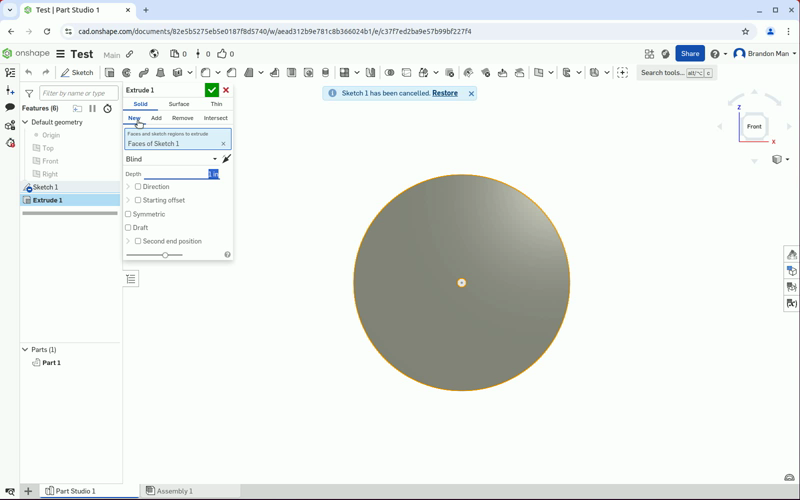
text(2.166)
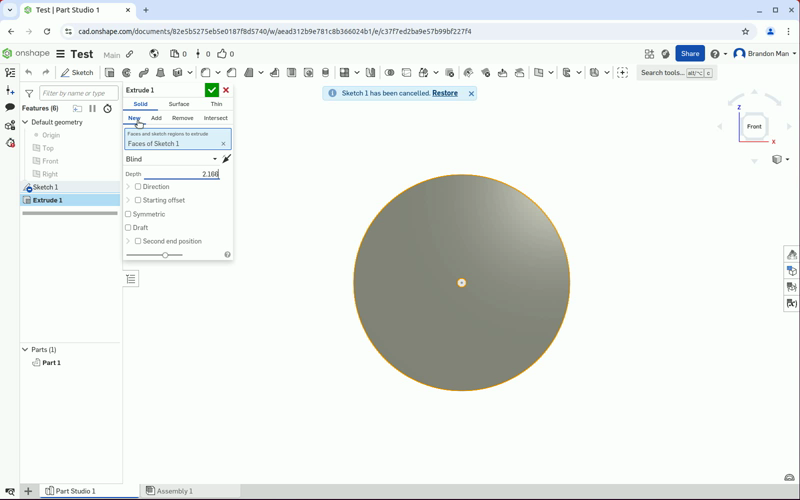
key(enter)
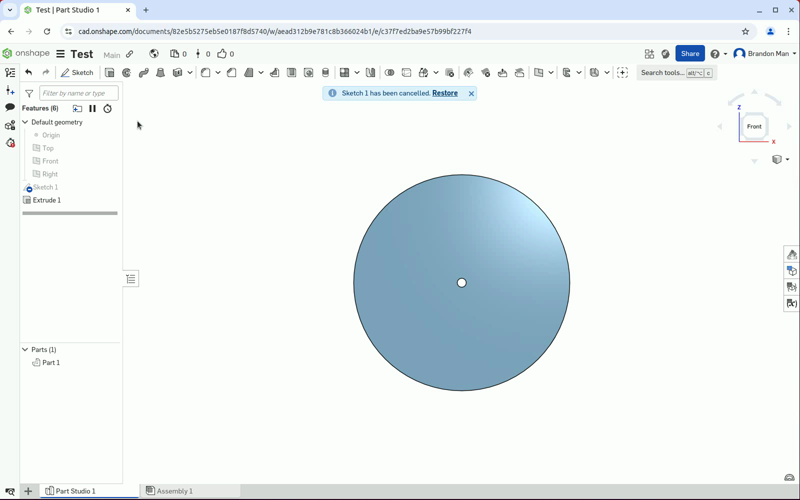
key(shift+h)
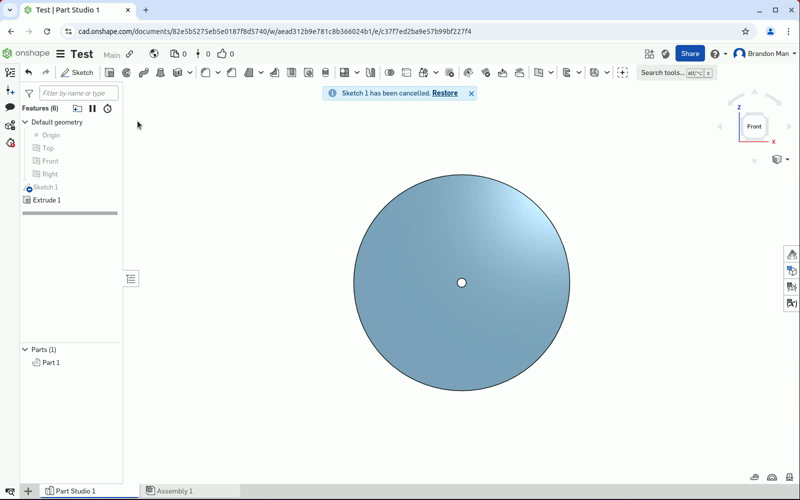
key(shift+h)
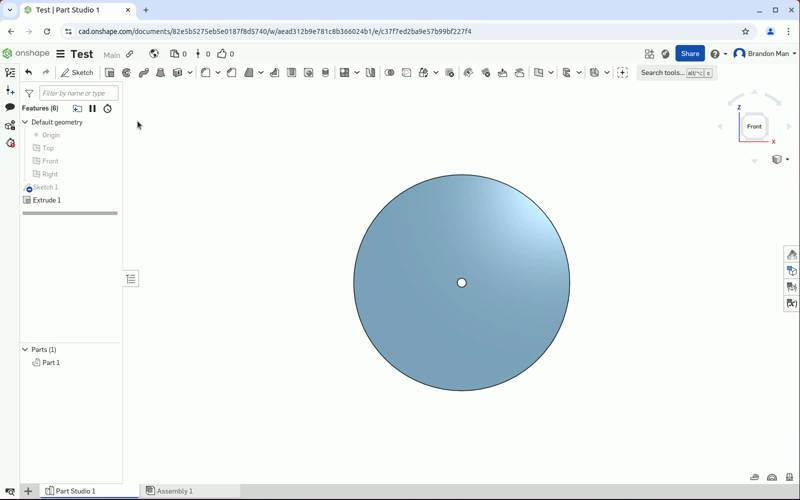
mouse_move(73, 189)
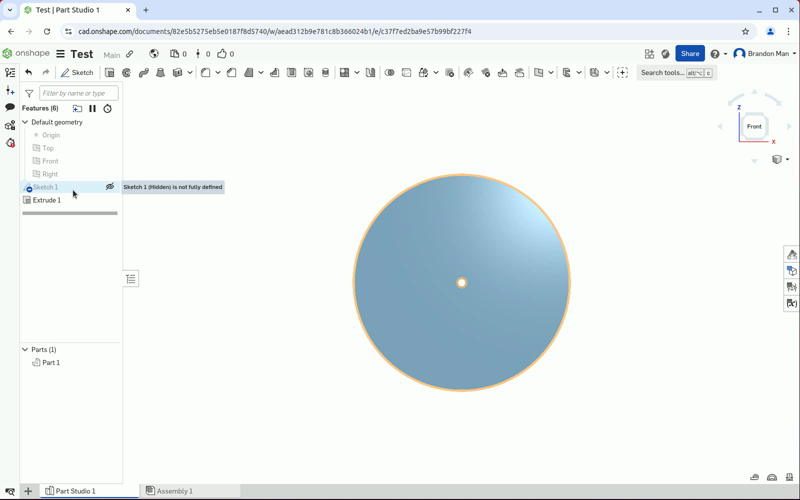
click(73, 189)
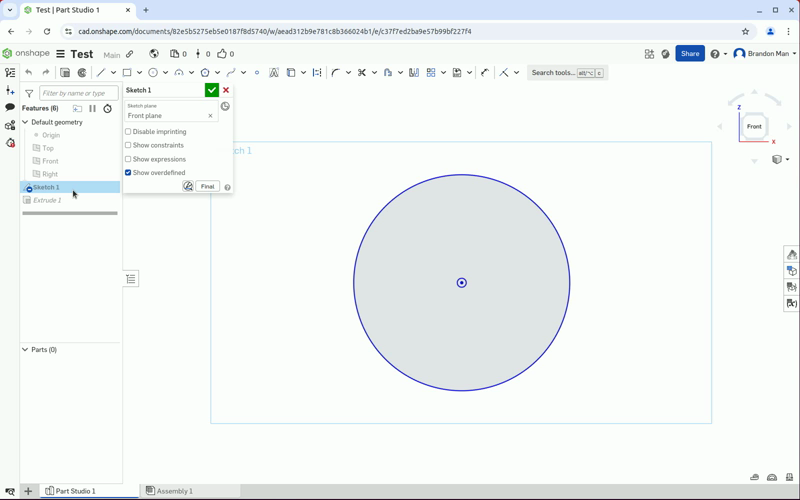
mouse_move(229, 92)
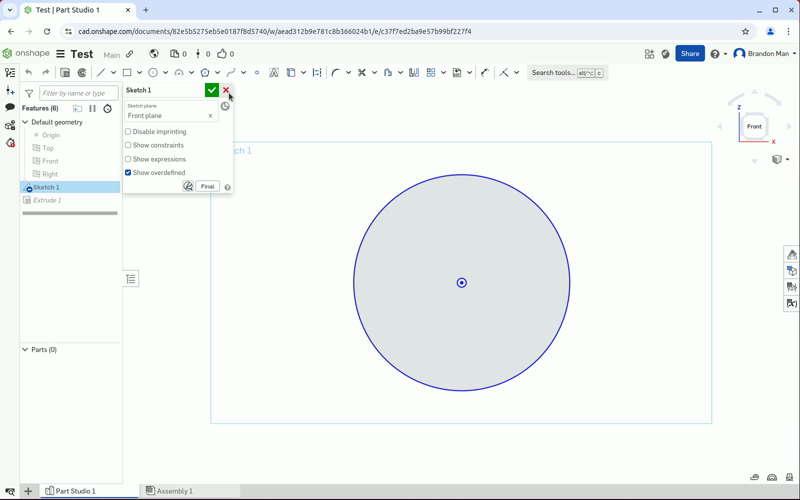
click(229, 92)
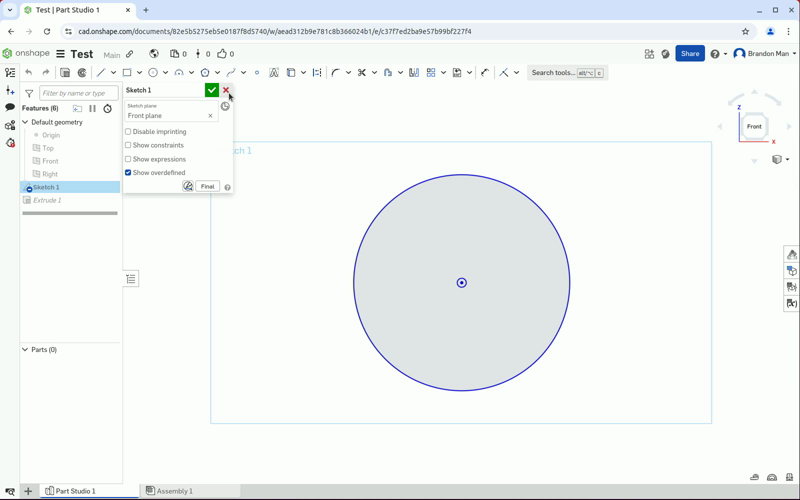
key(shift+s)
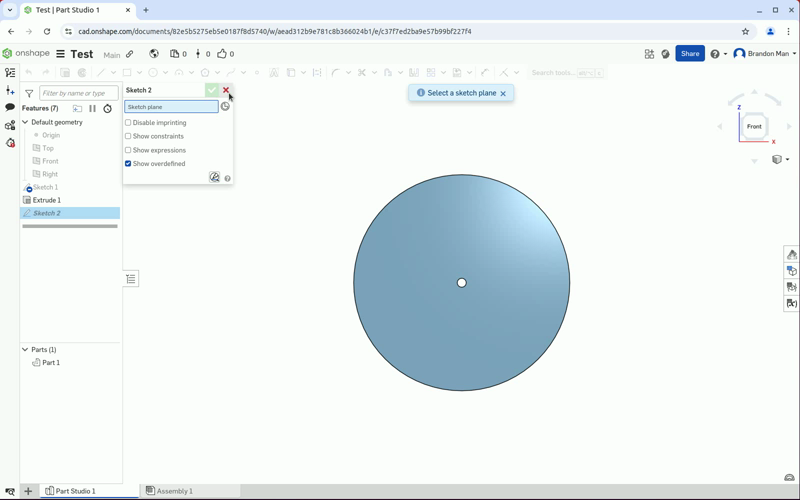
mouse_move(73, 163)
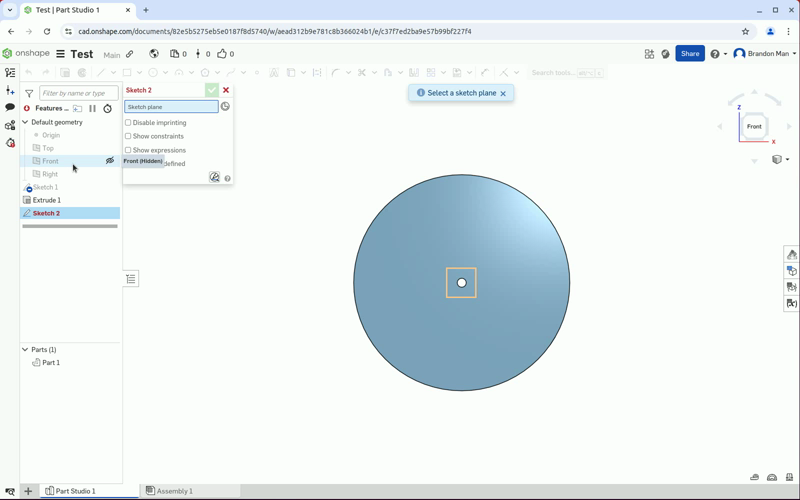
click(73, 163)
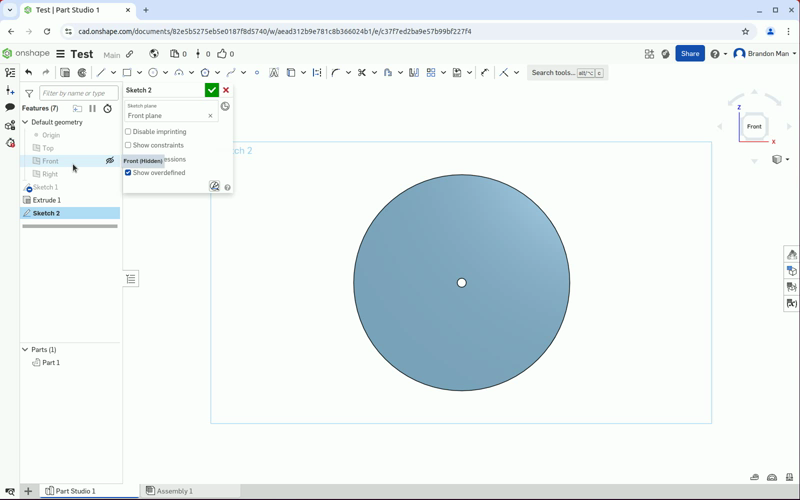
mouse_move(73, 352)
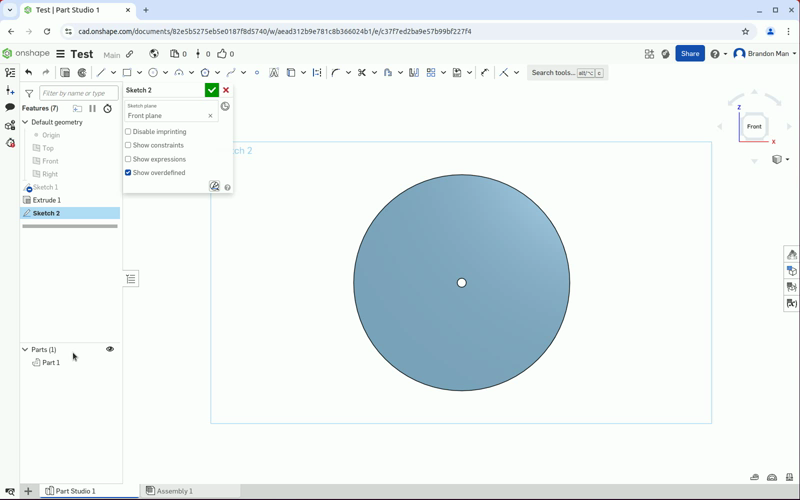
key(y)
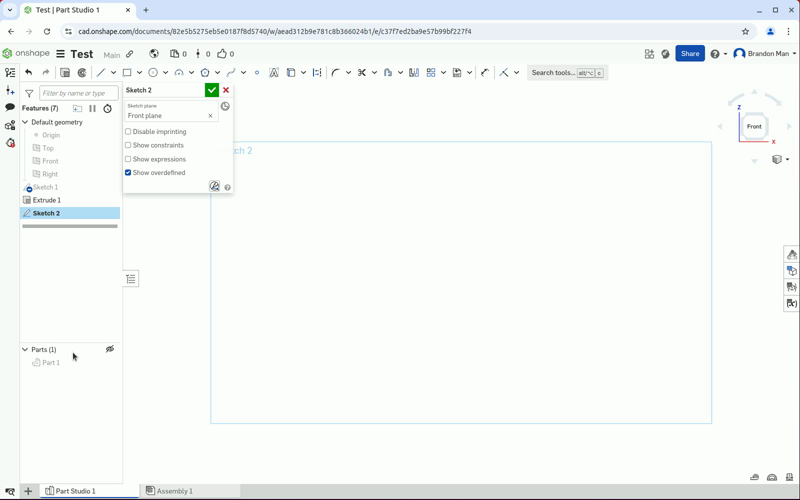
key(c)
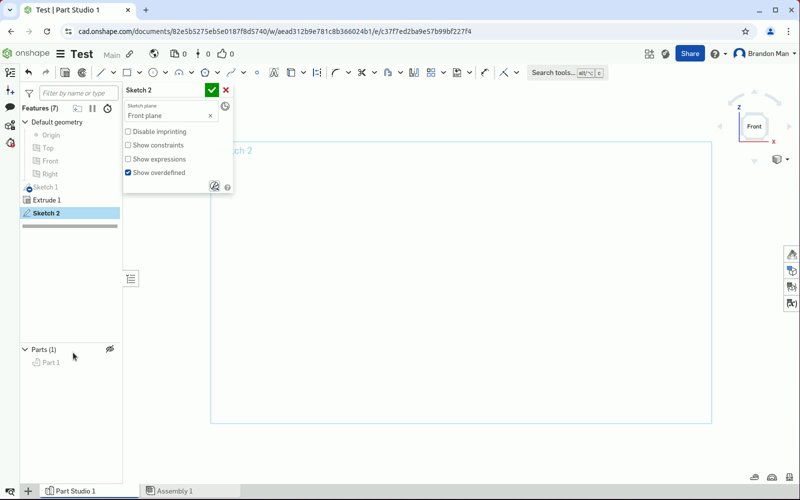
key_down(shift)
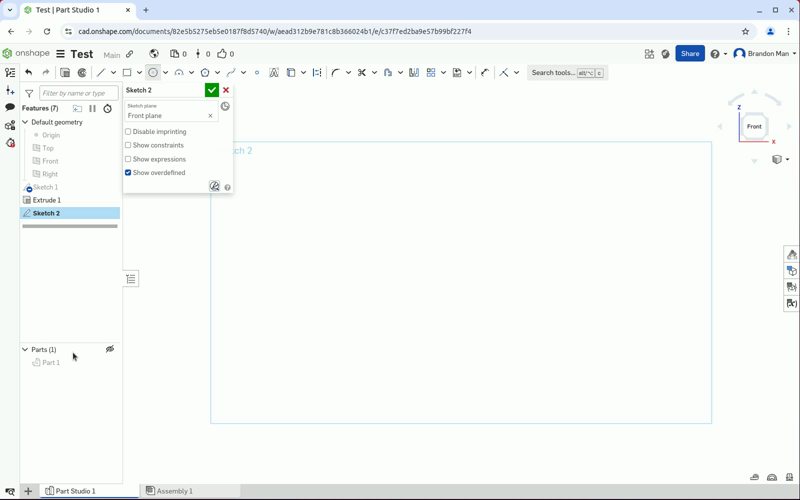
mouse_move(460, 282)
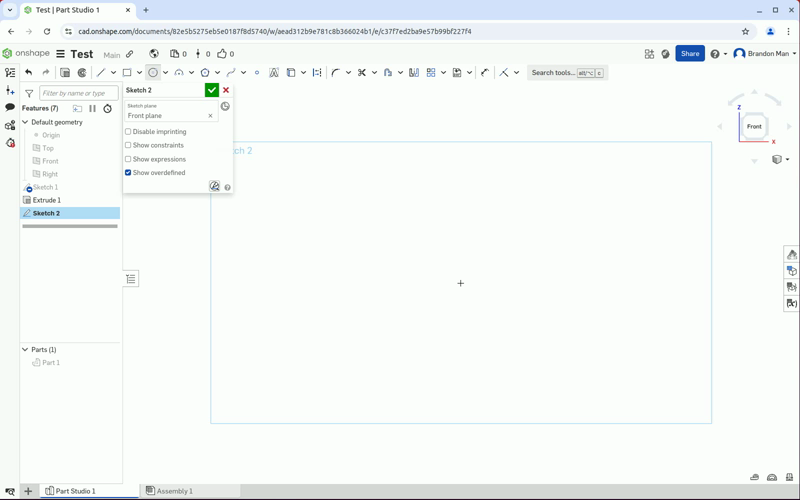
click(460, 282)
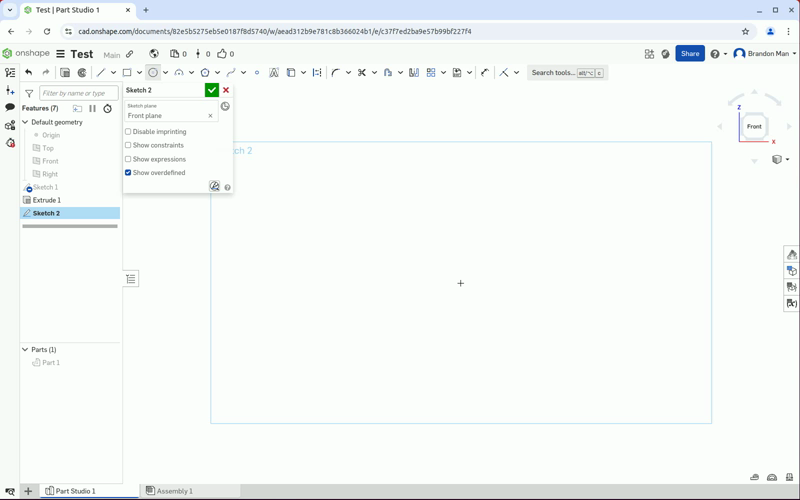
key_up(shift)
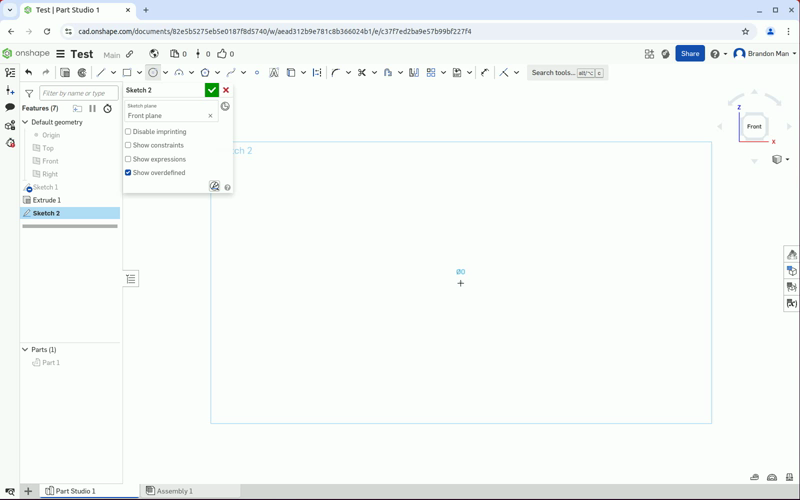
mouse_move(466, 282)
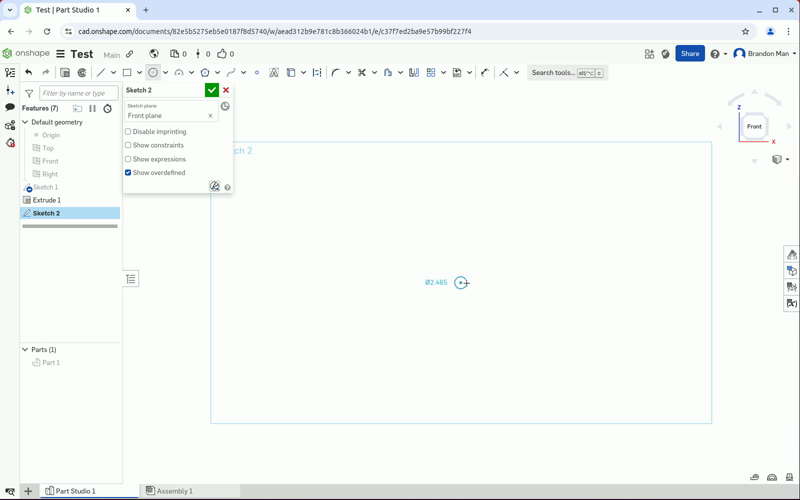
click(466, 282)
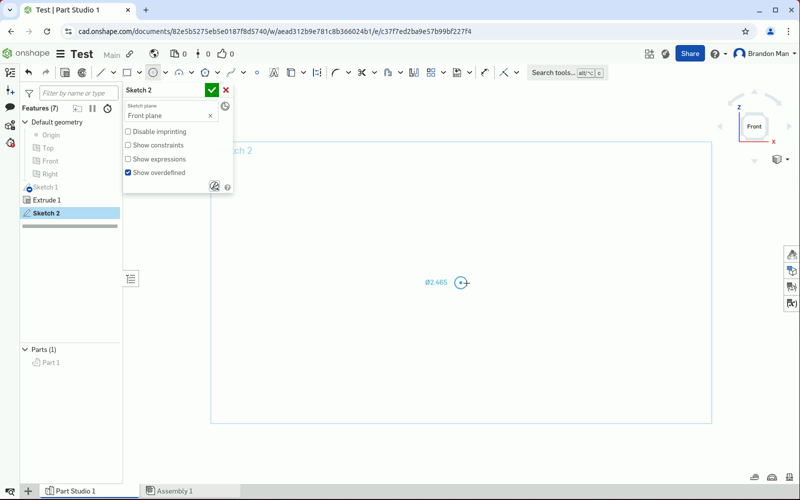
key(esc)
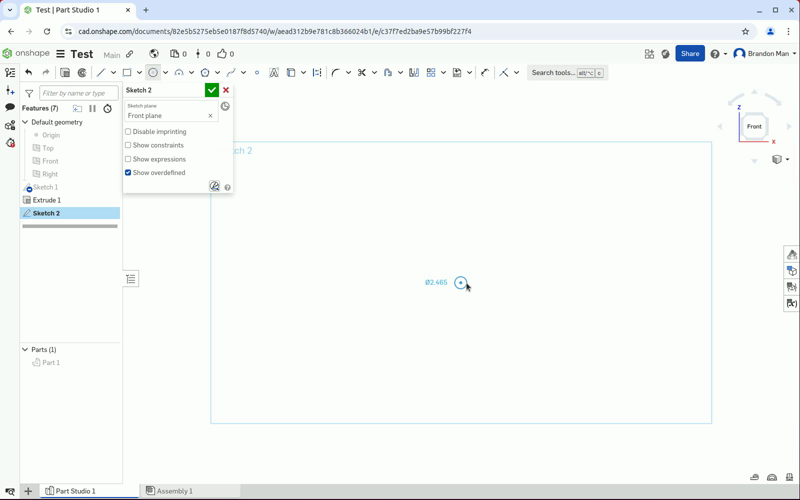
mouse_move(460, 286)
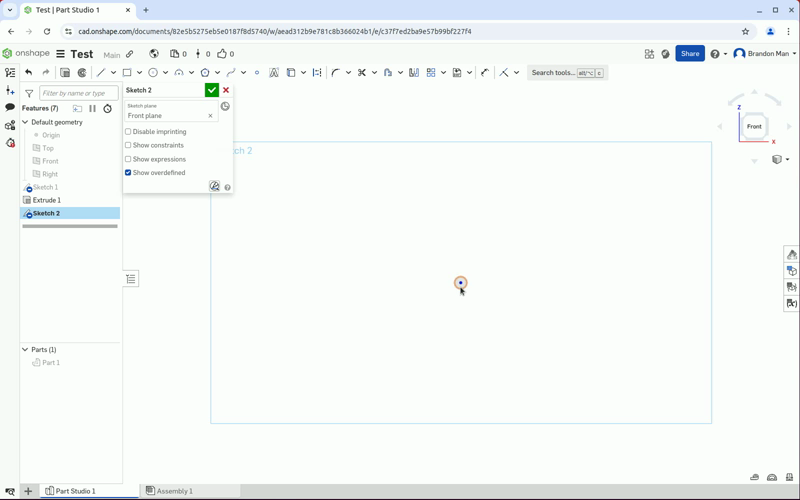
scroll(6)
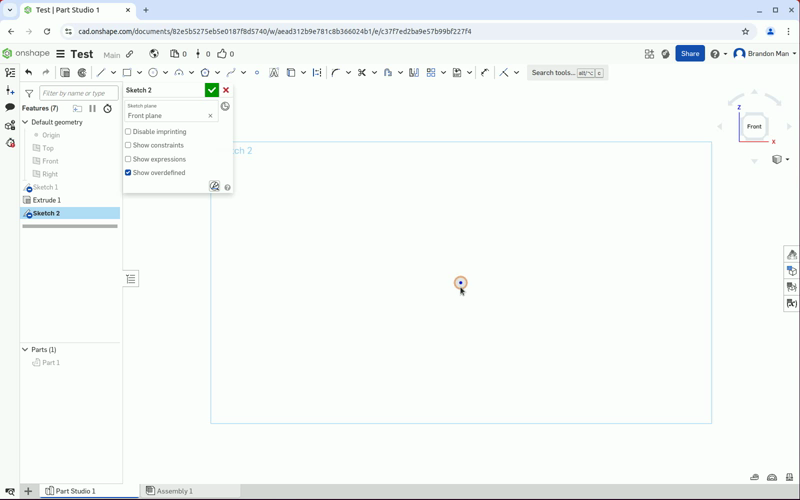
scroll(6)
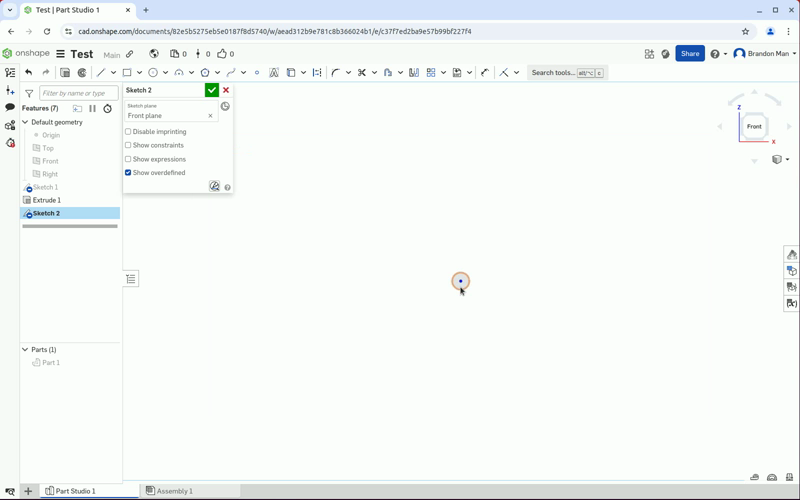
scroll(6)
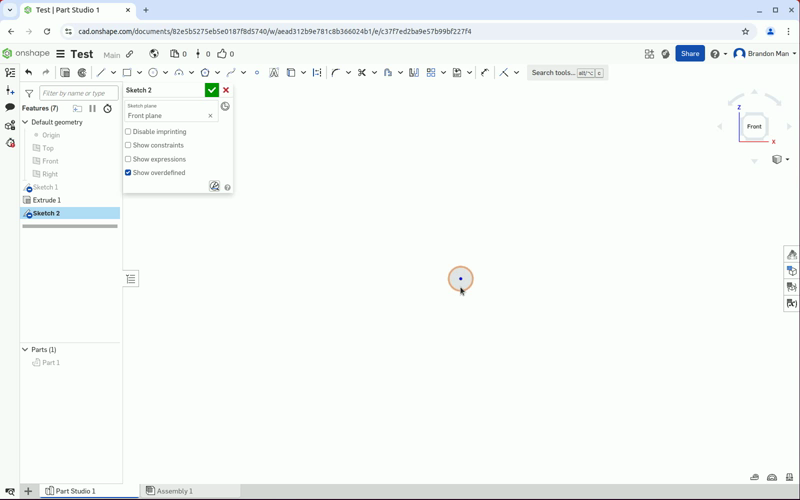
scroll(6)
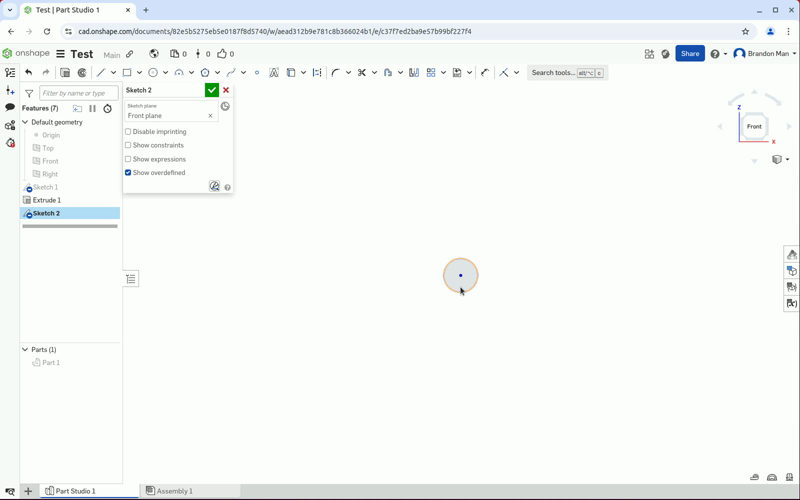
scroll(6)
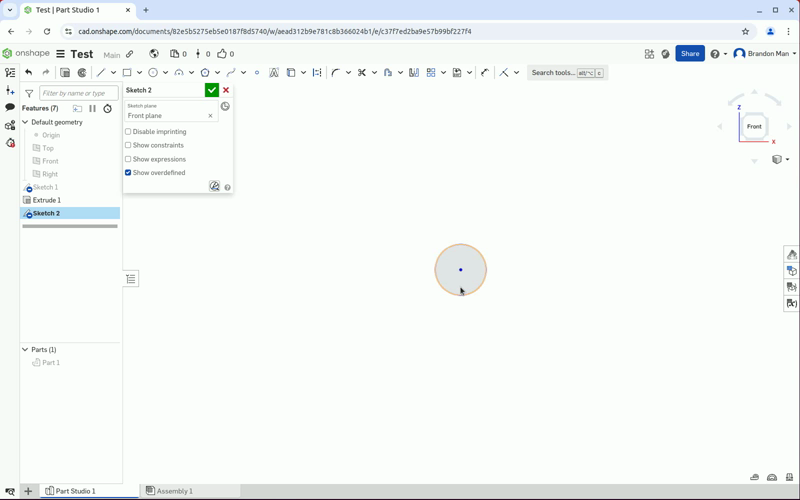
scroll(6)
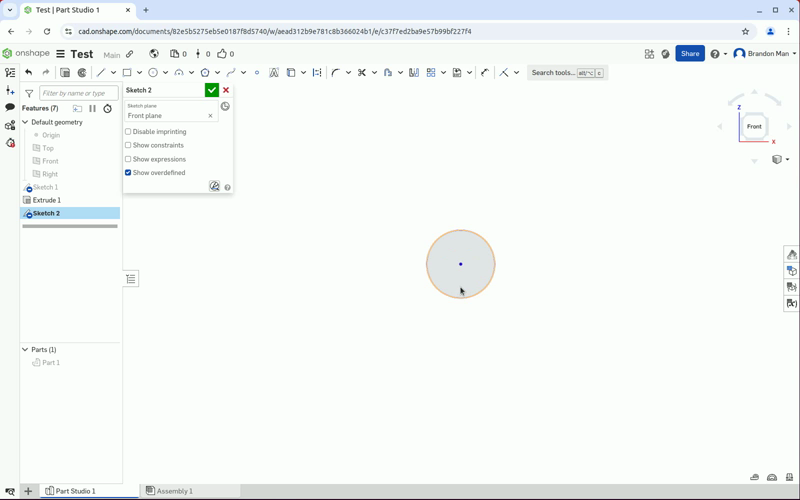
scroll(6)
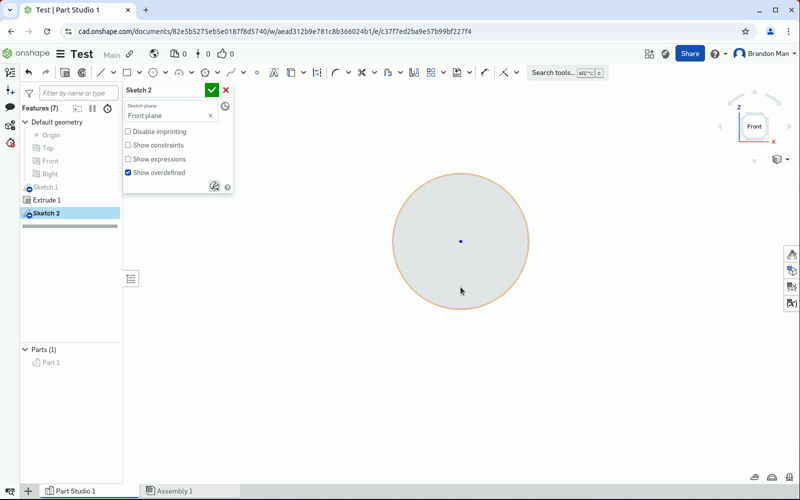
click(460, 286)
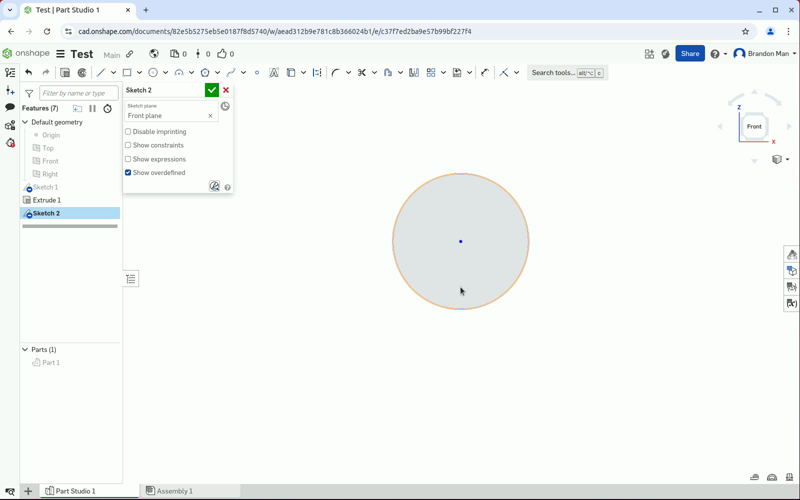
scroll(-6)
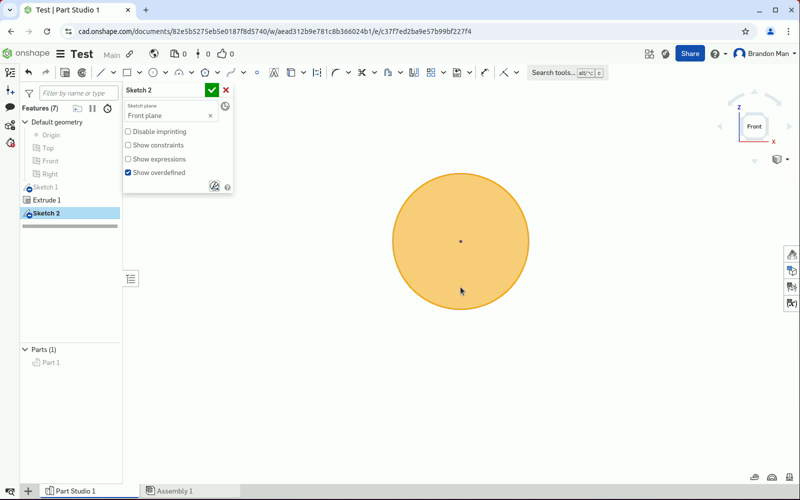
scroll(-6)
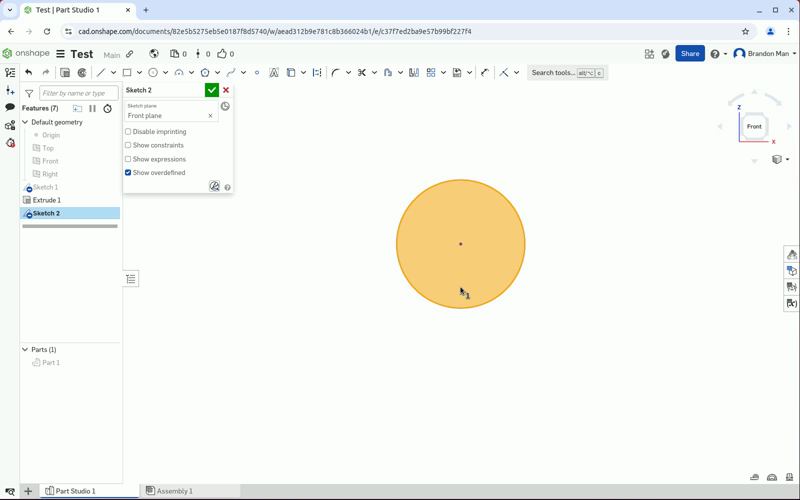
scroll(-6)
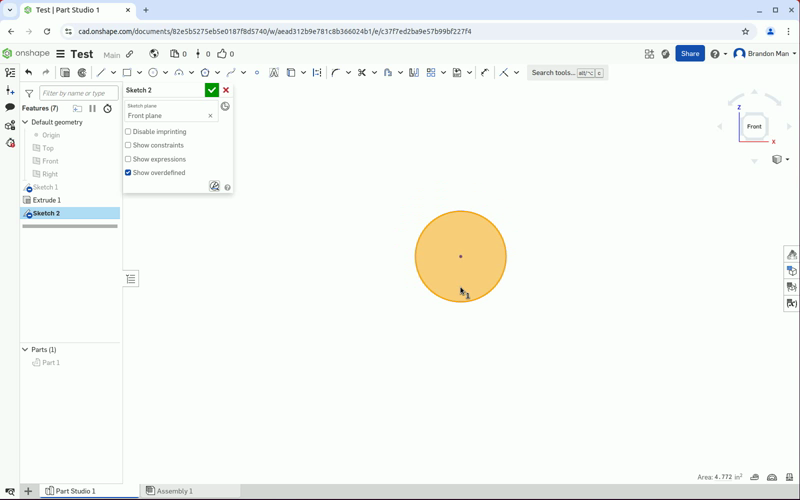
scroll(-6)
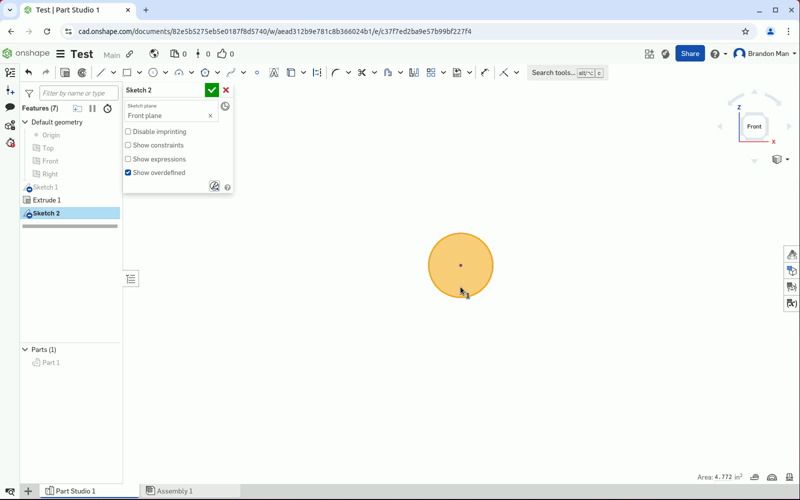
scroll(-6)
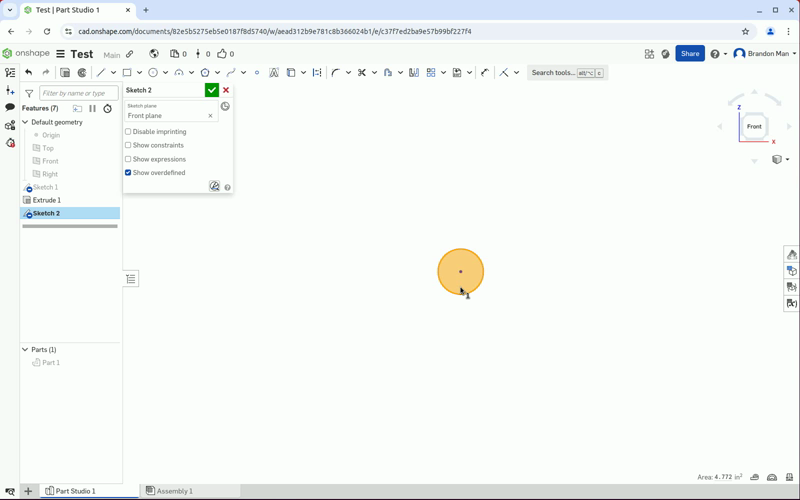
scroll(-6)
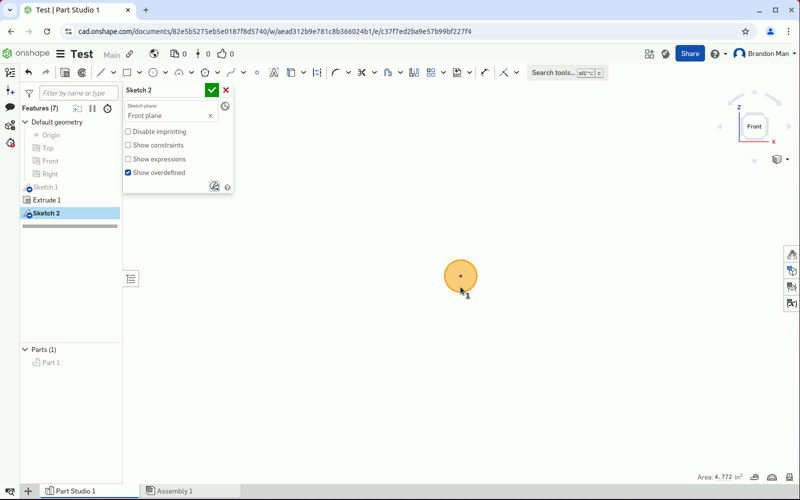
scroll(-6)
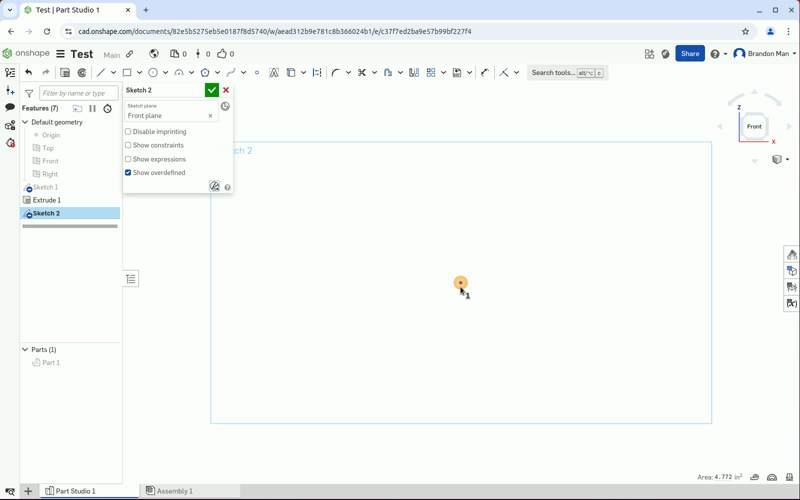
mouse_move(73, 352)
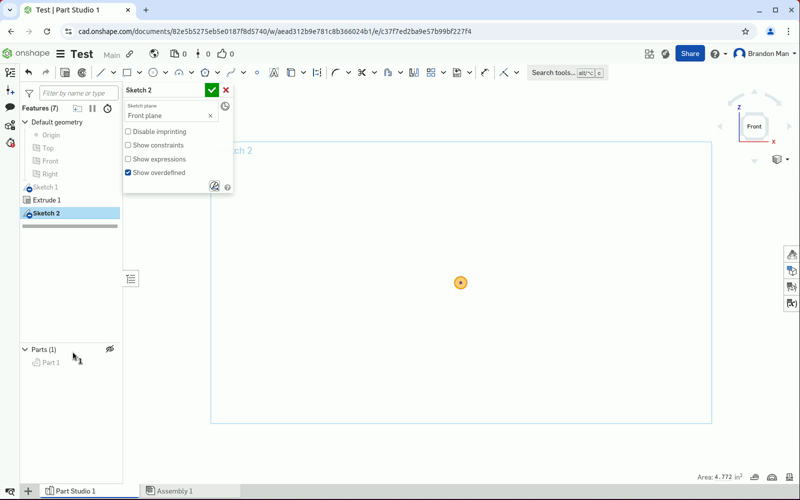
key(shift+y)
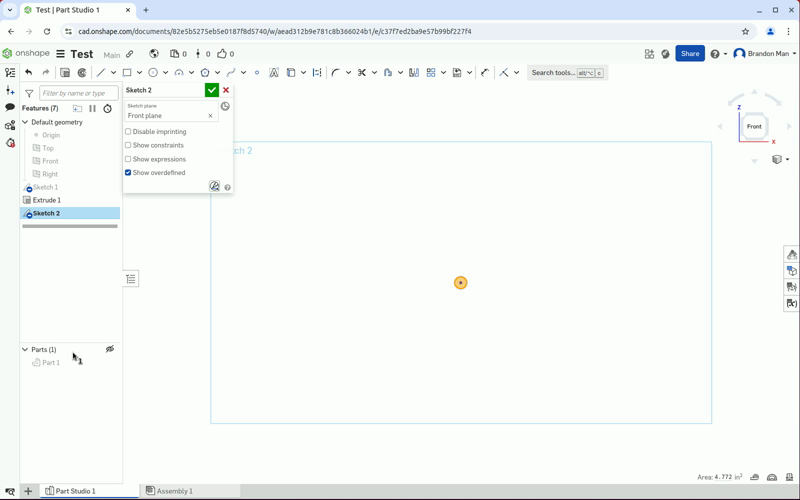
key(shift+e)
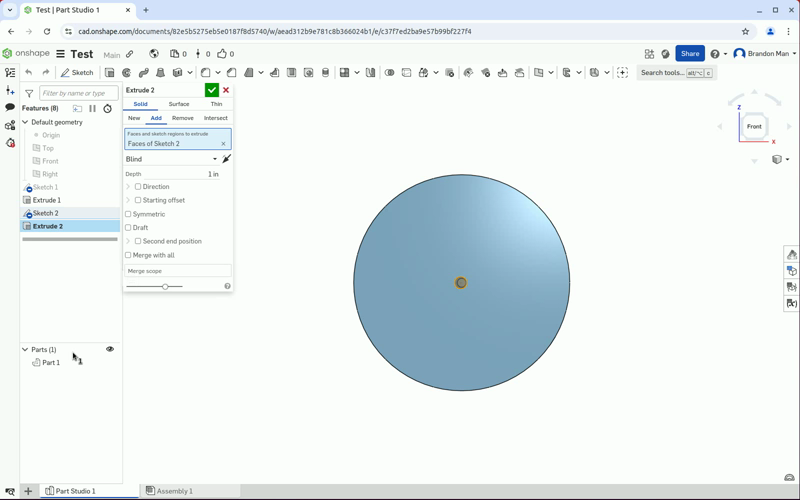
mouse_move(143, 106)
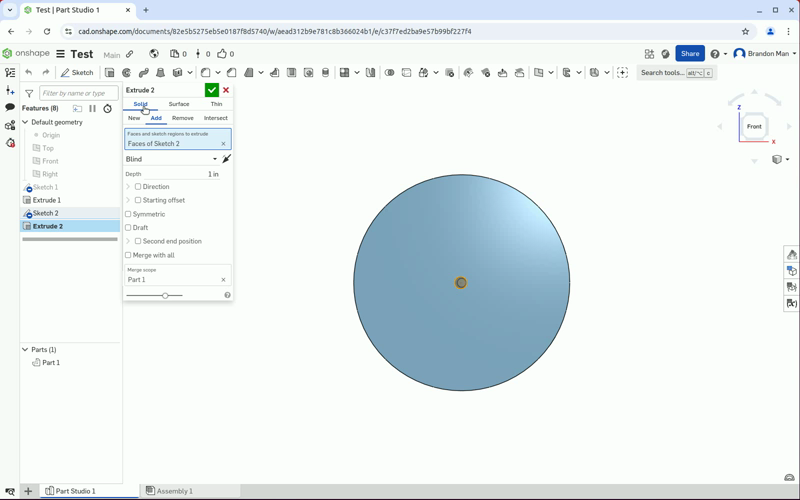
click(143, 106)
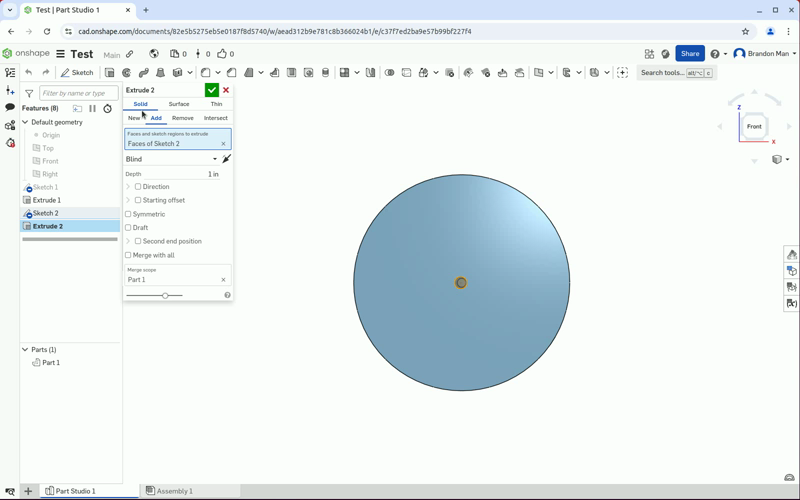
mouse_move(137, 120)
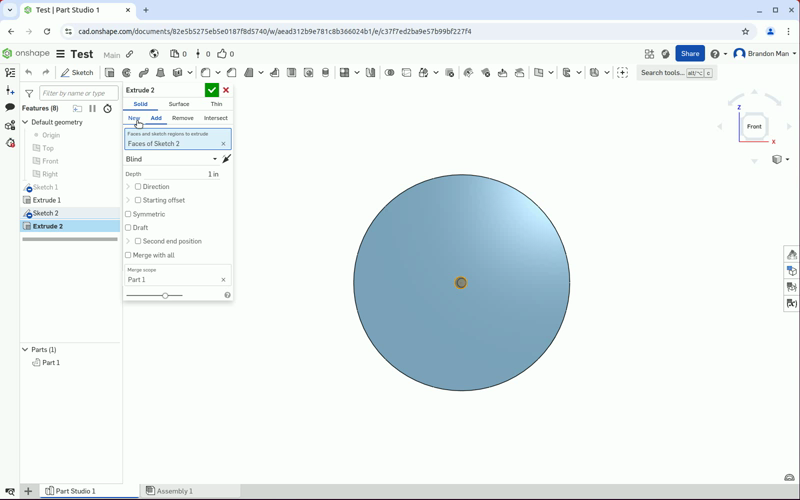
click(137, 120)
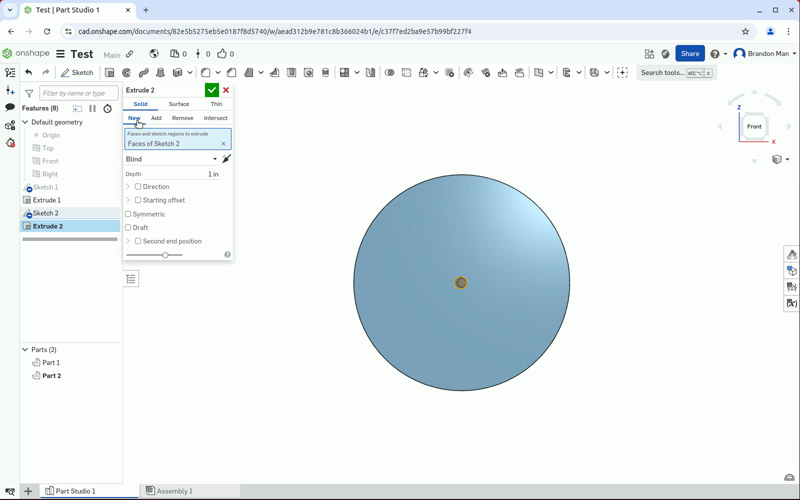
key(tab, 4)
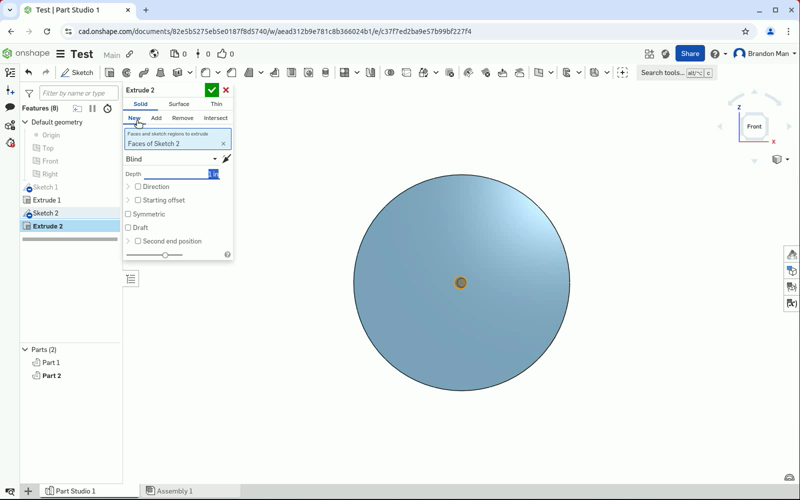
text(2.166)
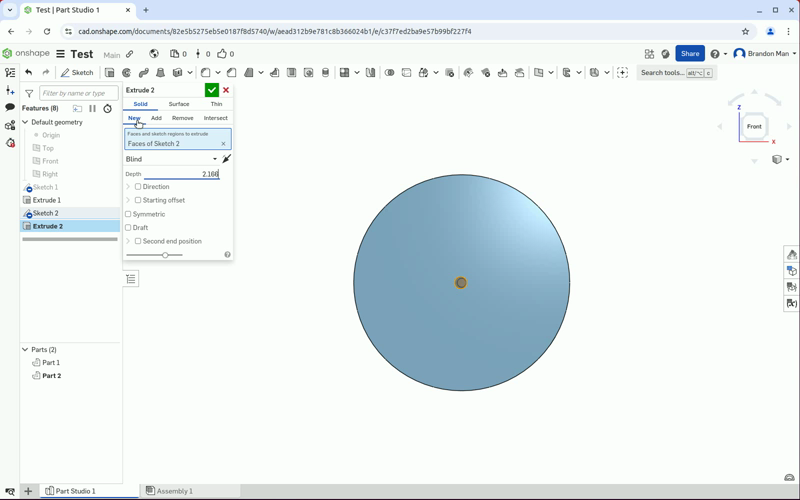
key(enter)
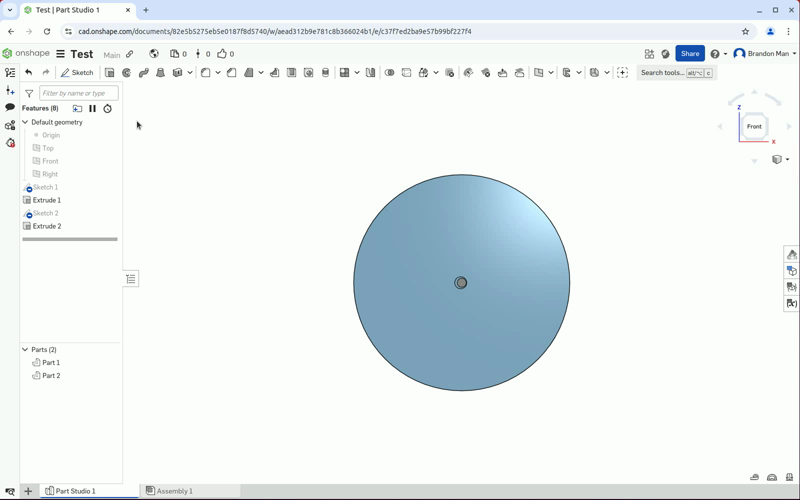
key(shift+h)
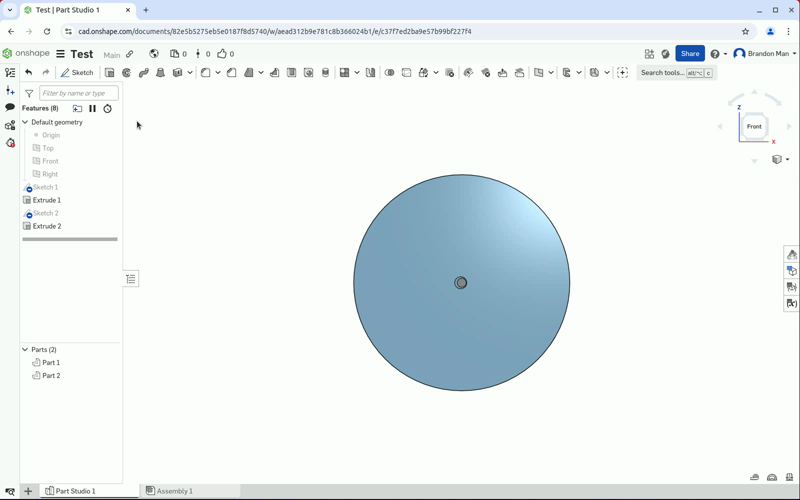
key(shift+h)
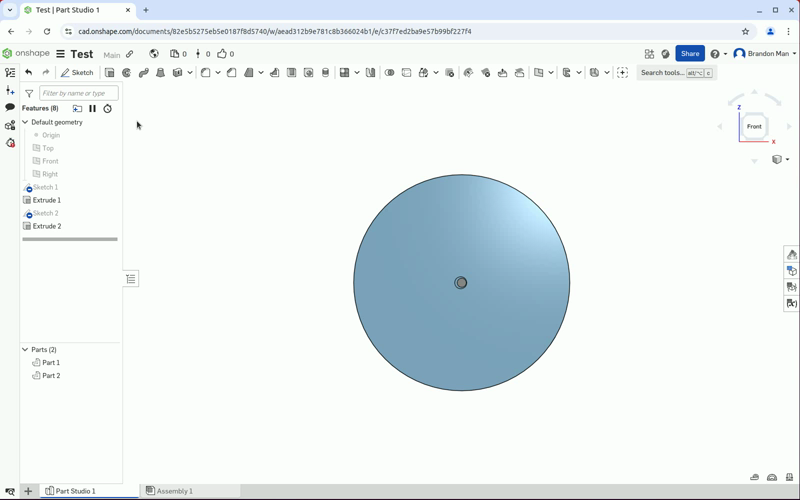
mouse_move(73, 189)
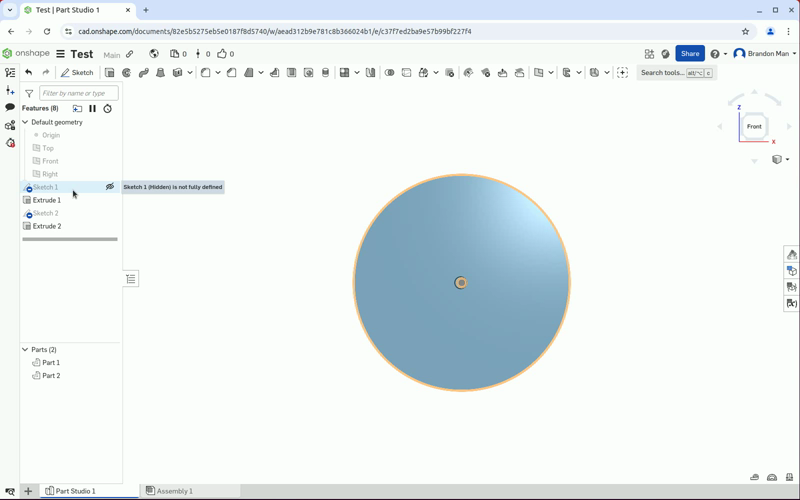
click(73, 189)
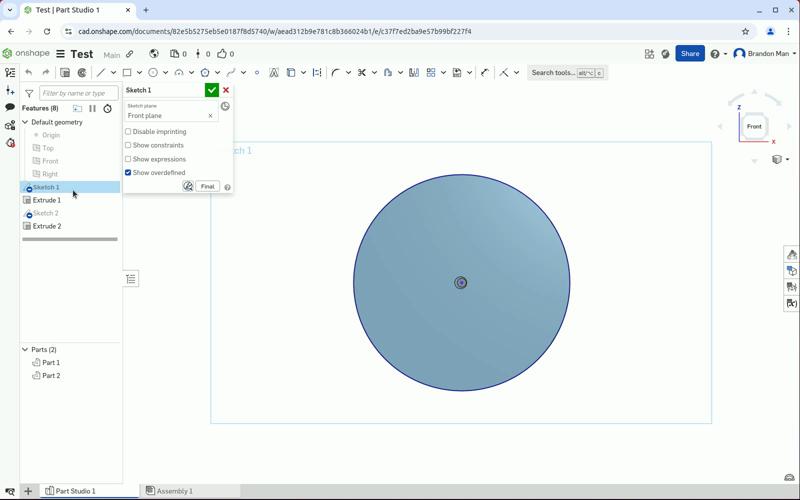
mouse_move(229, 92)
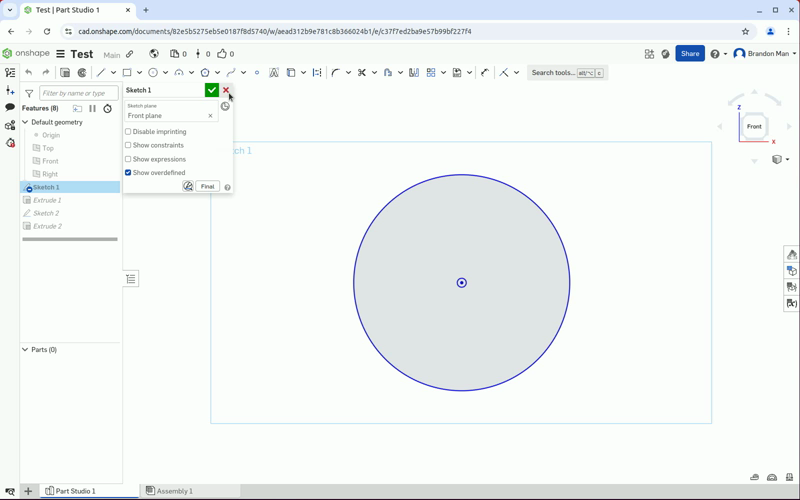
click(229, 92)
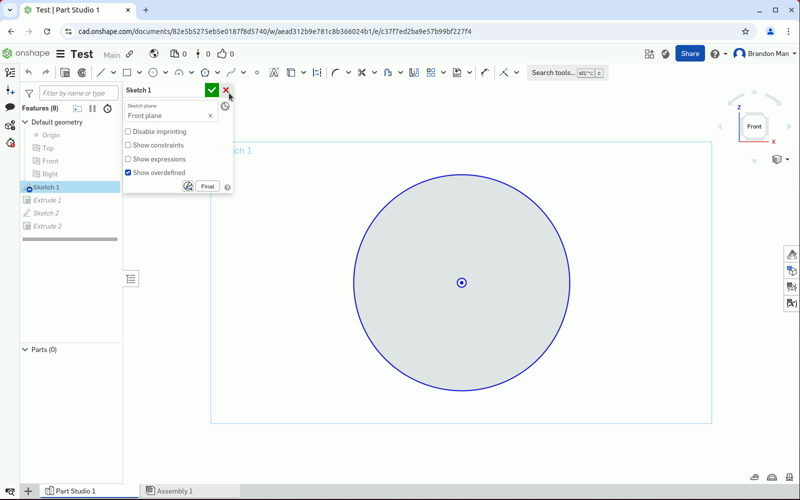
key(shift+s)
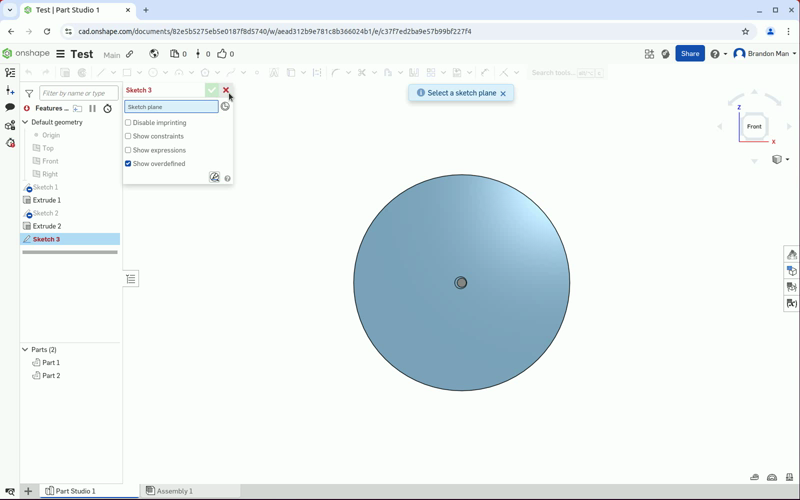
mouse_move(73, 163)
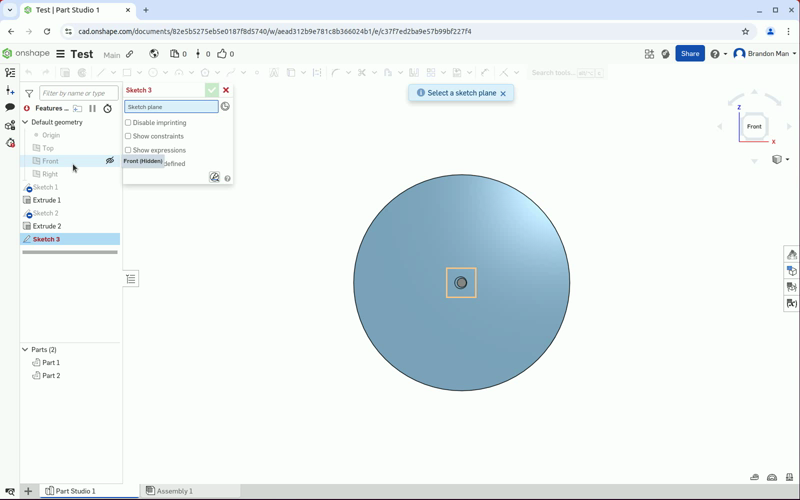
click(73, 163)
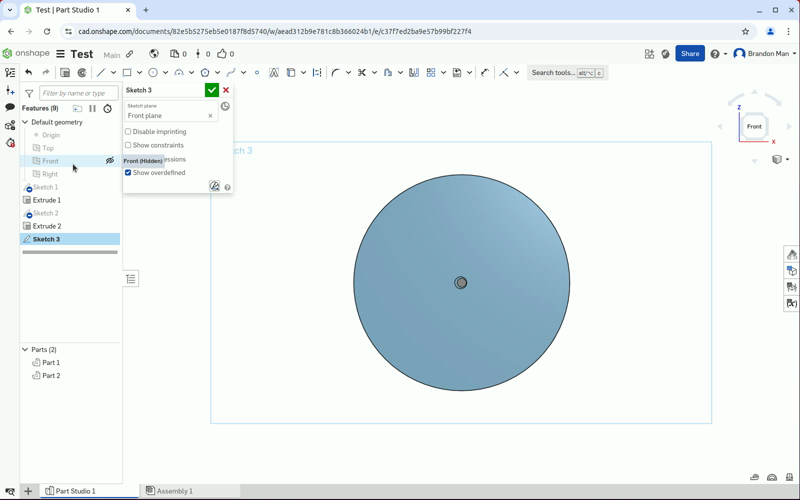
mouse_move(73, 352)
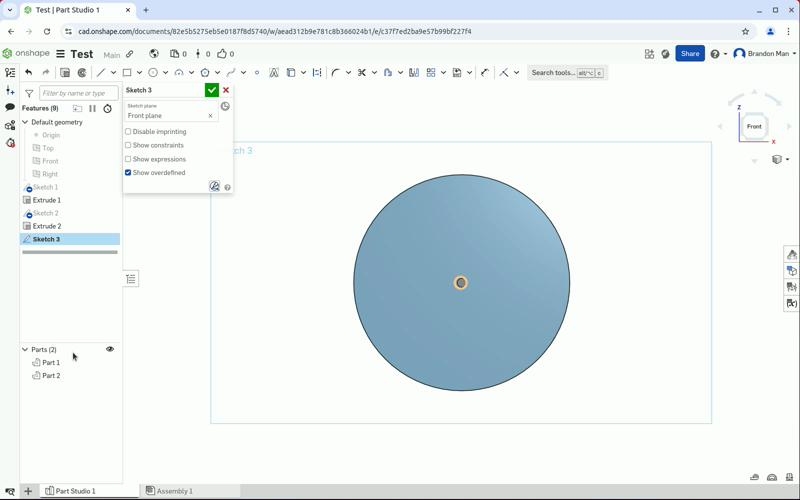
key(y)
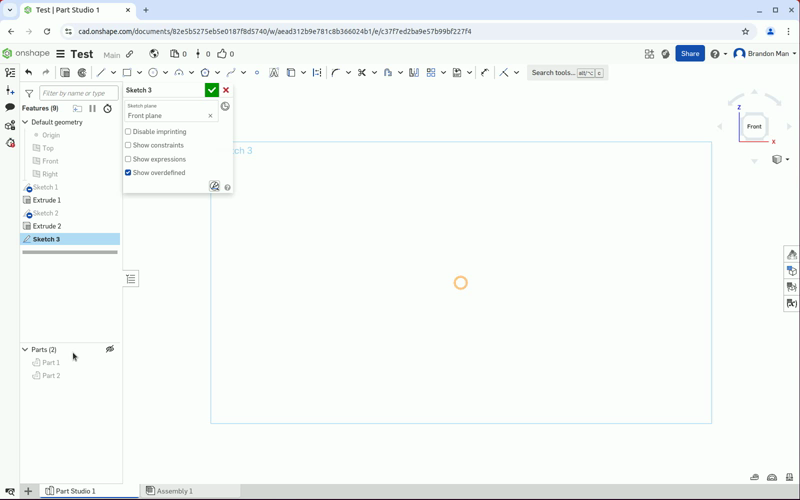
key(c)
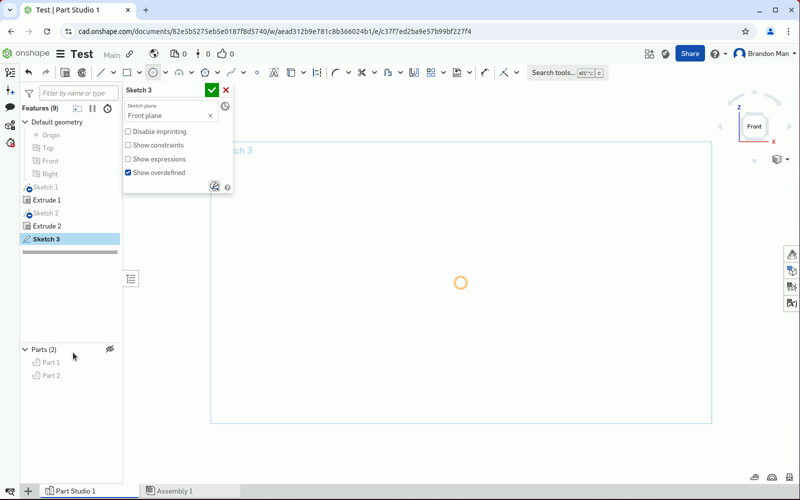
key_down(shift)
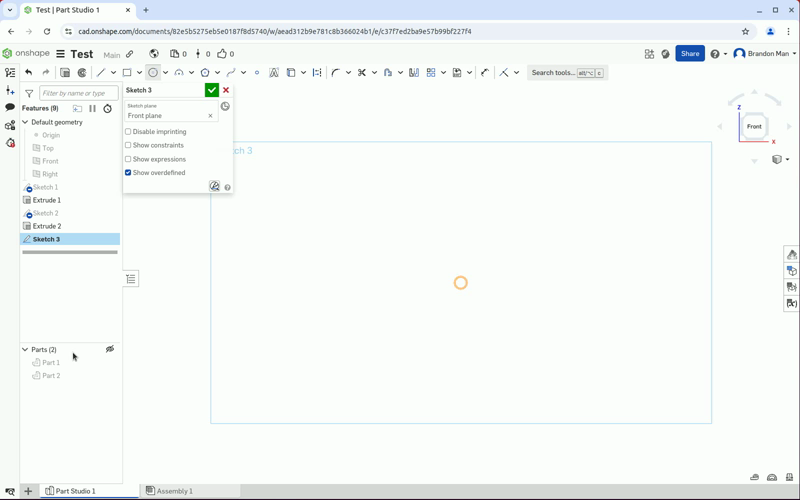
mouse_move(461, 282)
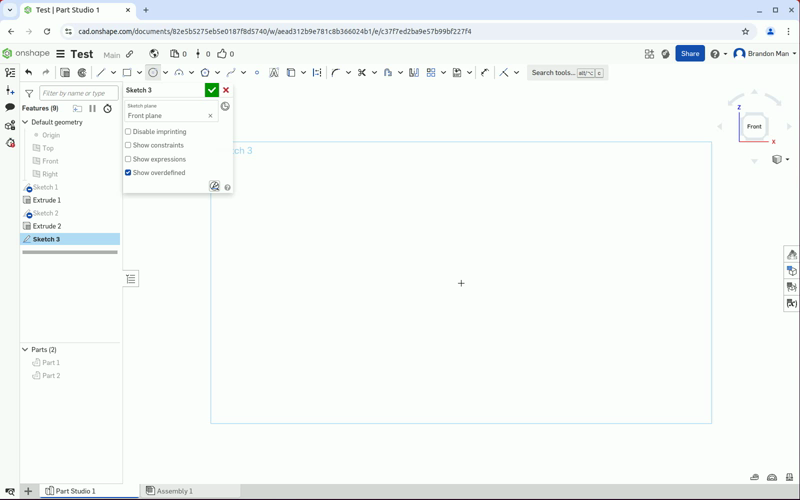
click(461, 282)
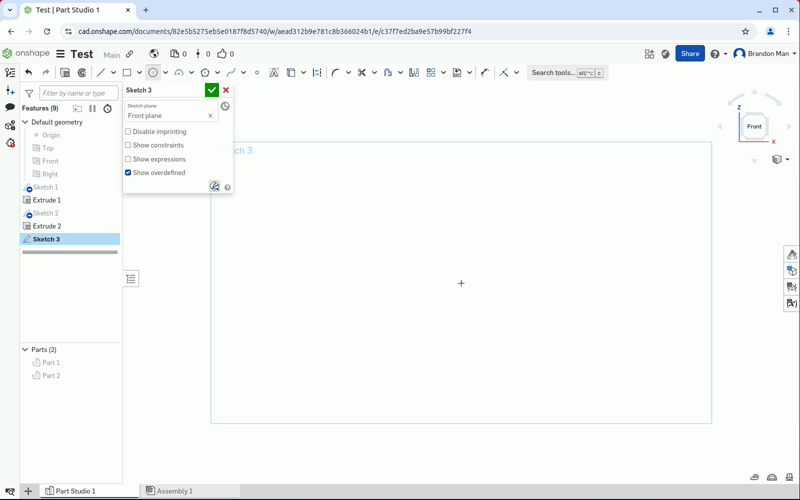
key_up(shift)
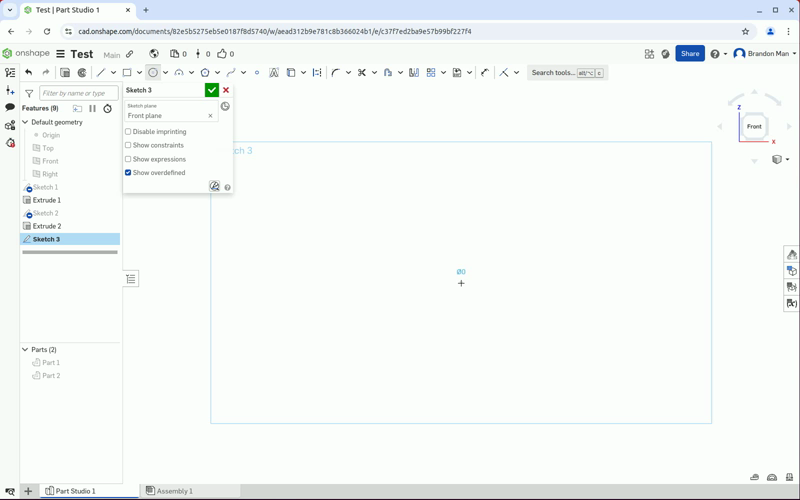
mouse_move(537, 282)
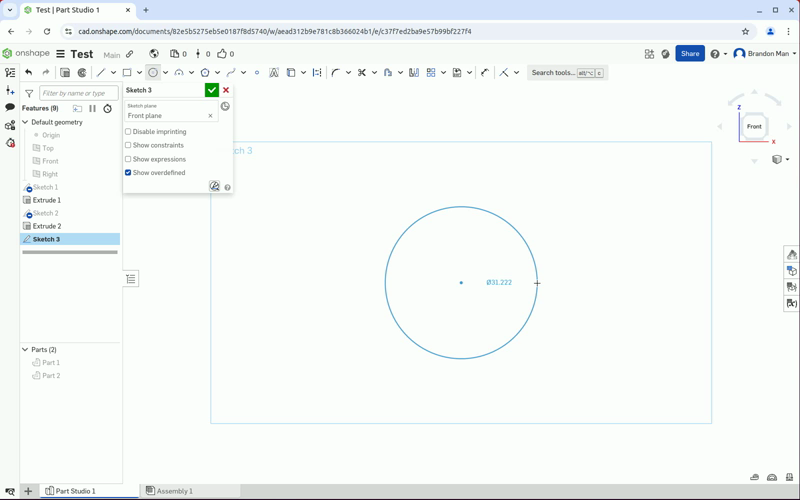
click(537, 282)
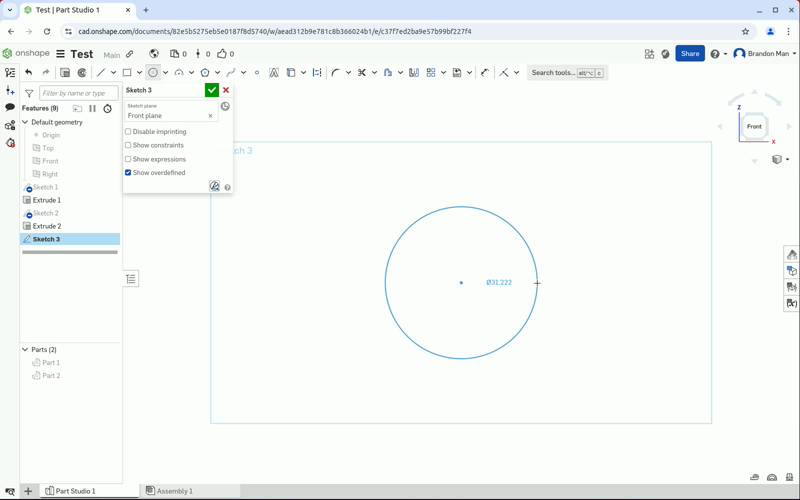
key(esc)
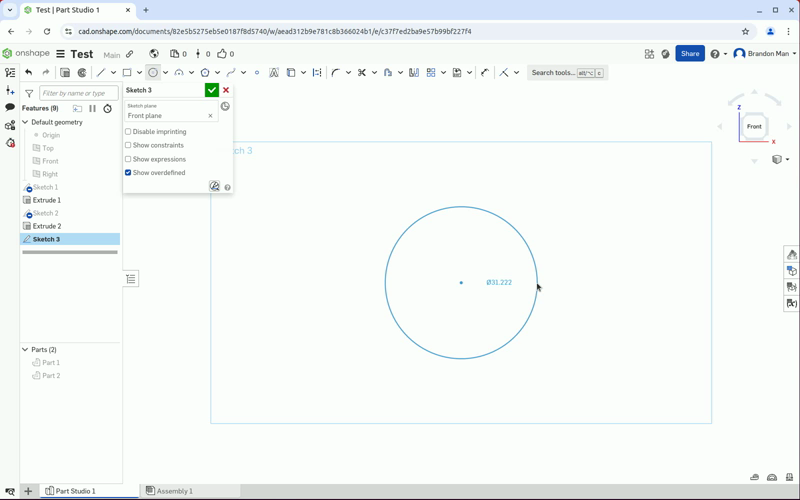
key(c)
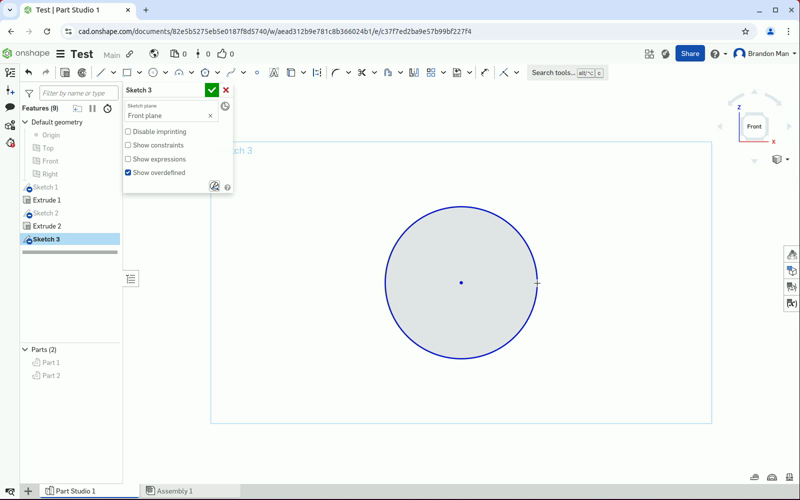
key_down(shift)
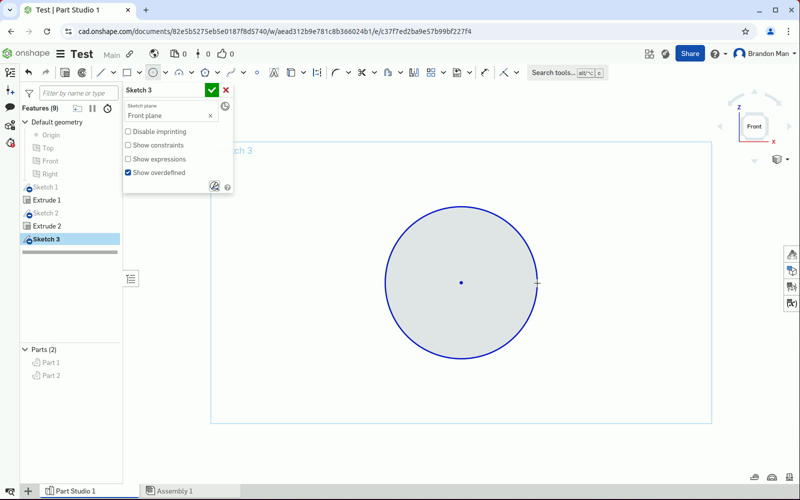
mouse_move(461, 282)
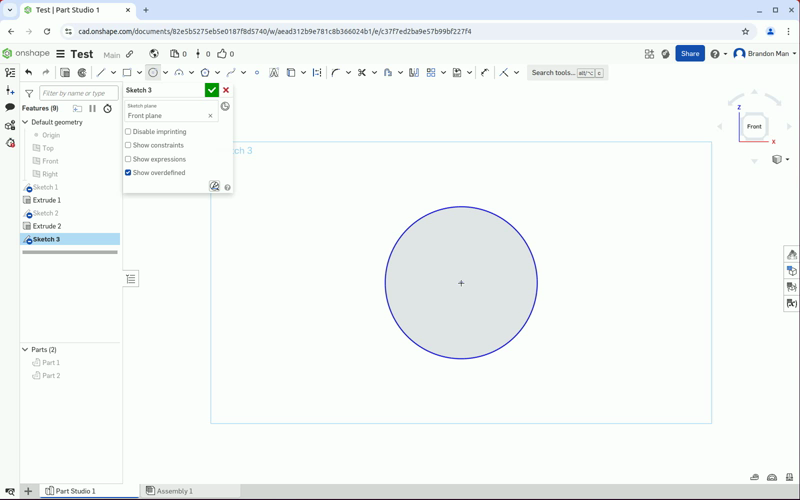
click(461, 282)
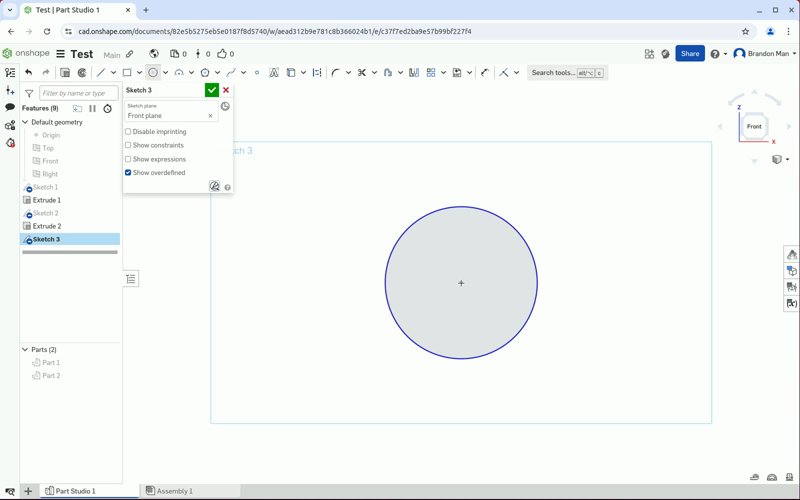
key_up(shift)
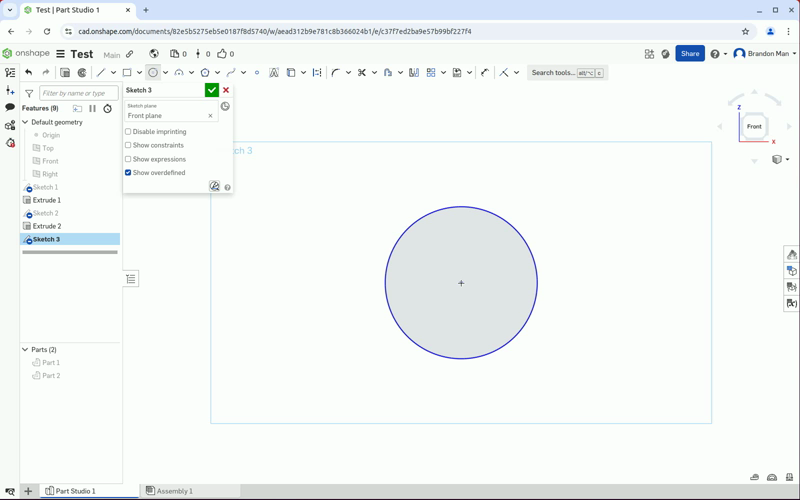
mouse_move(519, 282)
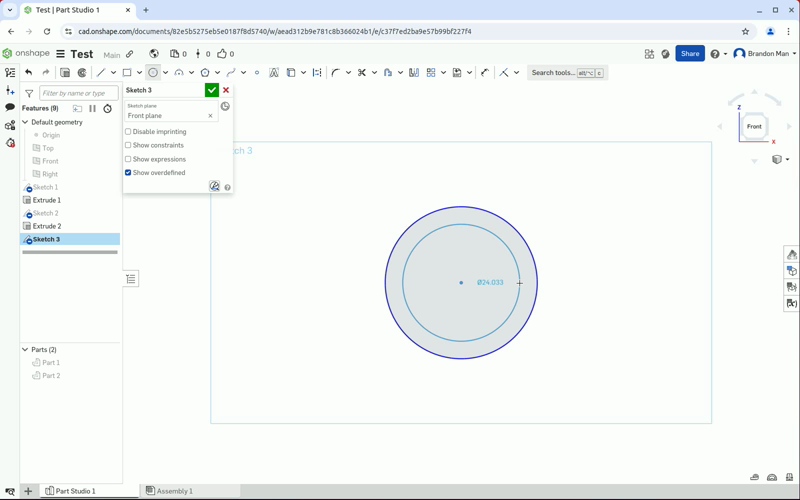
click(519, 282)
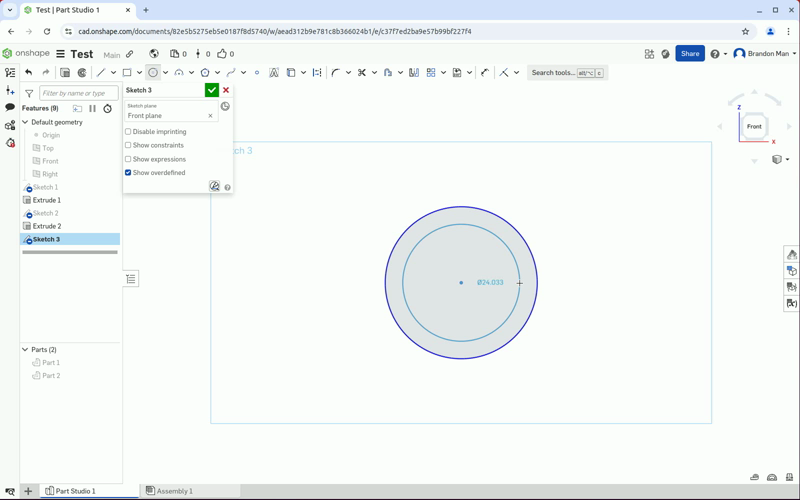
key(esc)
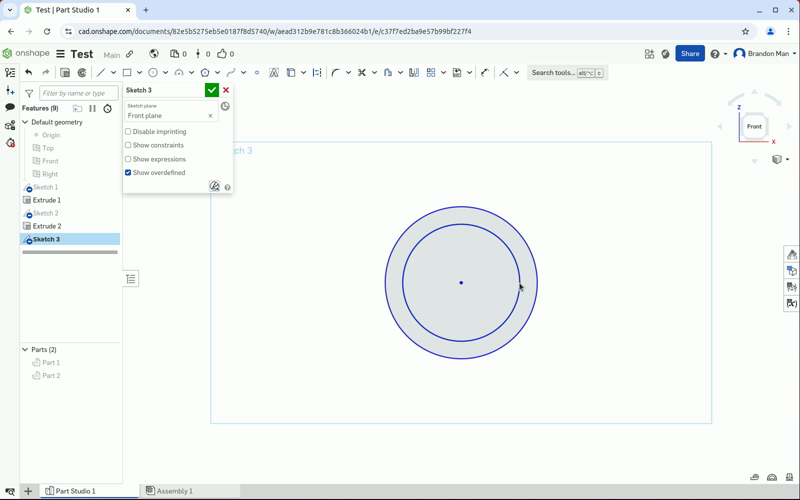
mouse_move(523, 302)
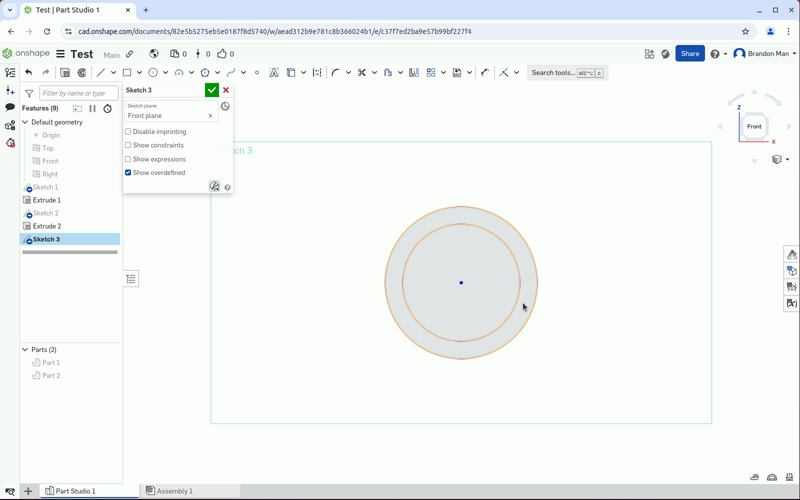
click(523, 302)
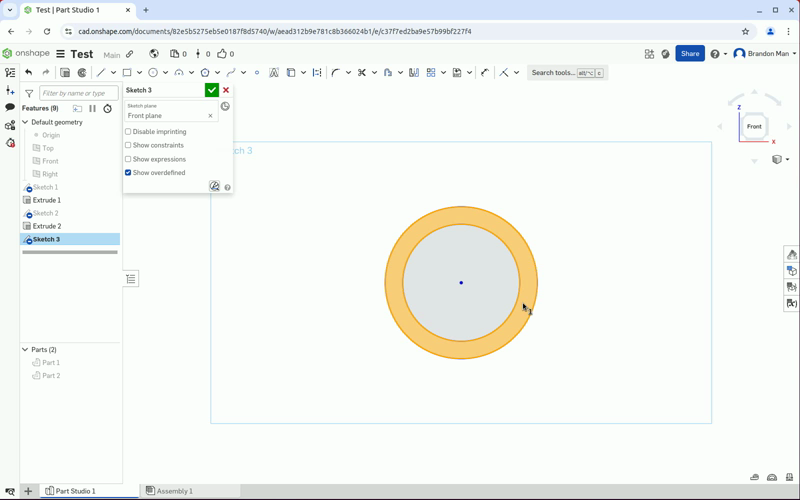
mouse_move(73, 352)
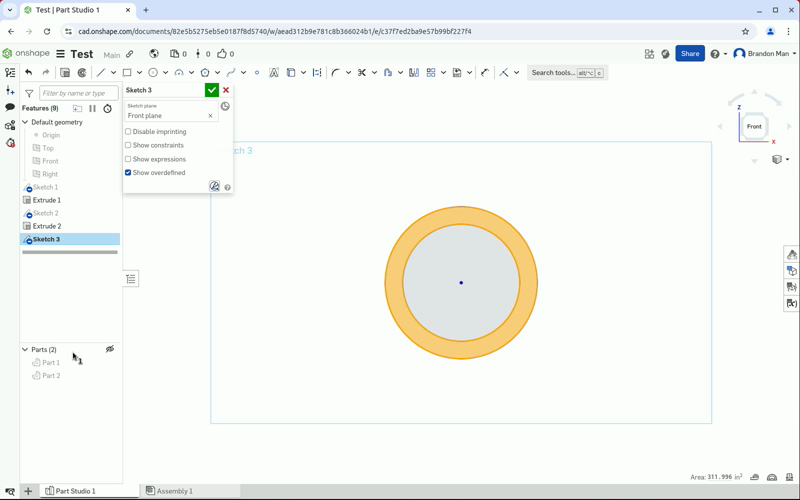
key(shift+y)
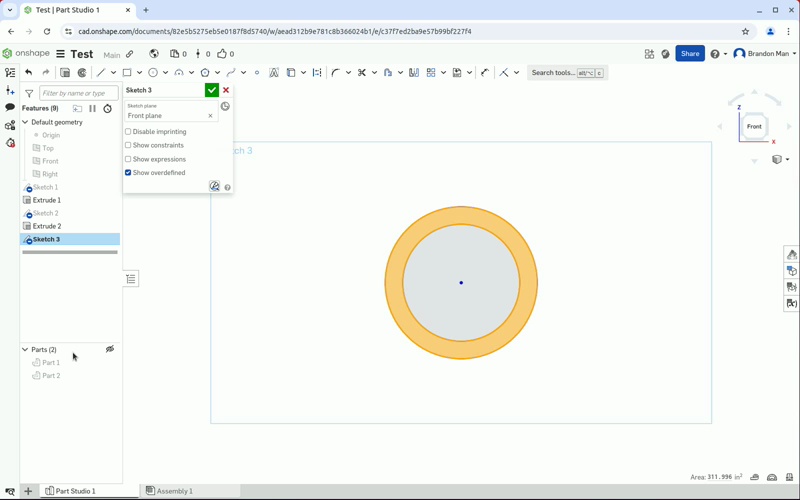
key(shift+e)
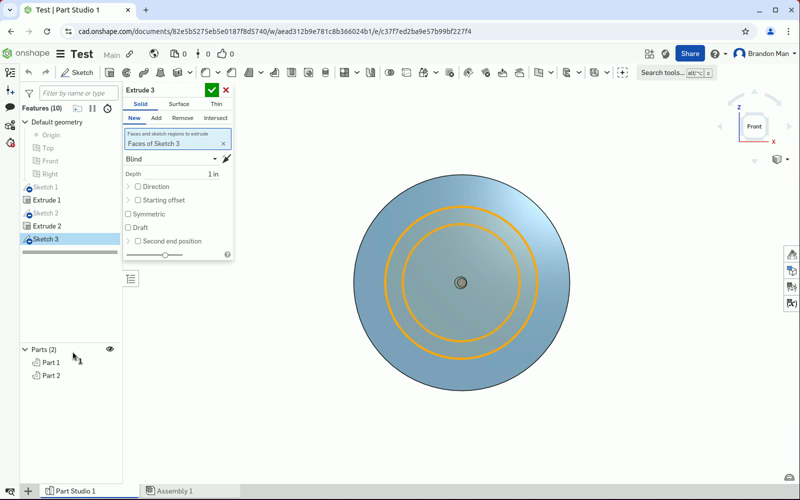
mouse_move(143, 106)
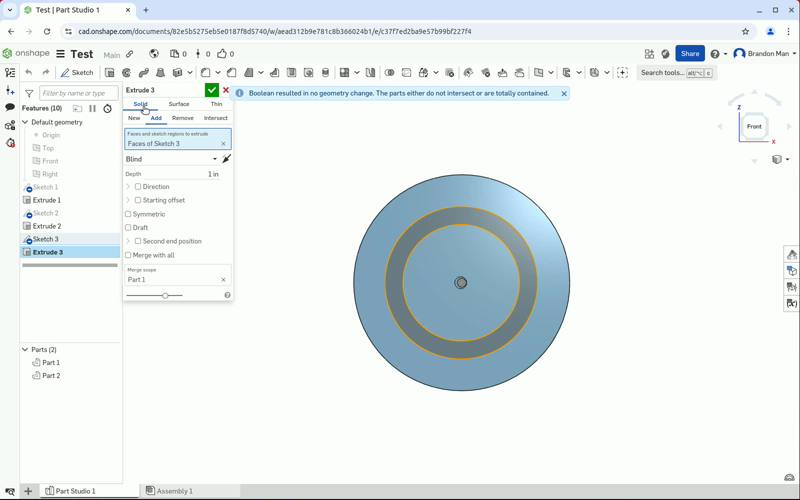
click(143, 106)
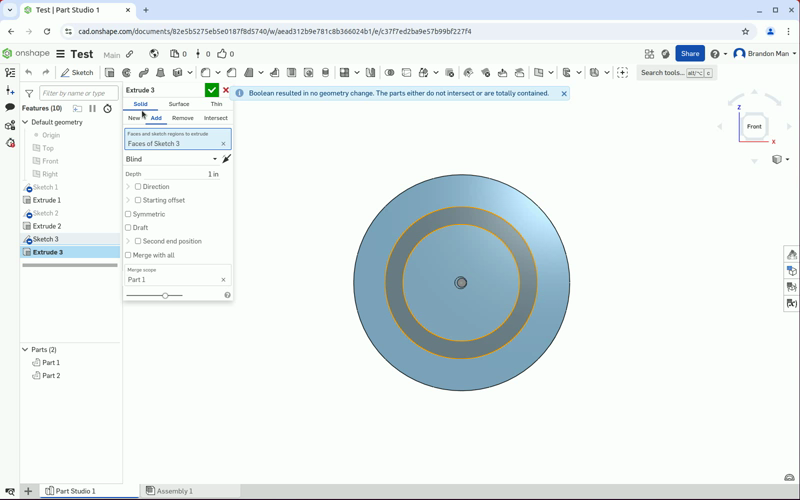
mouse_move(137, 120)
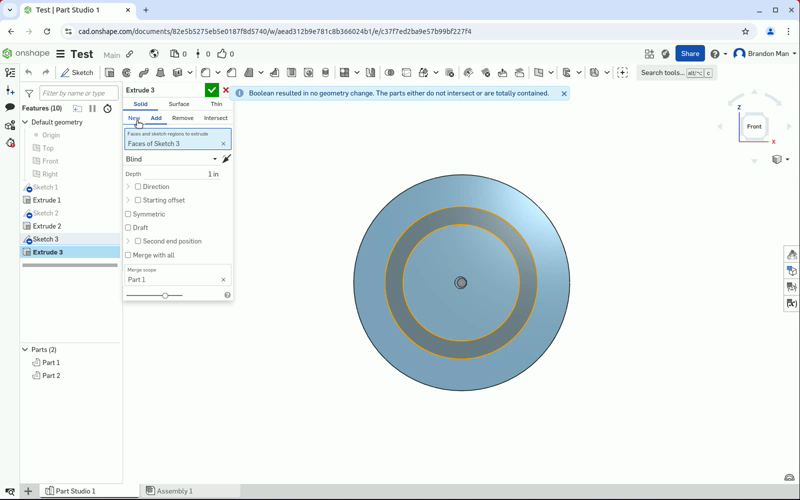
click(137, 120)
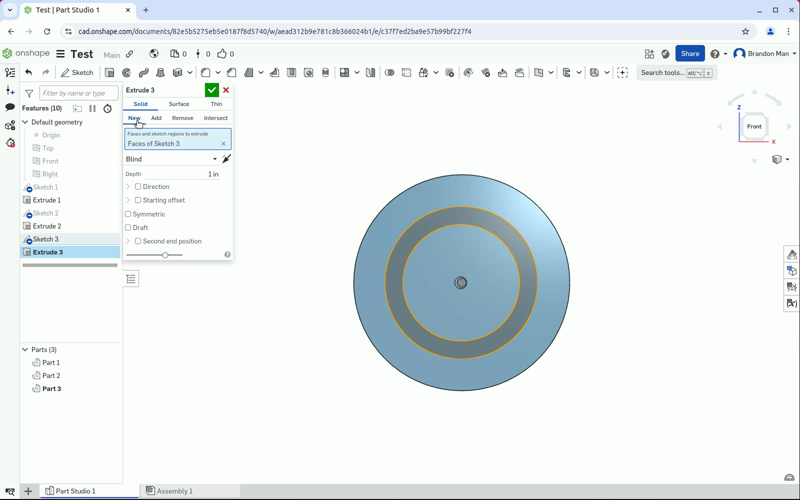
key(tab, 4)
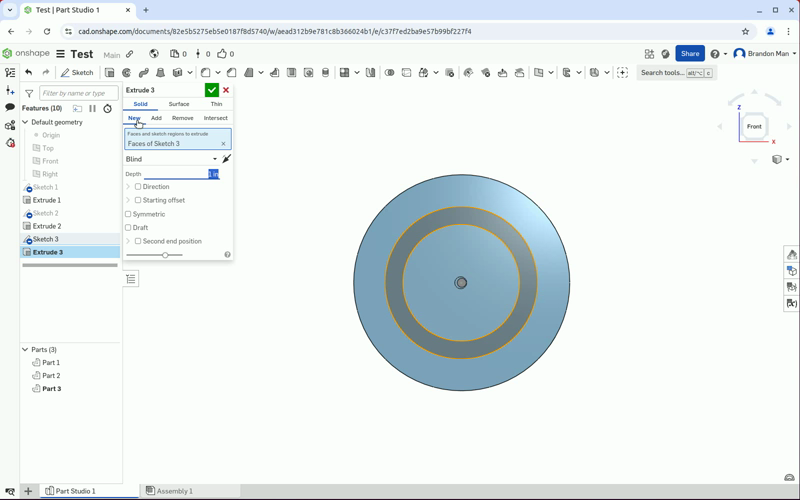
text(23.108)
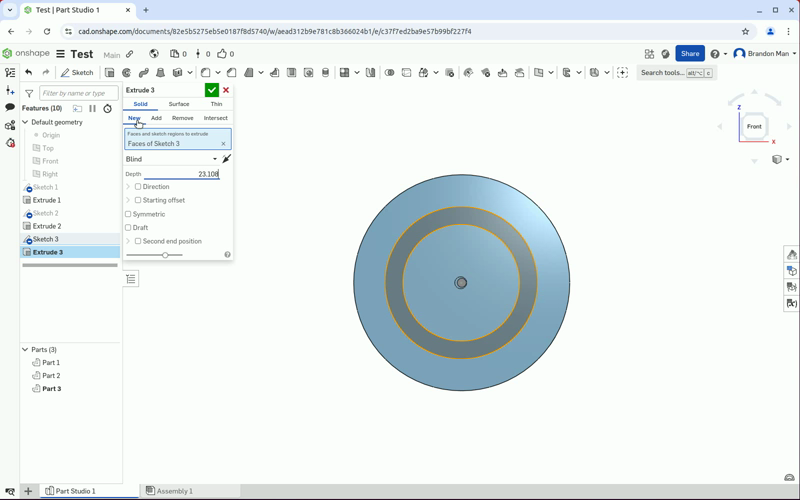
key(enter)
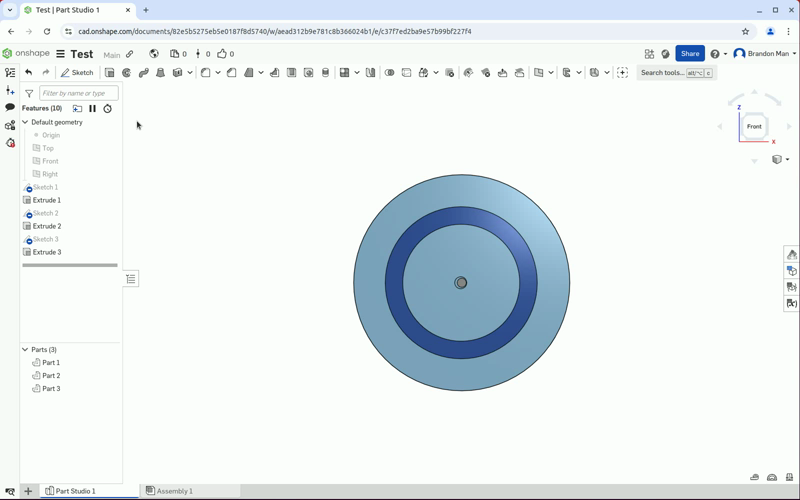
key(shift+h)
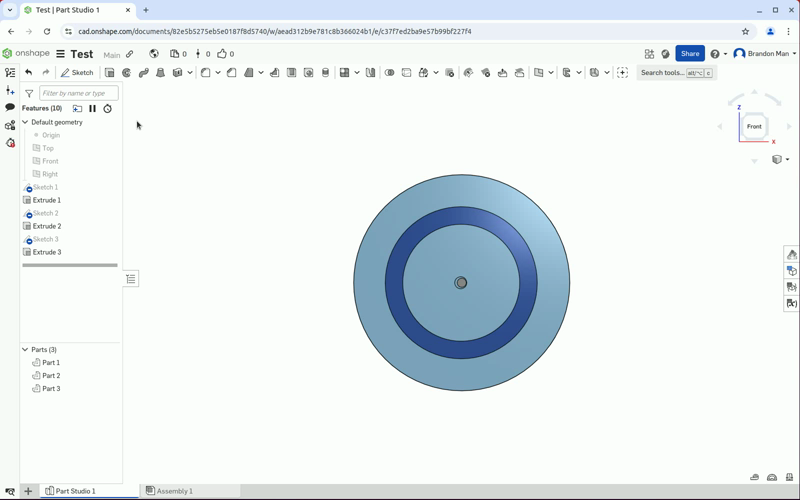
key(shift+h)
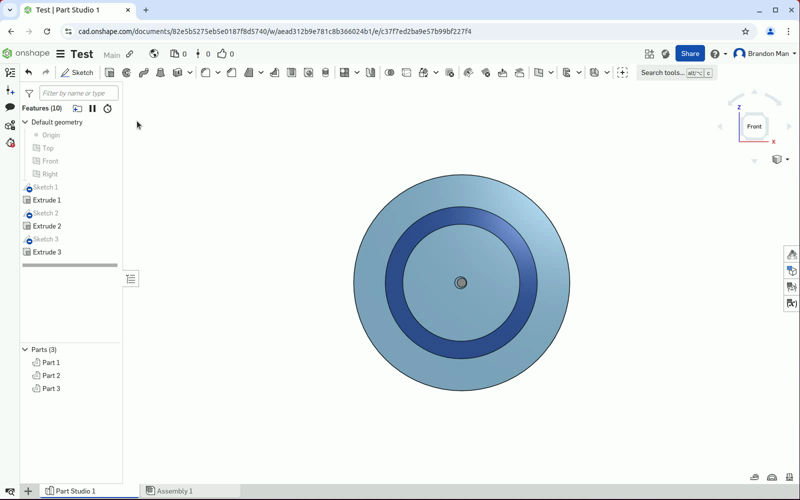
mouse_move(73, 189)
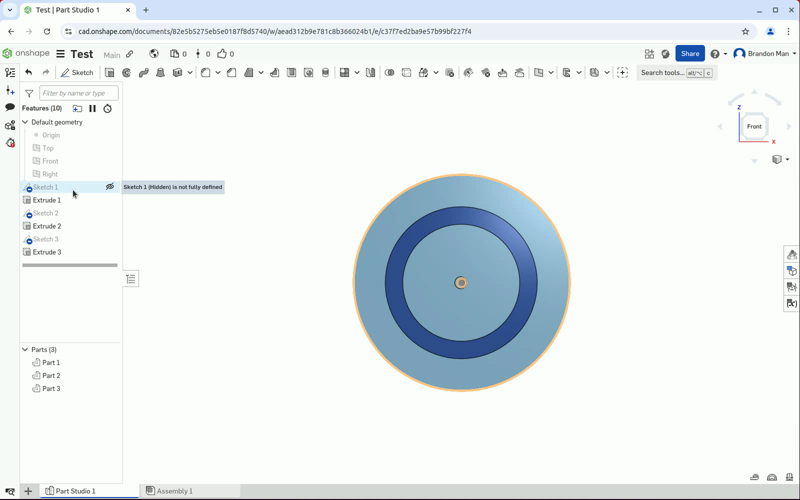
click(73, 189)
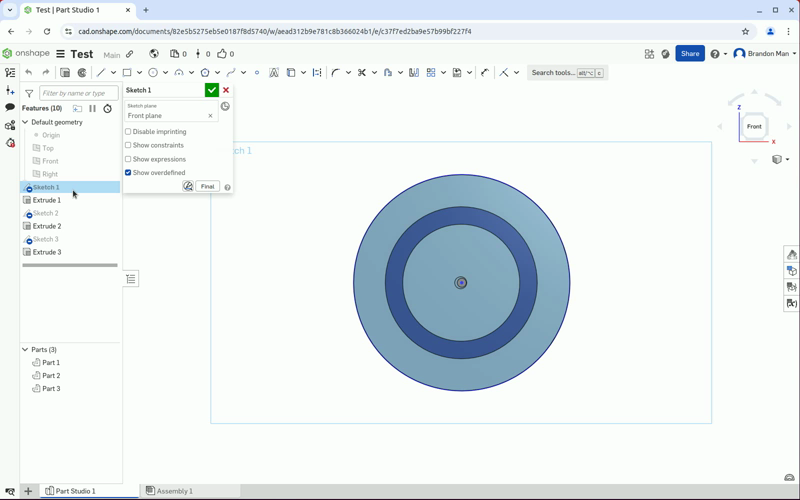
mouse_move(229, 92)
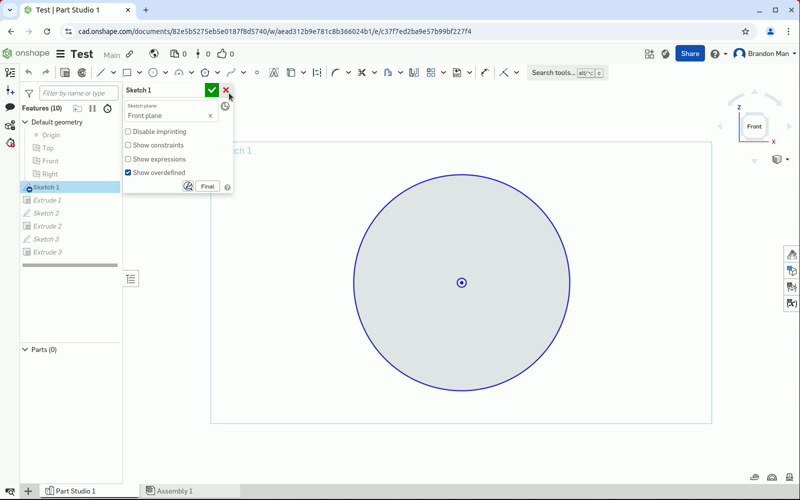
click(229, 92)
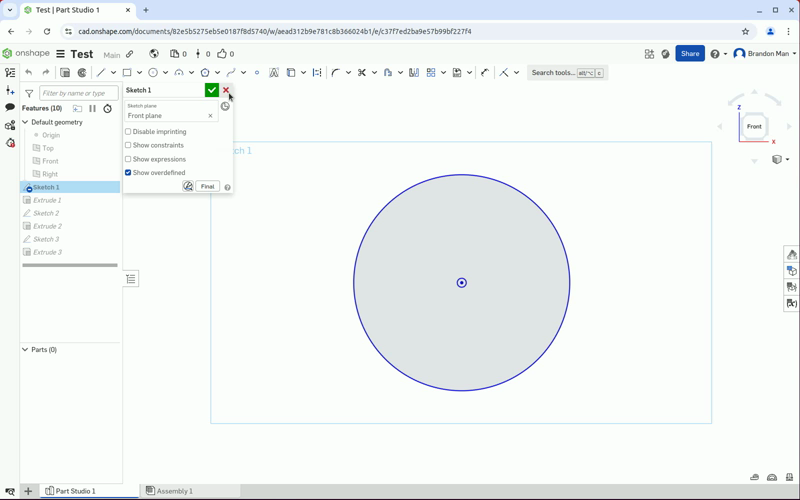
key(shift+s)
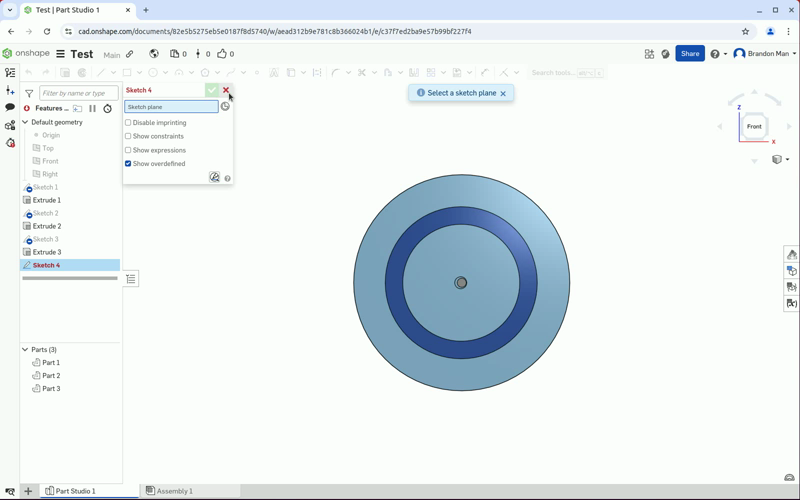
mouse_move(73, 163)
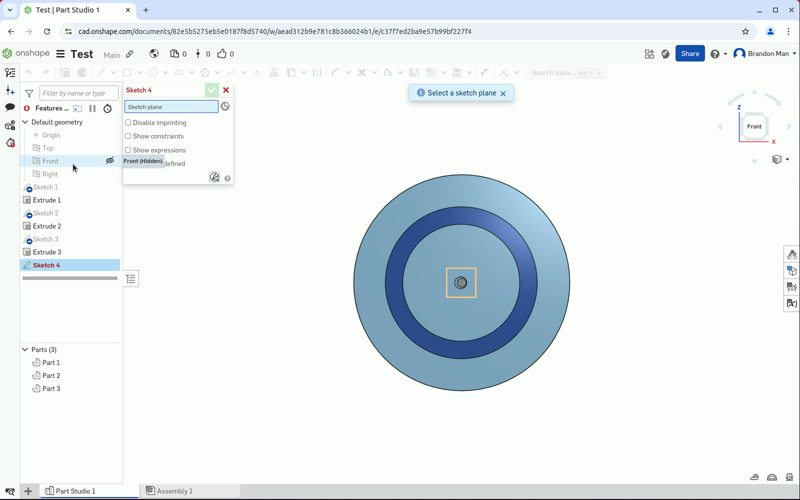
click(73, 163)
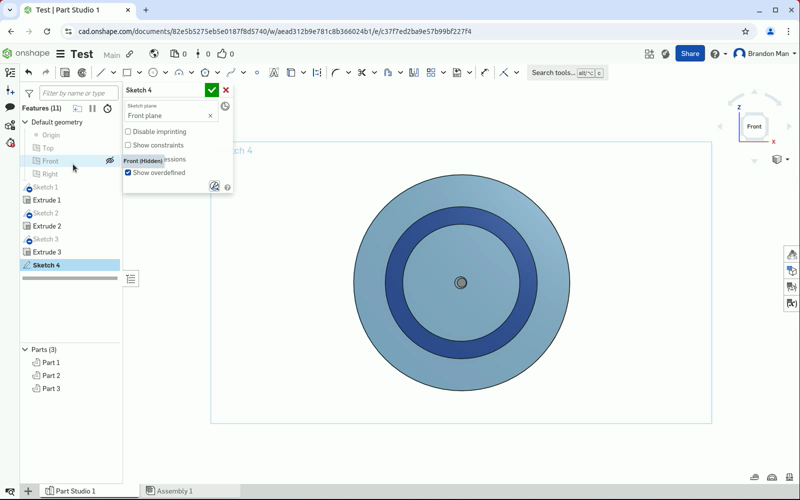
mouse_move(73, 352)
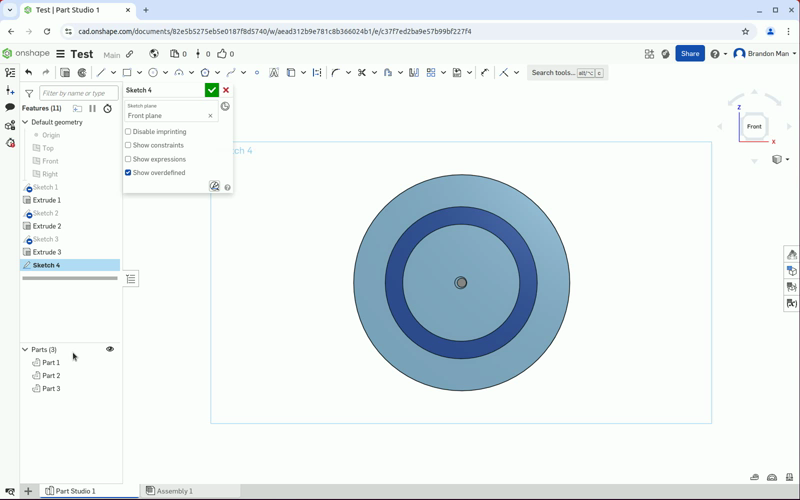
key(y)
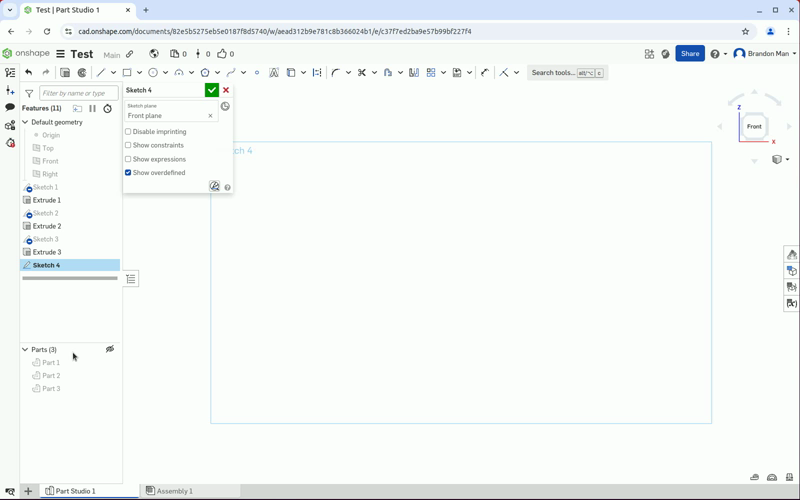
key(c)
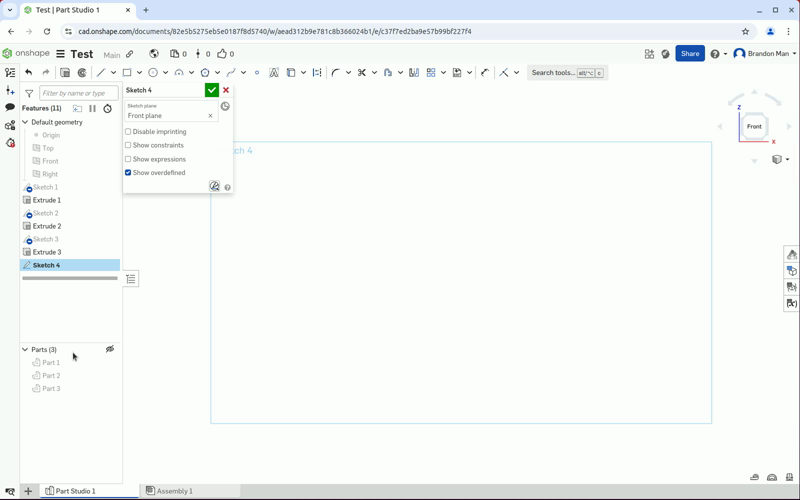
key_down(shift)
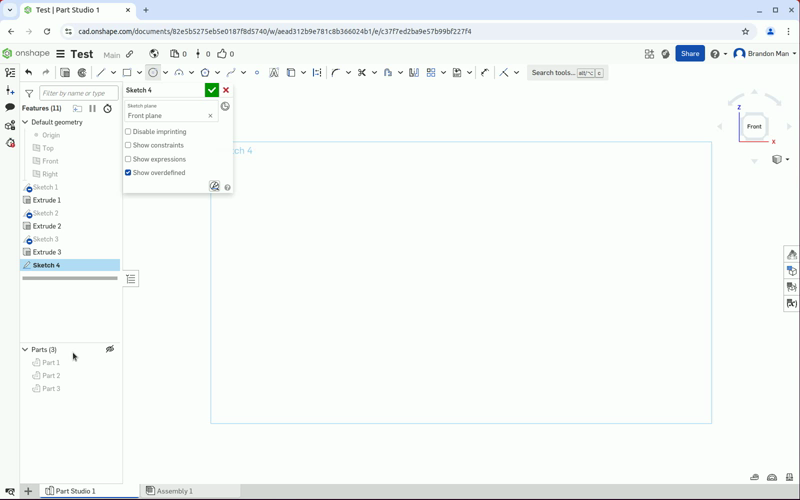
mouse_move(461, 282)
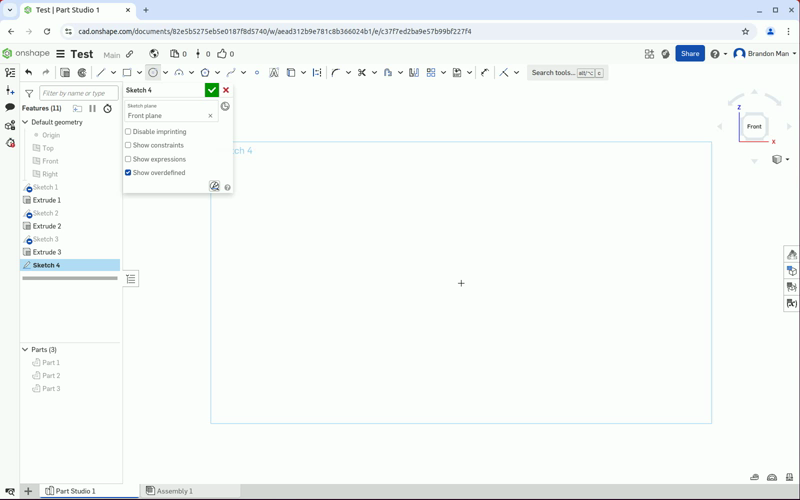
click(461, 282)
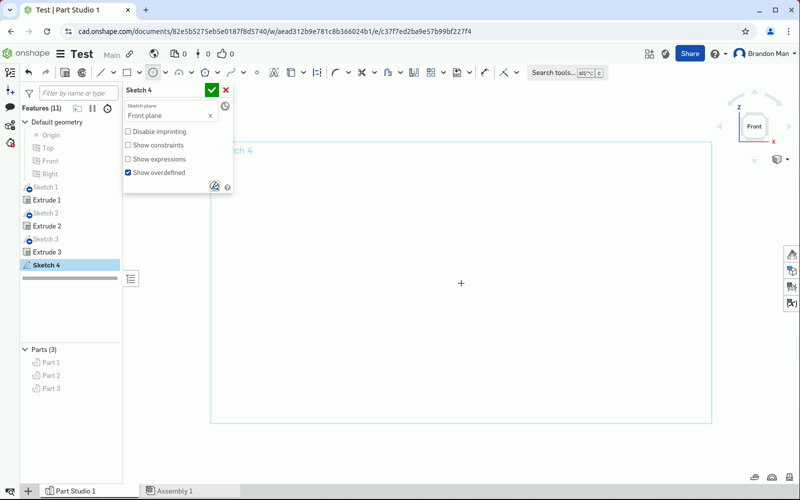
key_up(shift)
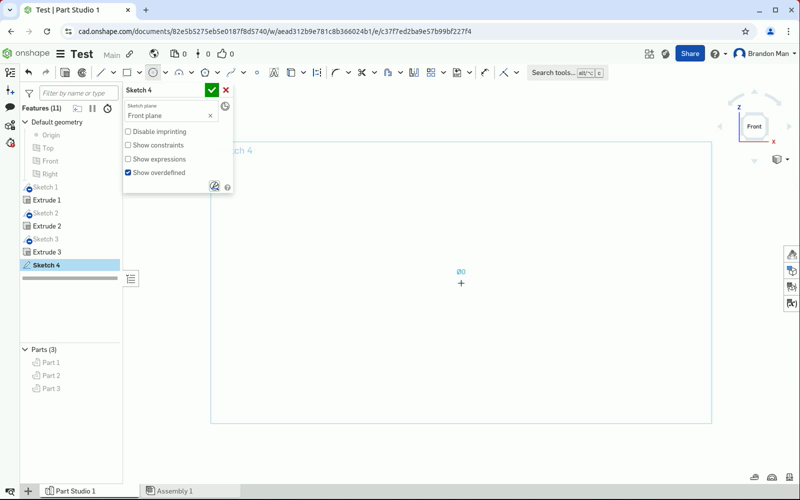
mouse_move(499, 282)
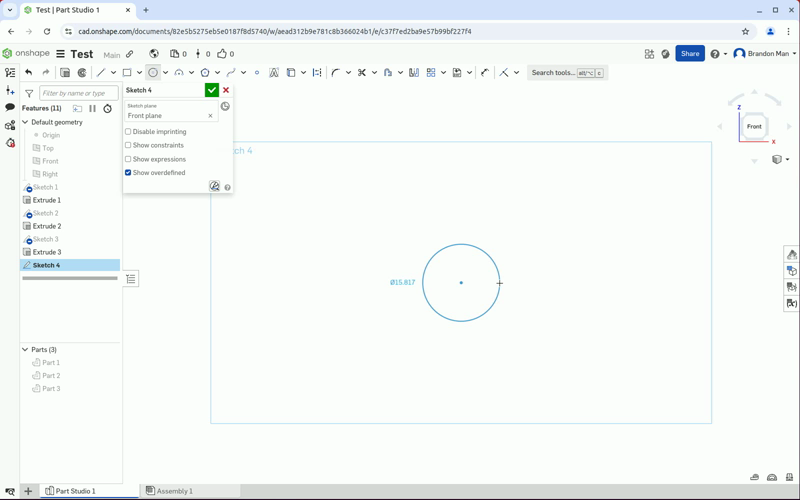
click(499, 282)
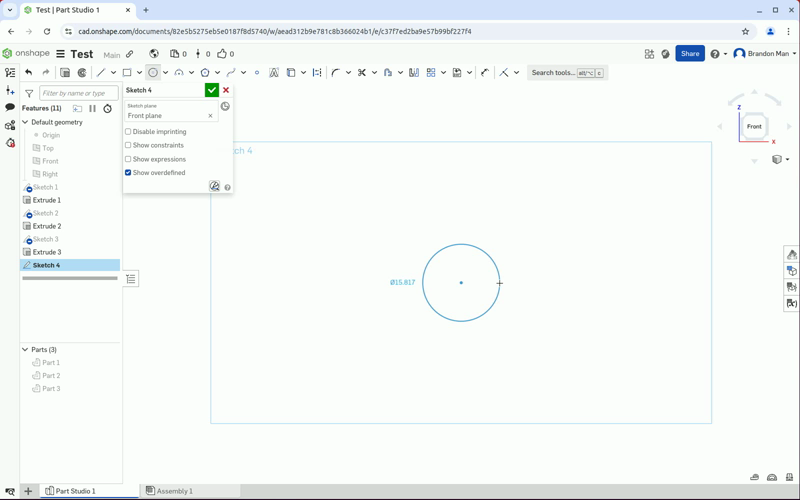
key(esc)
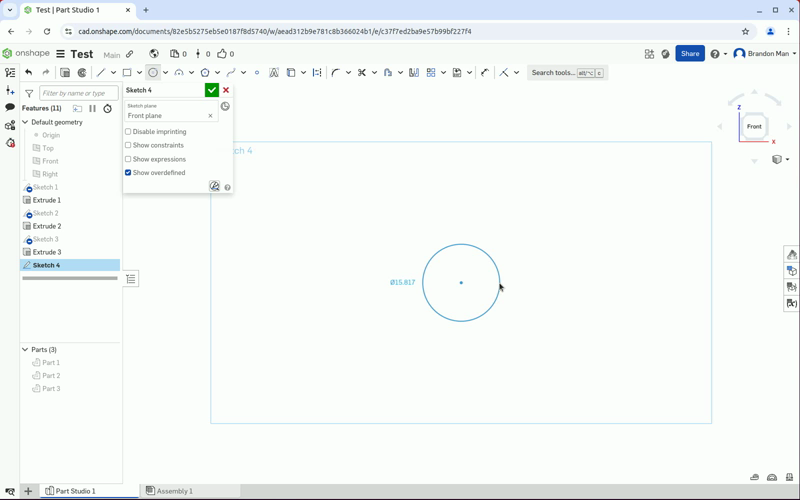
key(c)
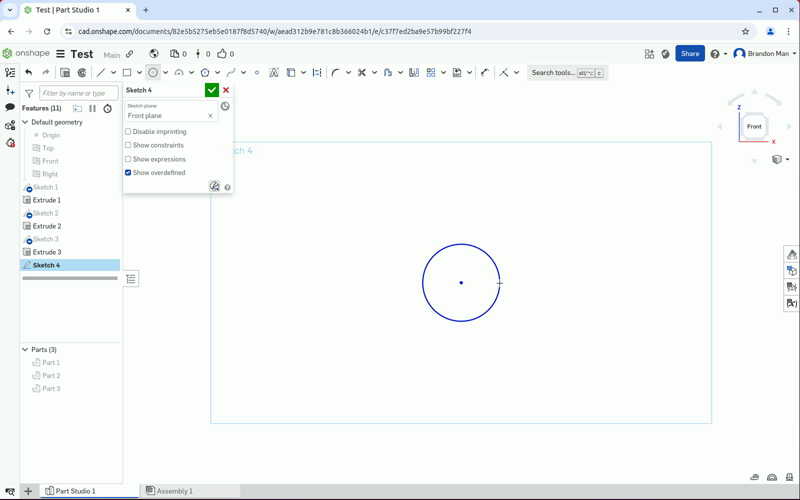
key_down(shift)
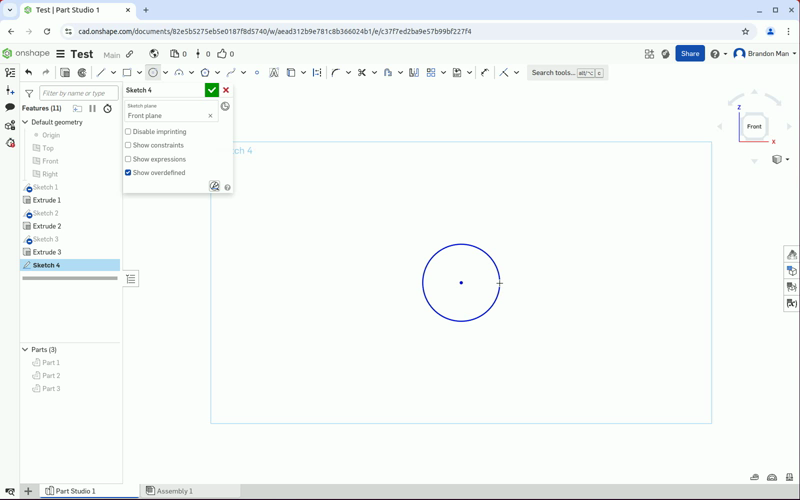
mouse_move(461, 282)
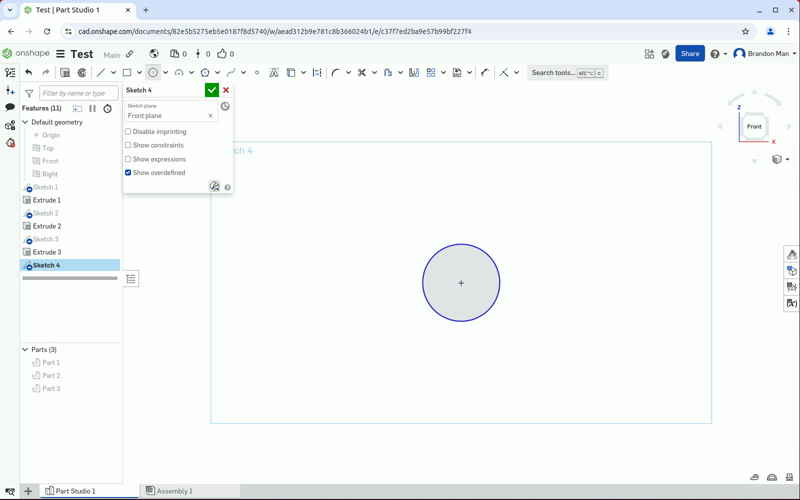
click(461, 282)
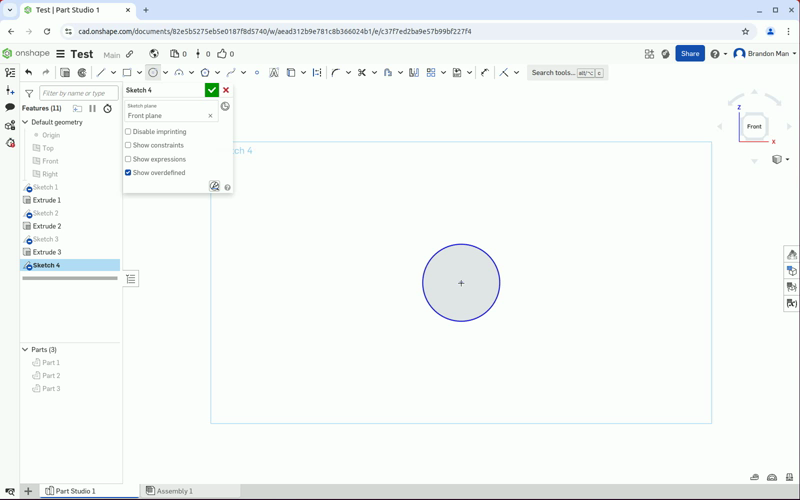
key_up(shift)
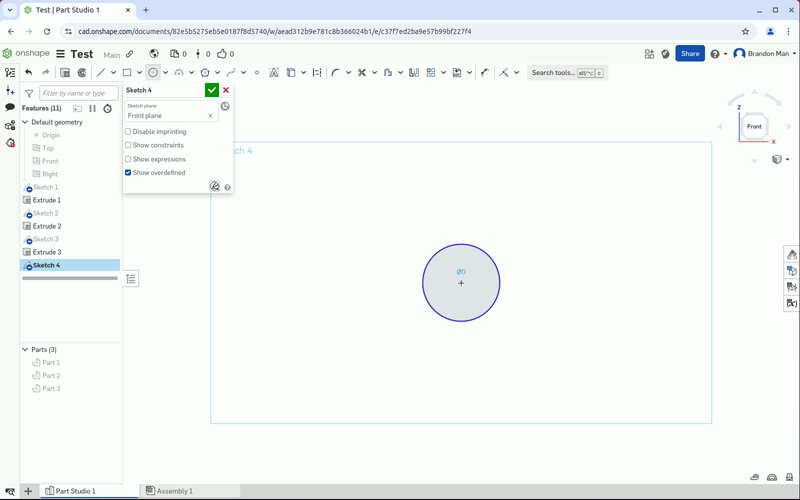
mouse_move(482, 282)
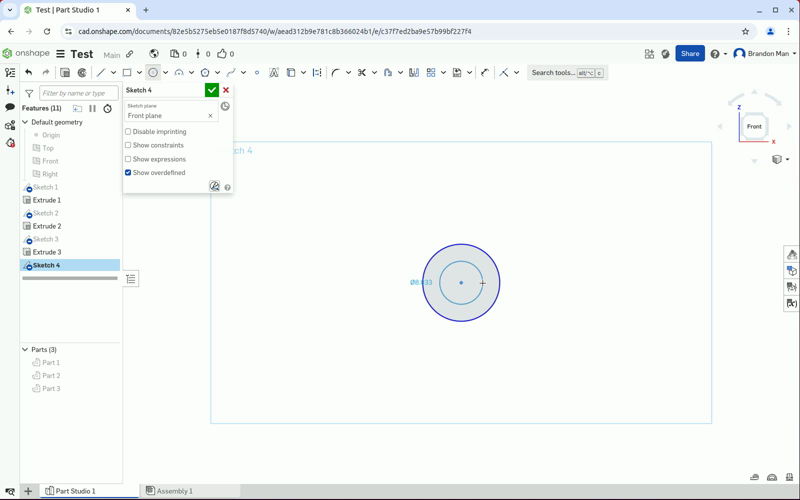
click(482, 282)
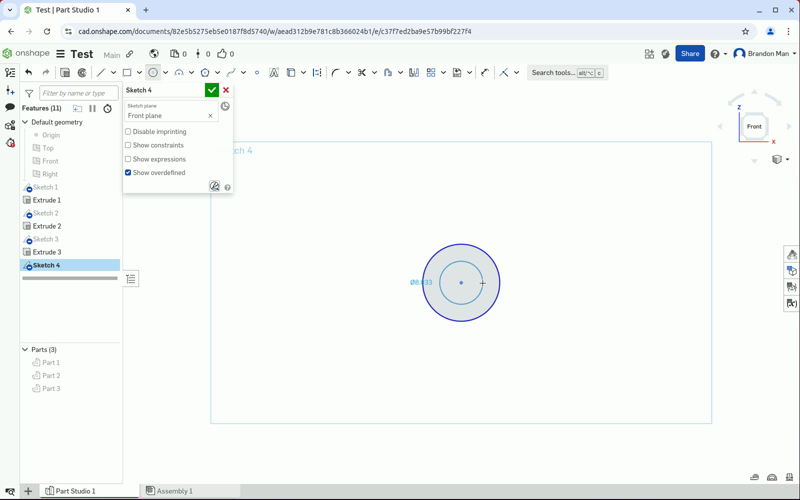
key(esc)
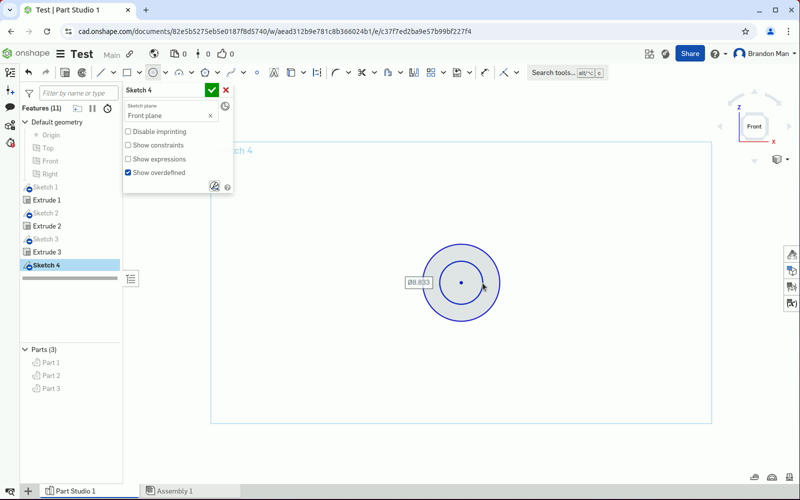
mouse_move(472, 255)
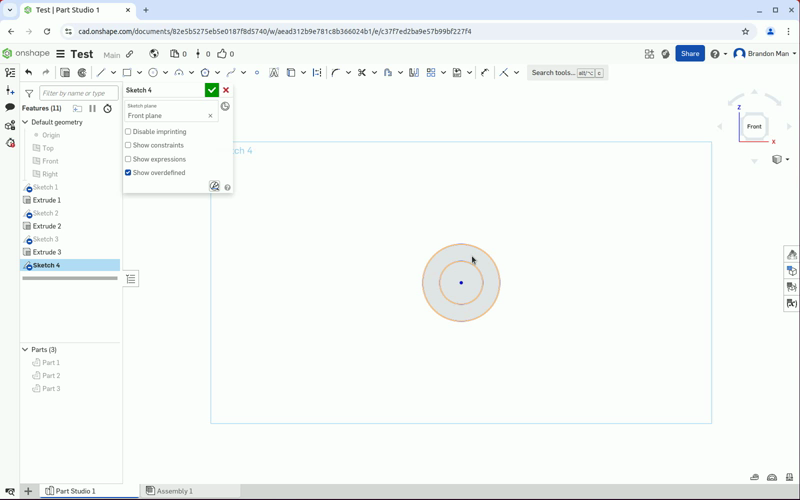
click(472, 255)
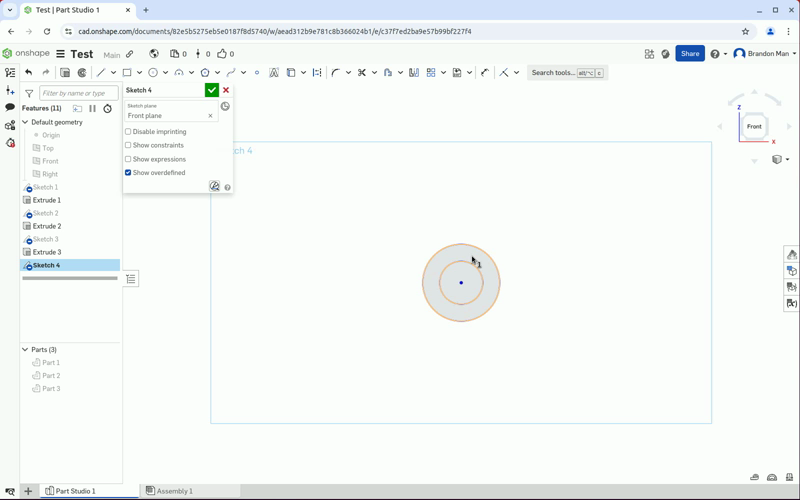
mouse_move(73, 352)
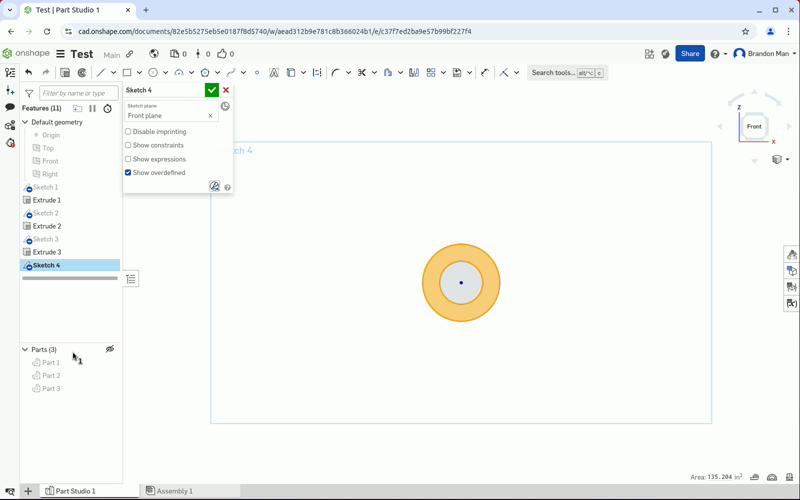
key(shift+y)
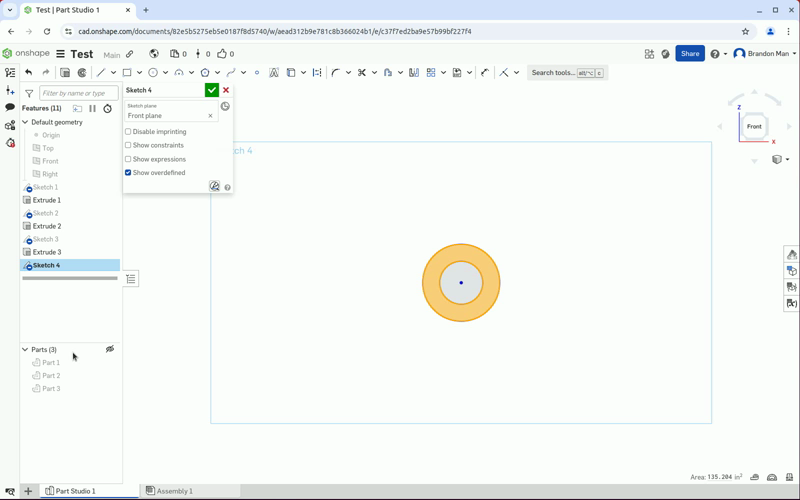
key(shift+e)
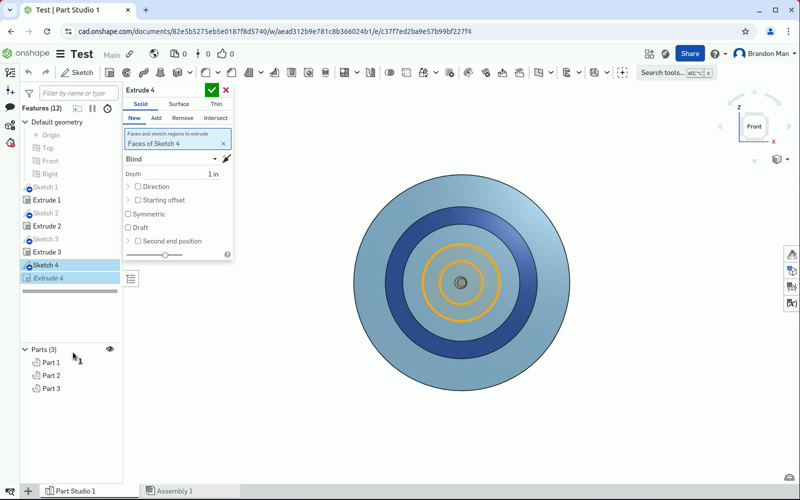
mouse_move(143, 106)
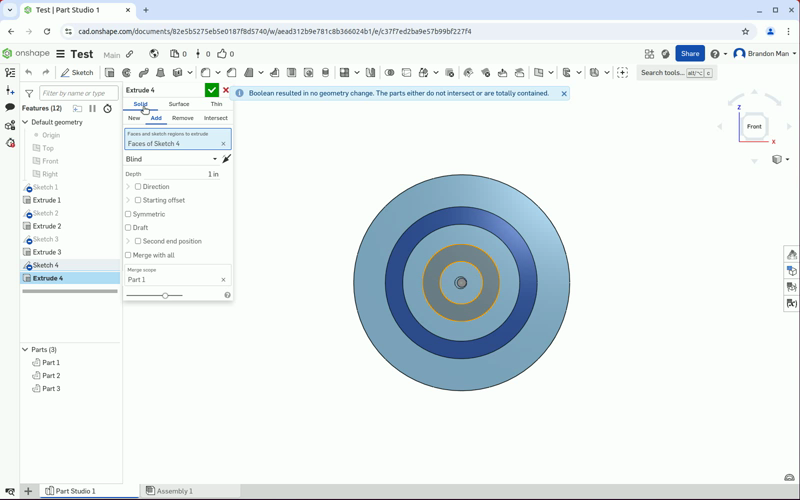
click(143, 106)
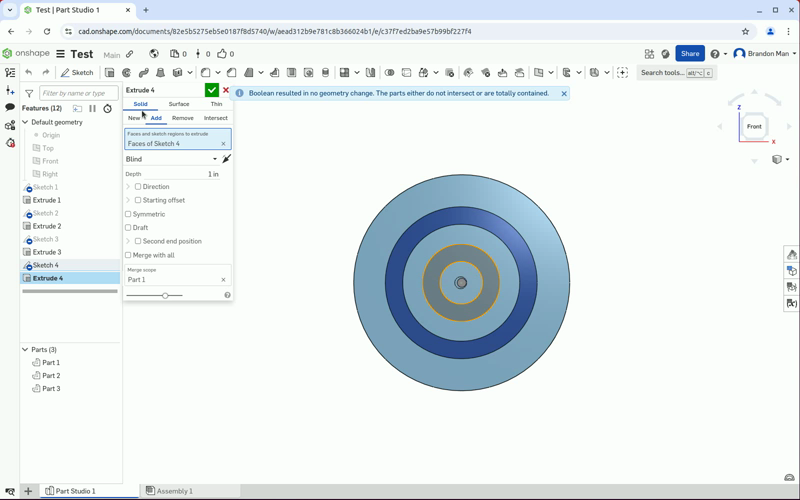
mouse_move(137, 120)
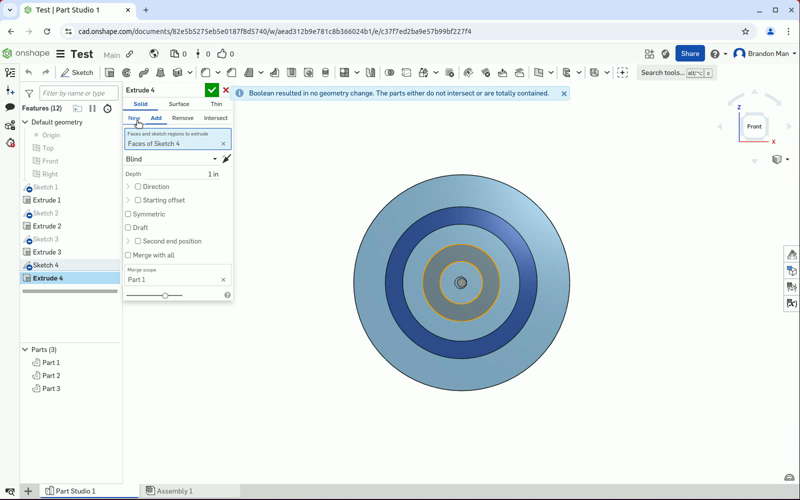
click(137, 120)
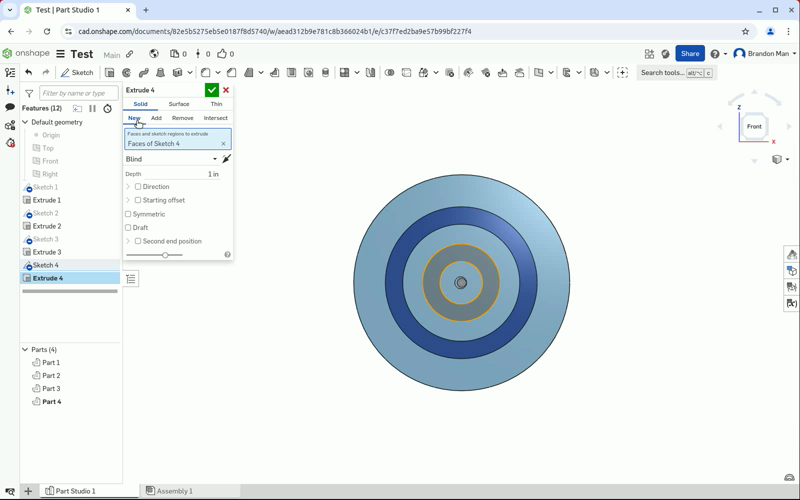
key(tab, 4)
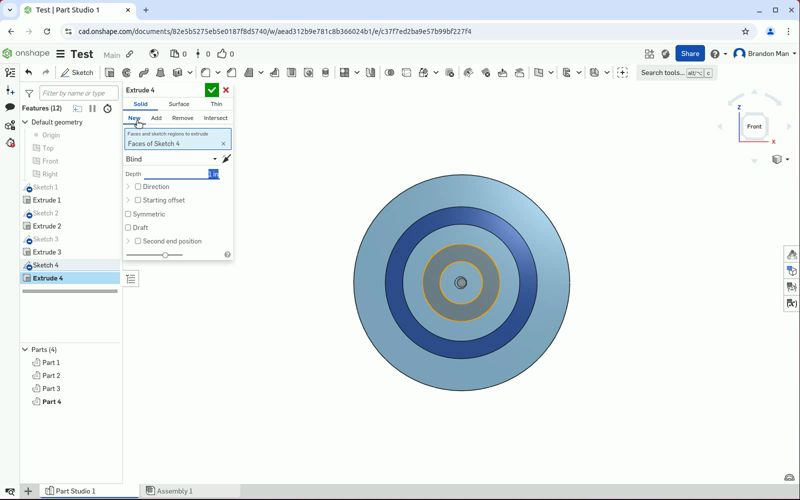
text(23.108)
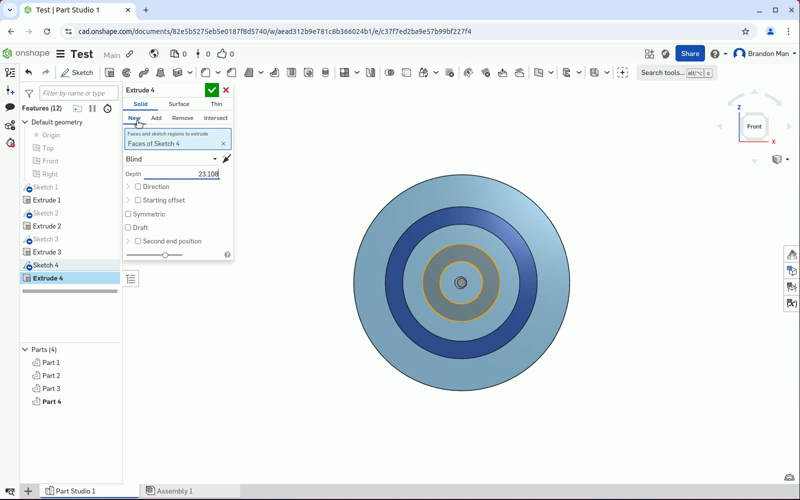
key(enter)
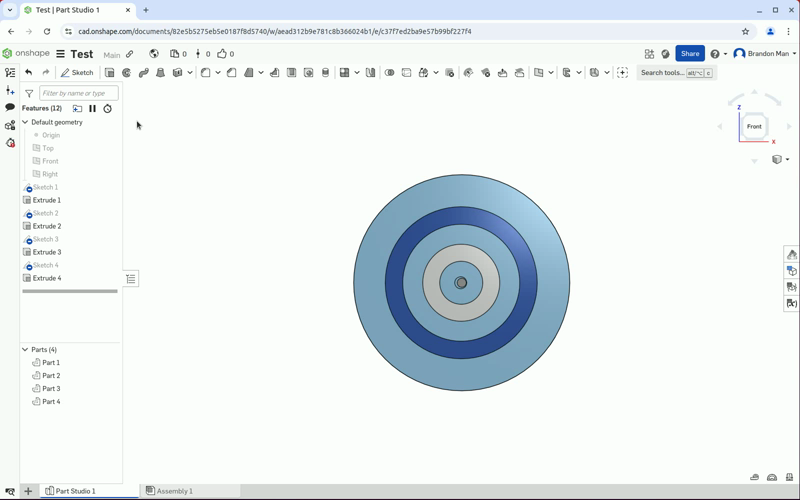
key(shift+h)
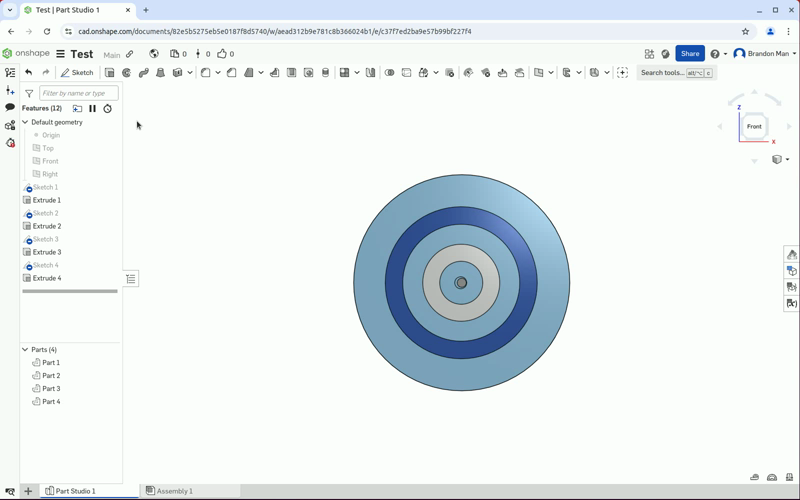
key(shift+h)
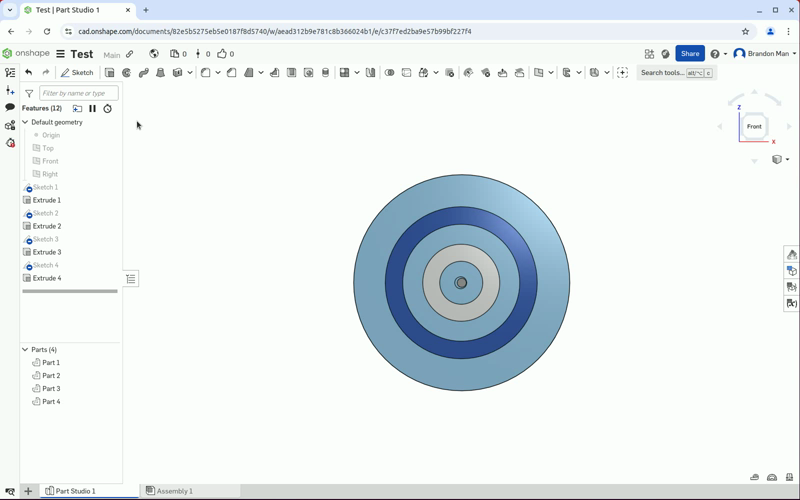
mouse_move(73, 189)
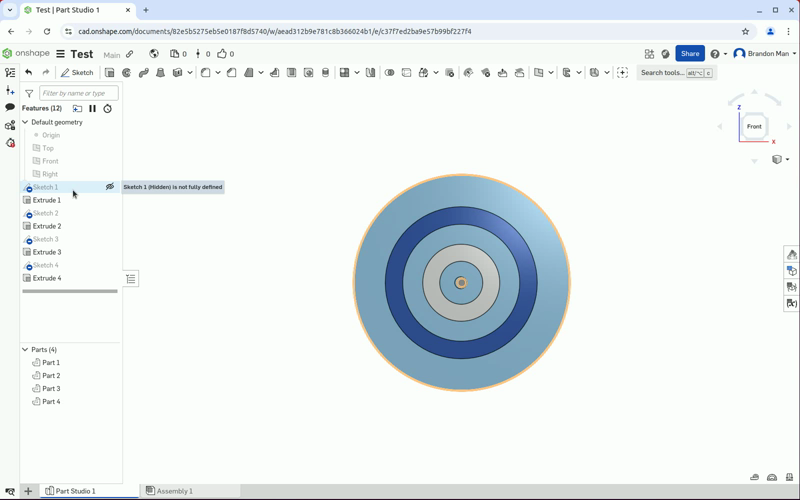
click(73, 189)
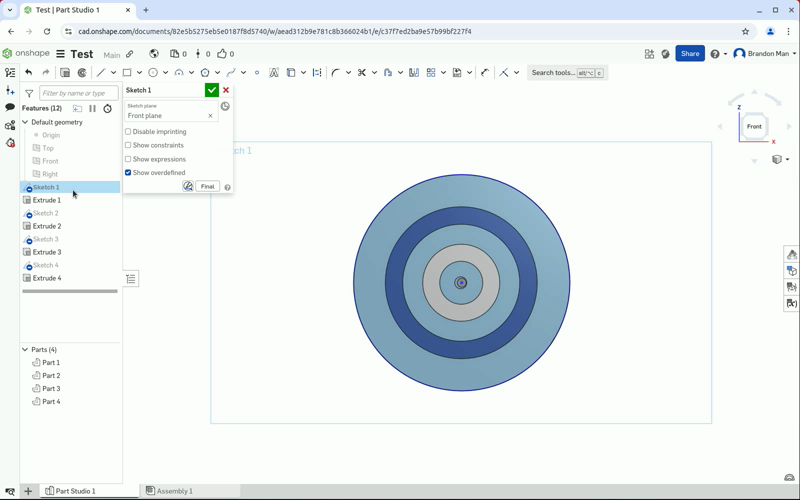
mouse_move(229, 92)
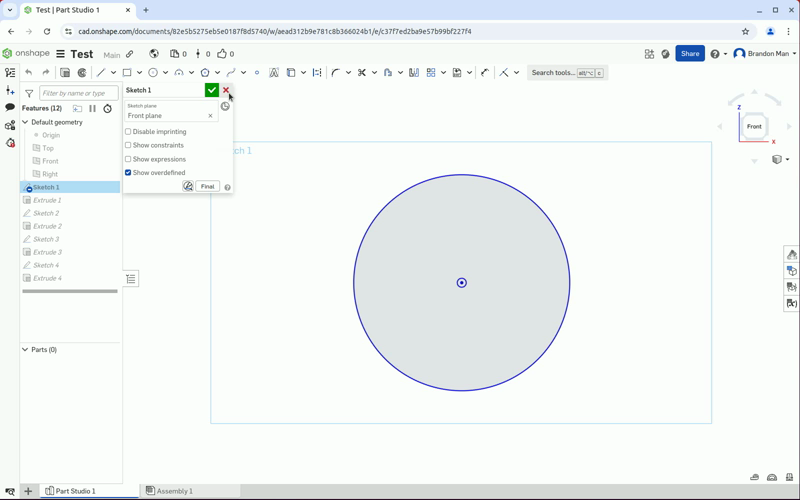
click(229, 92)
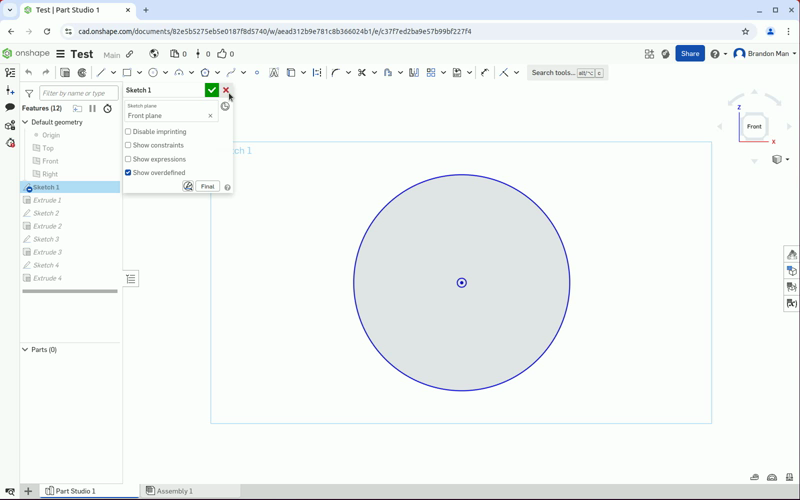
key(shift+s)
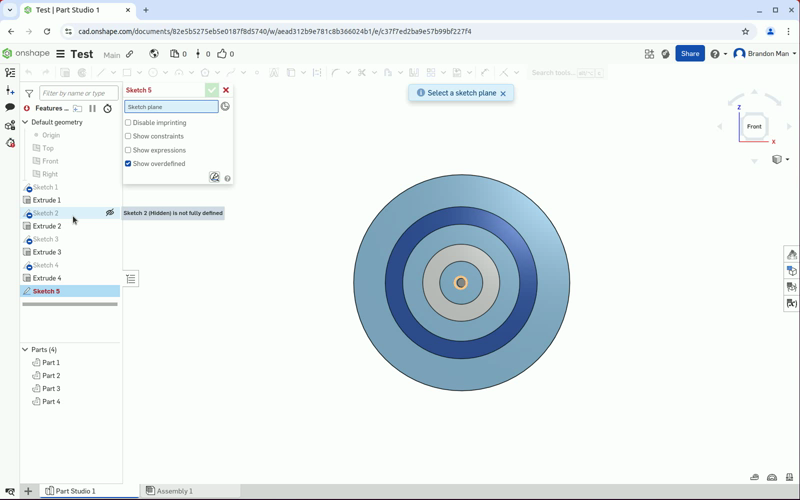
scroll(3)
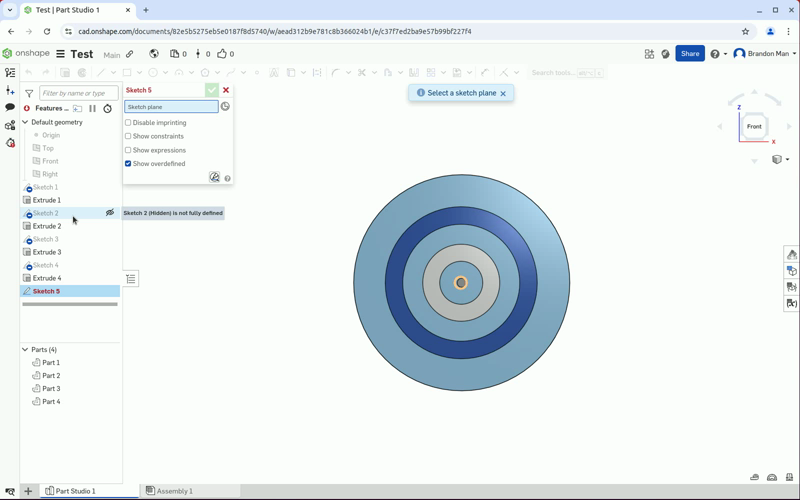
mouse_move(73, 163)
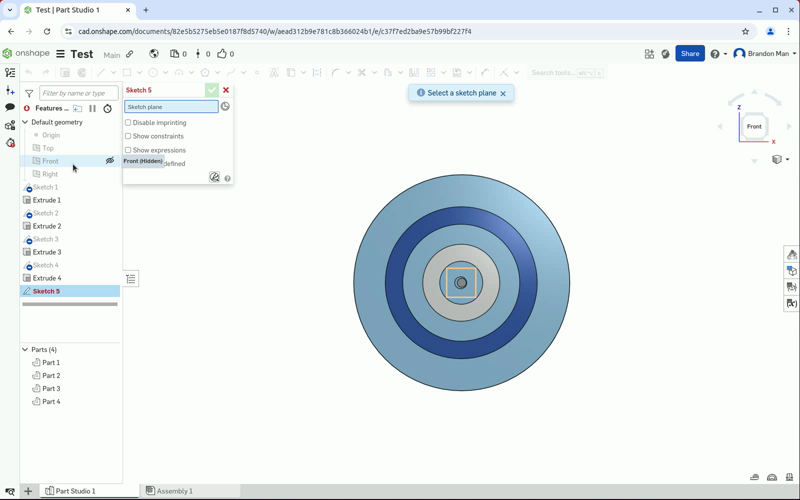
click(73, 163)
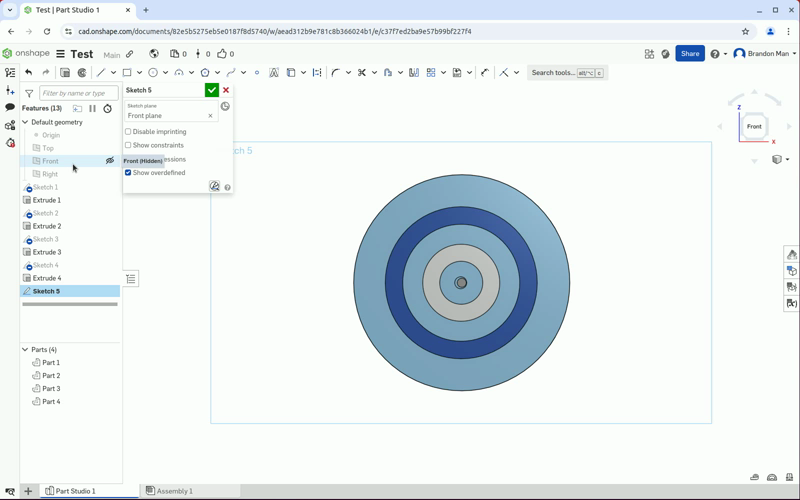
mouse_move(73, 352)
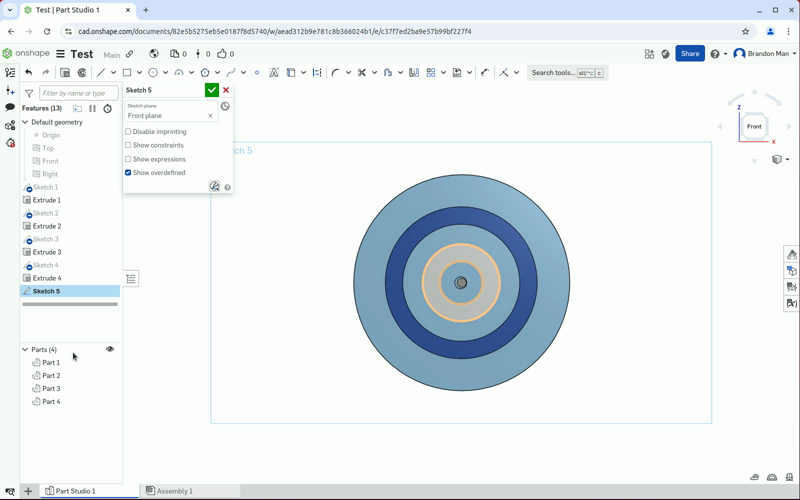
key(y)
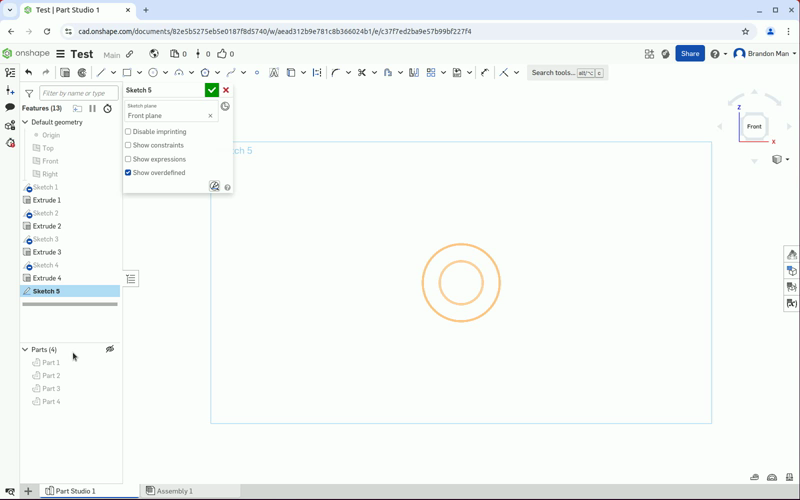
key(c)
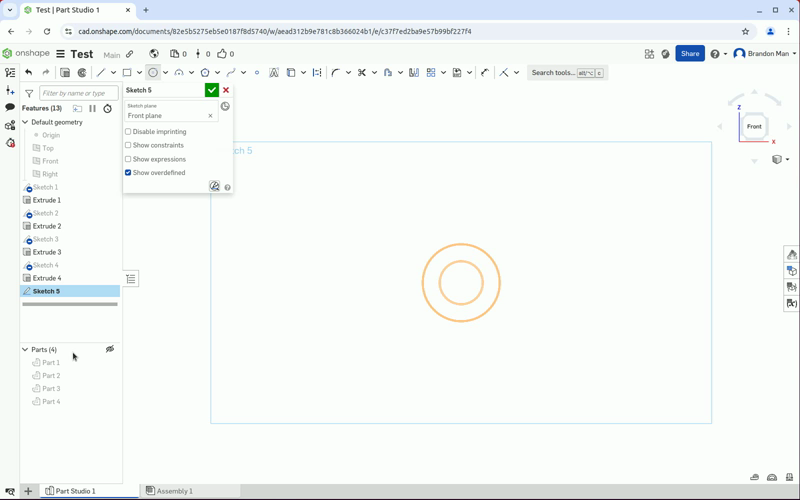
key_down(shift)
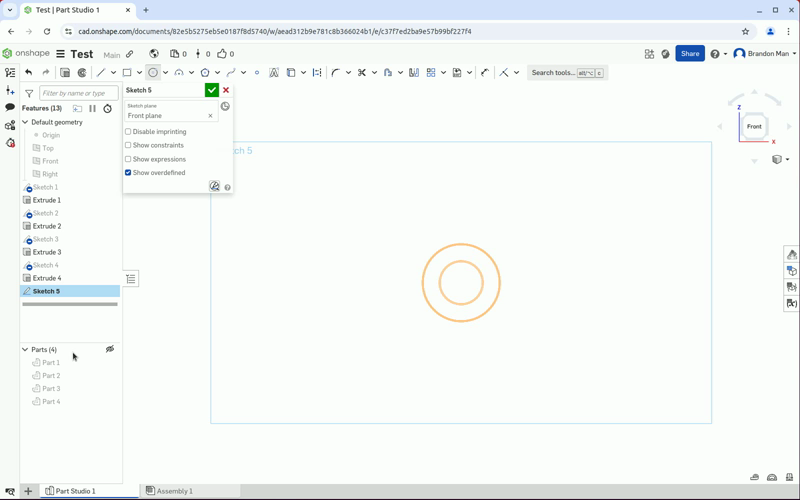
mouse_move(461, 282)
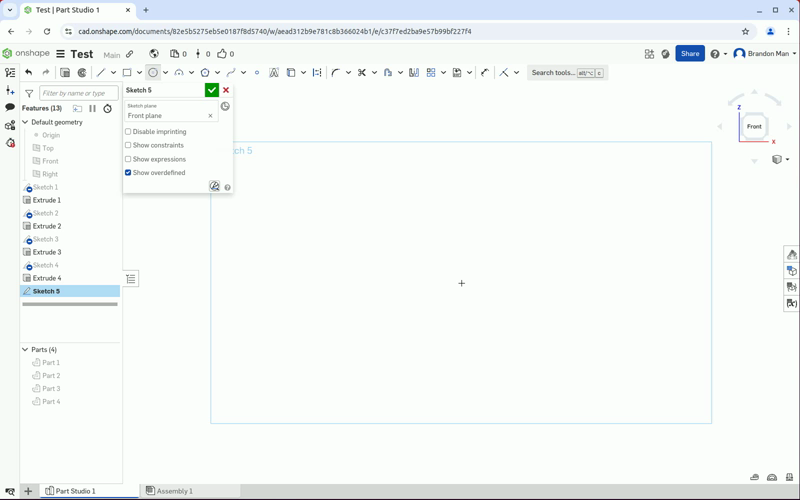
click(461, 282)
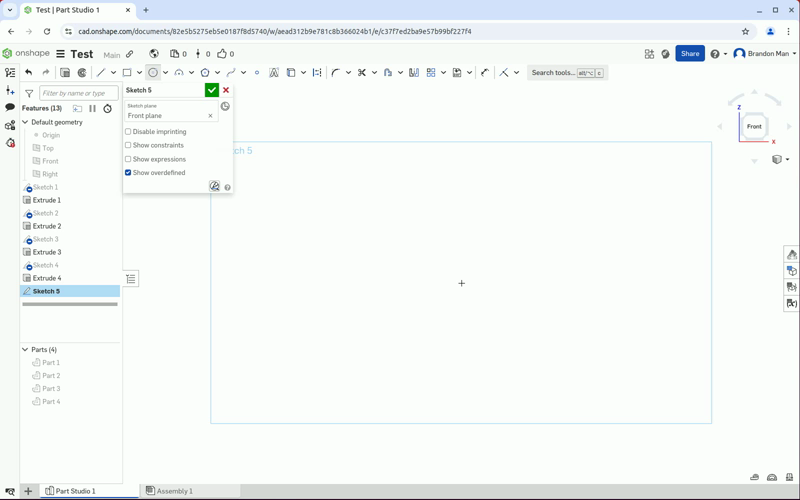
key_up(shift)
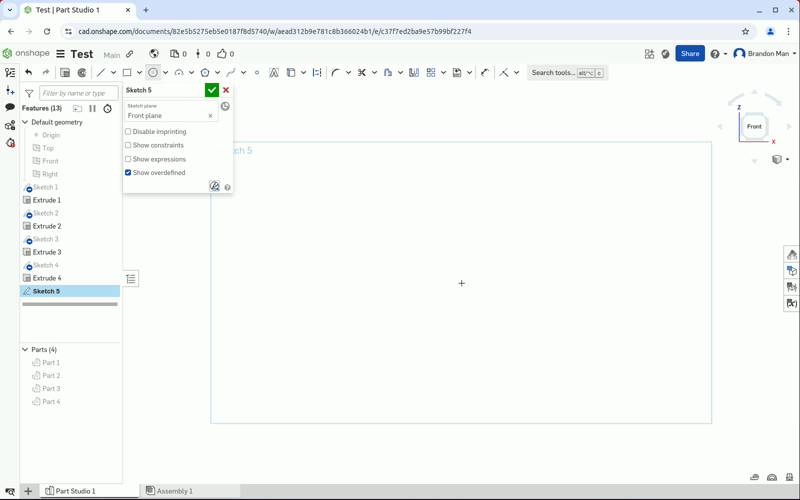
mouse_move(569, 282)
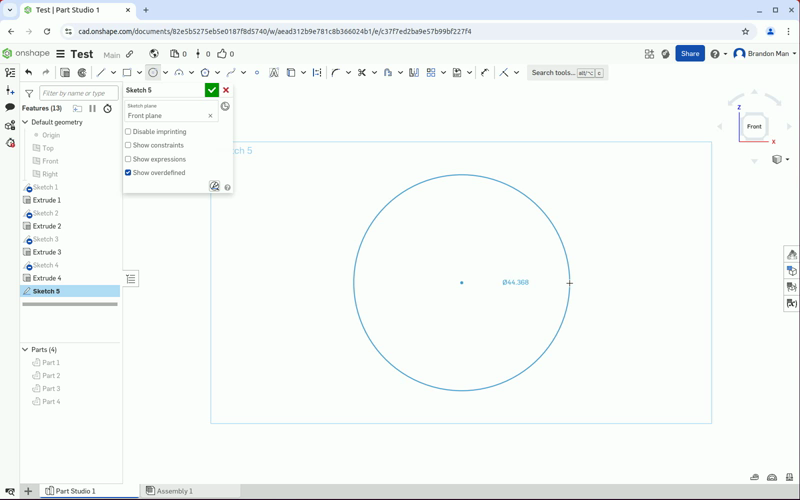
click(569, 282)
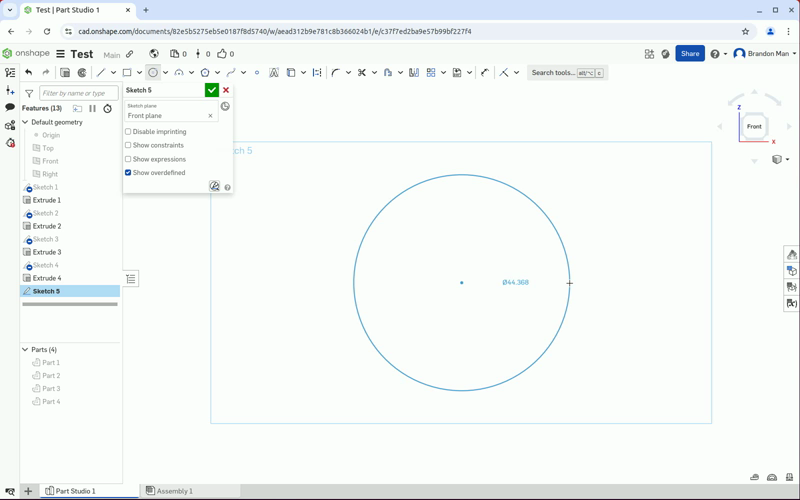
key(esc)
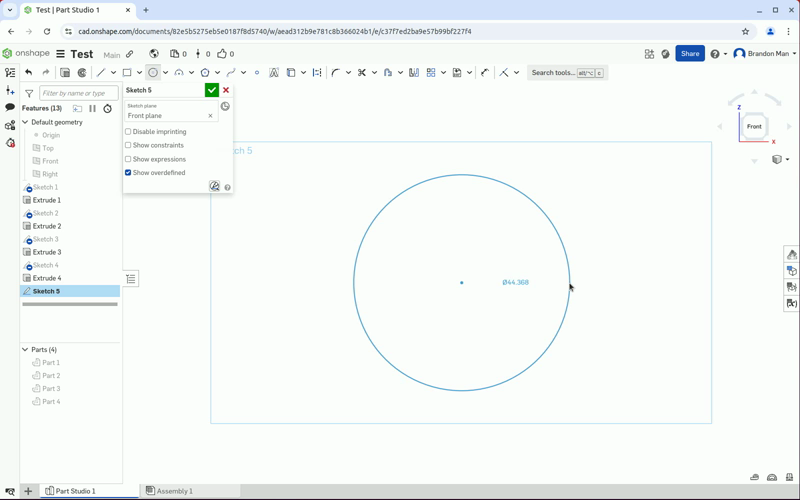
key(c)
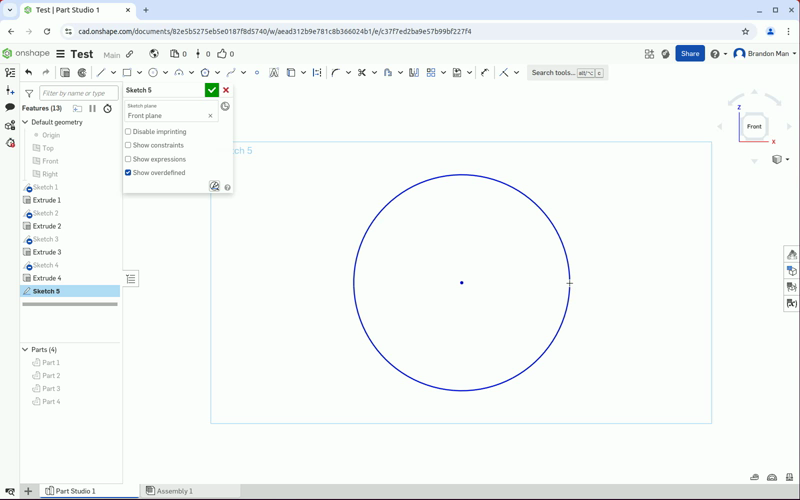
key_down(shift)
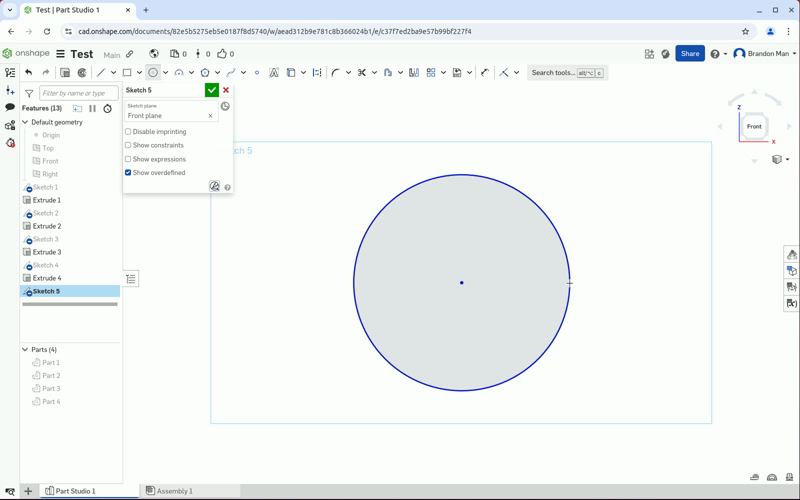
mouse_move(461, 282)
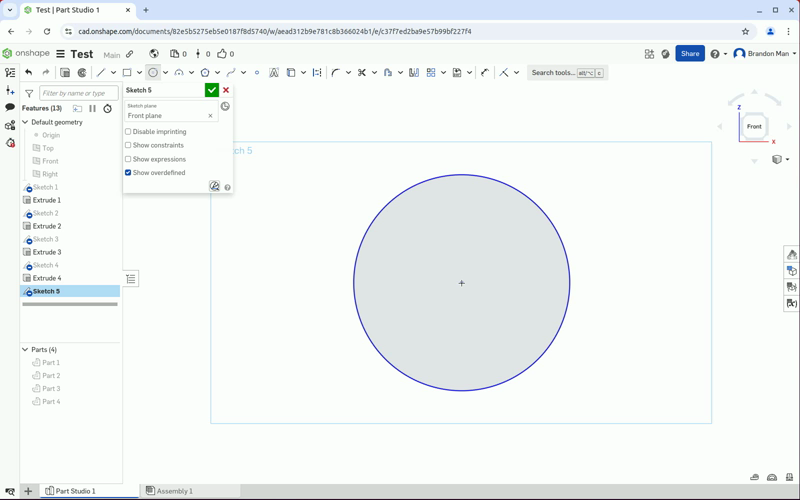
click(461, 282)
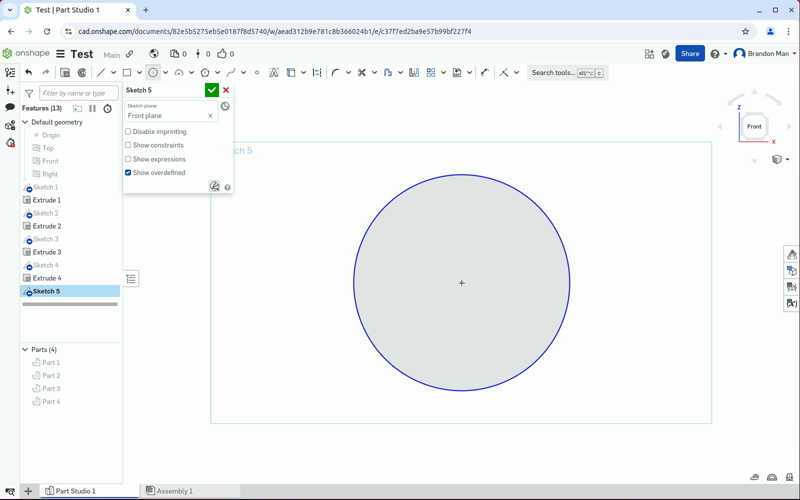
key_up(shift)
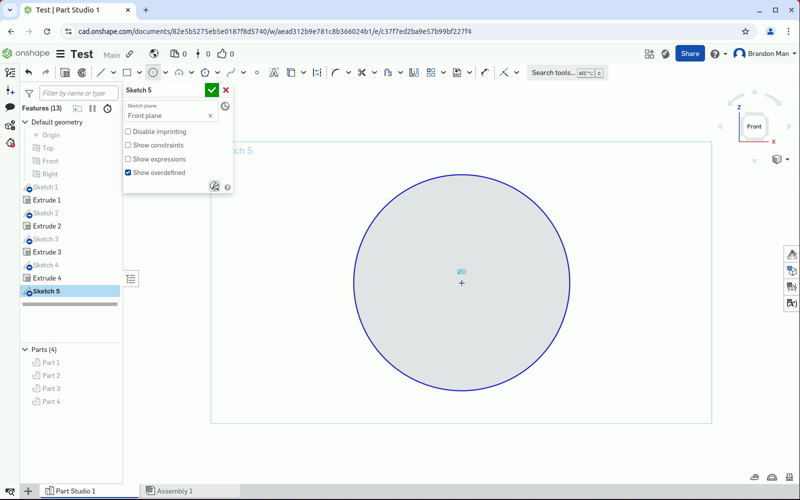
mouse_move(551, 282)
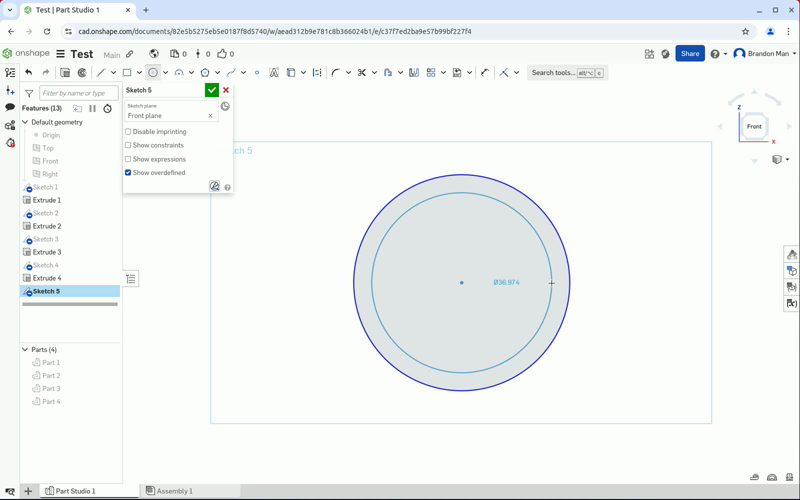
click(551, 282)
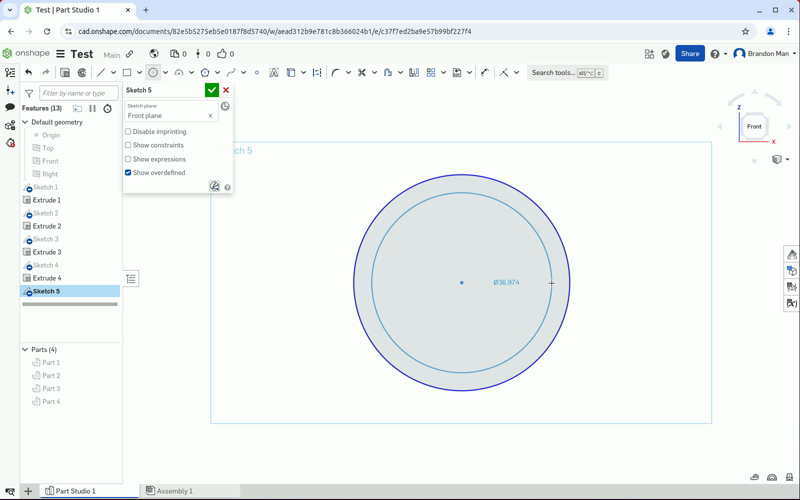
key(esc)
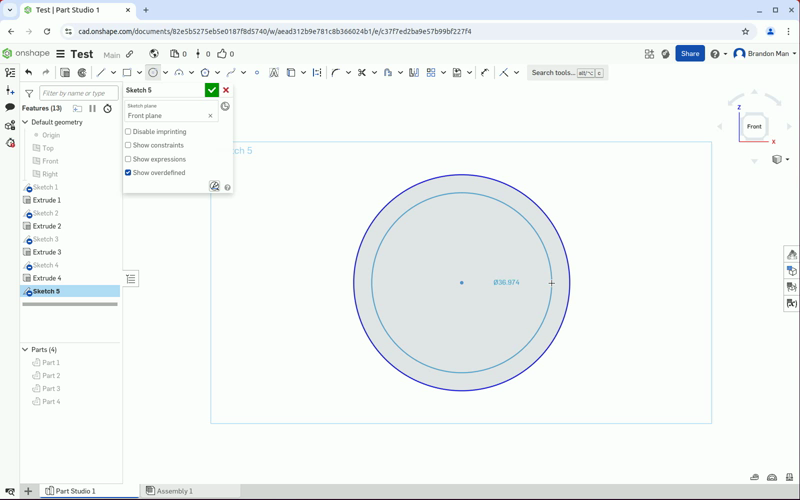
mouse_move(449, 184)
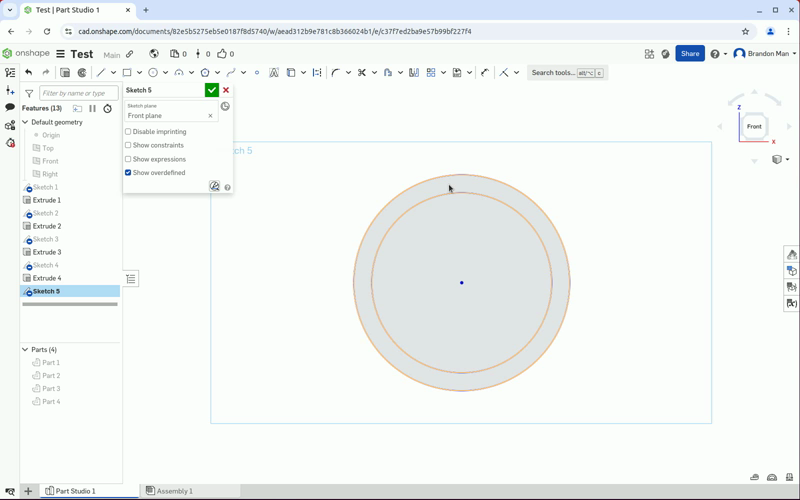
click(449, 184)
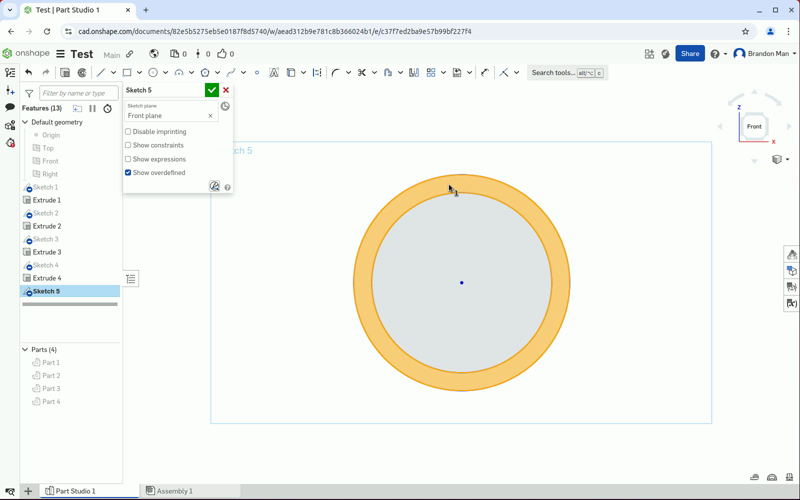
mouse_move(73, 352)
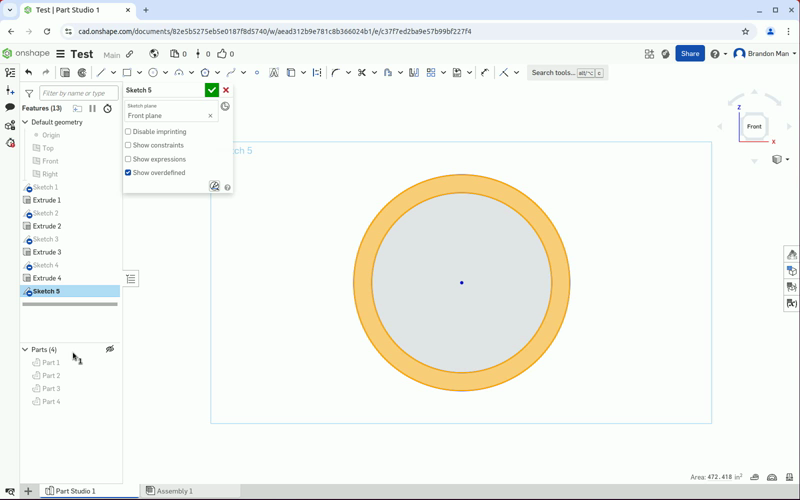
key(shift+y)
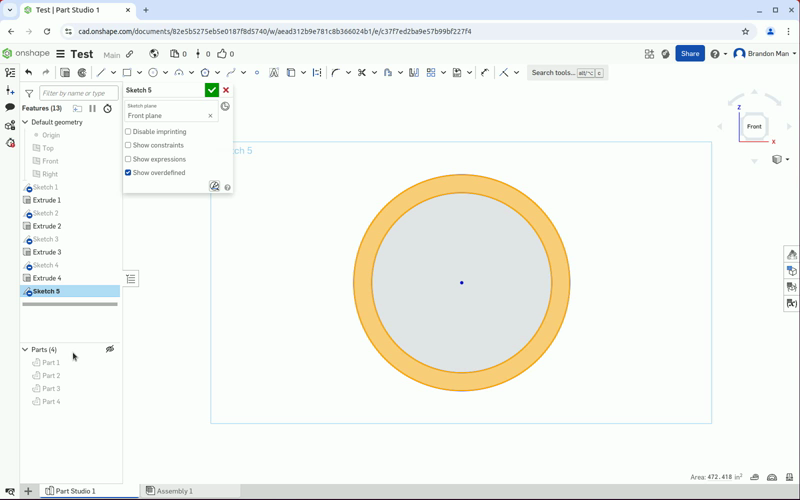
key(shift+e)
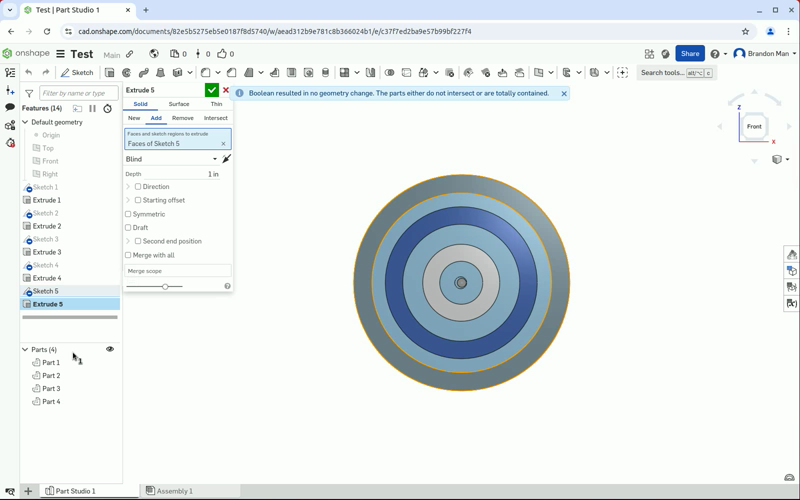
mouse_move(143, 106)
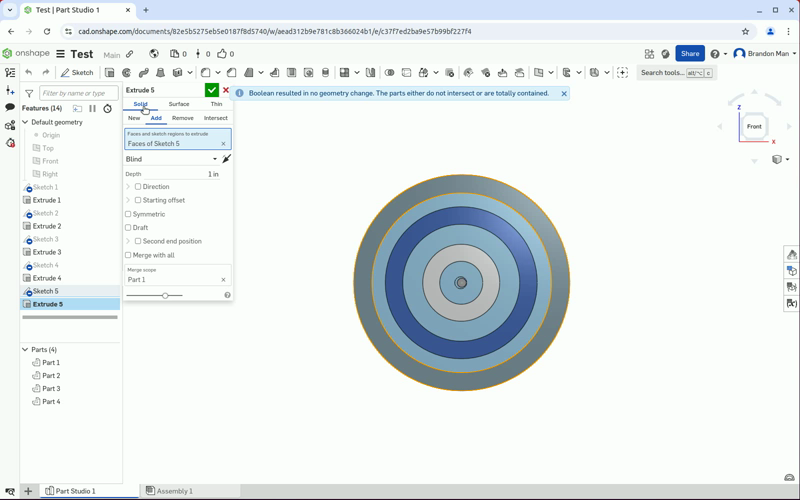
click(143, 106)
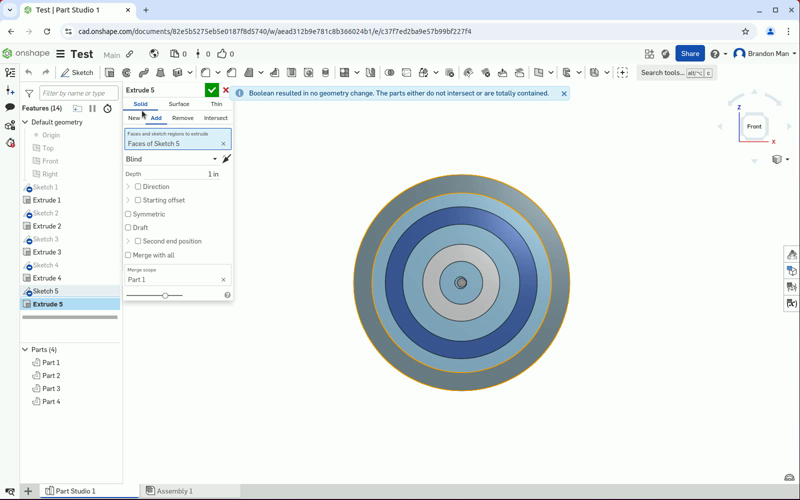
mouse_move(137, 120)
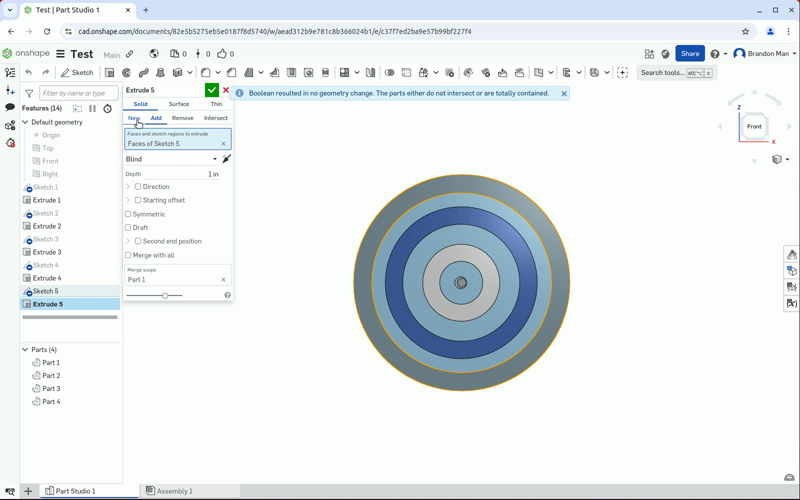
click(137, 120)
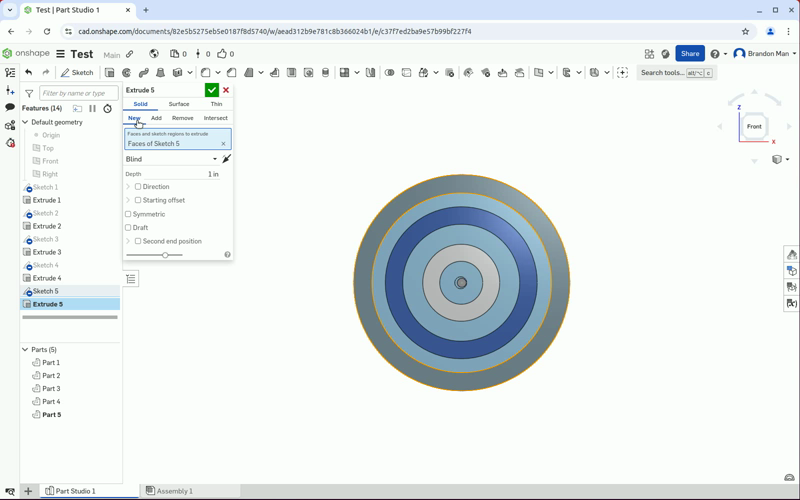
key(tab, 4)
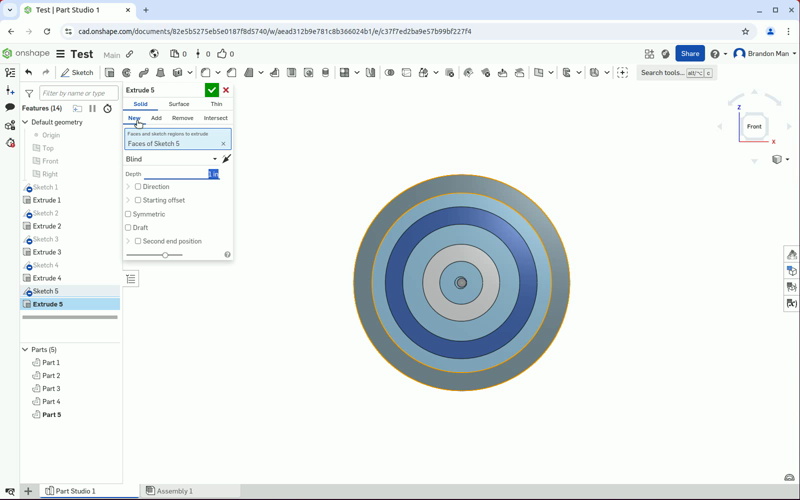
text(23.108)
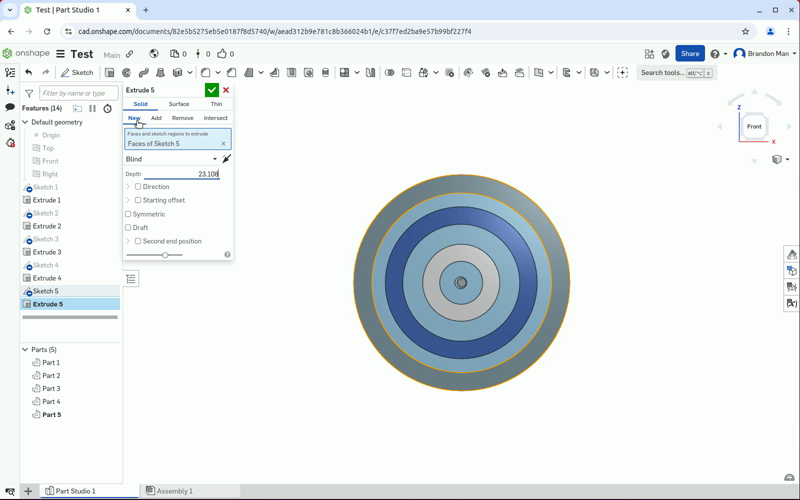
key(enter)
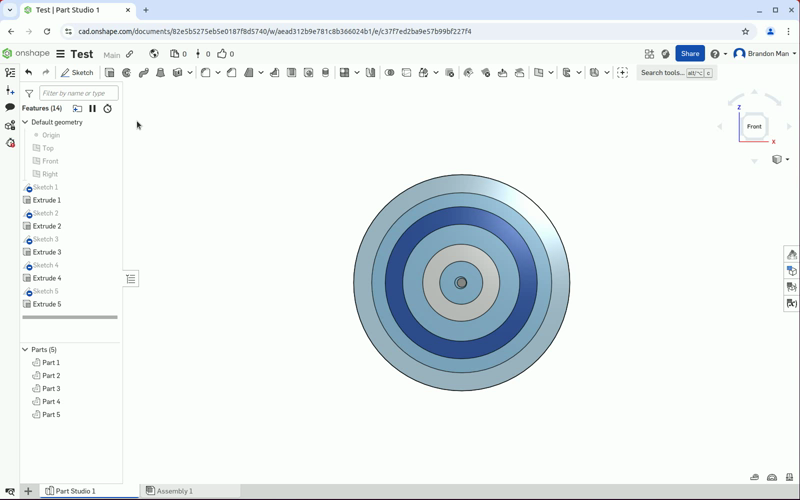
key(shift+h)
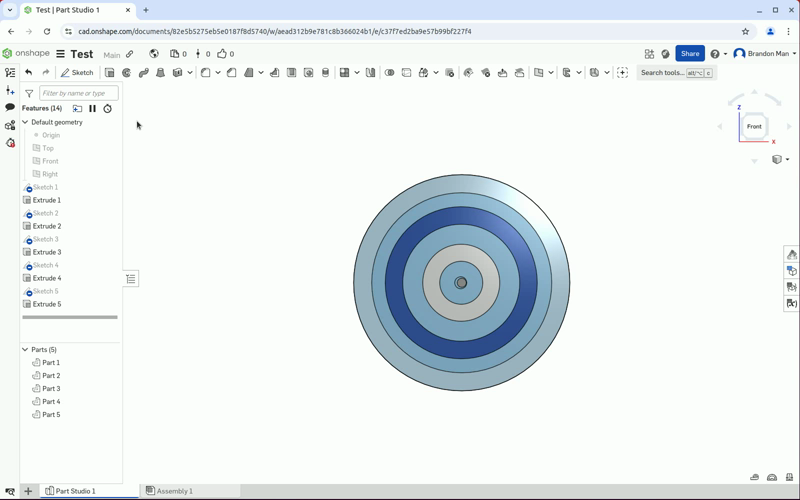
key(shift+h)
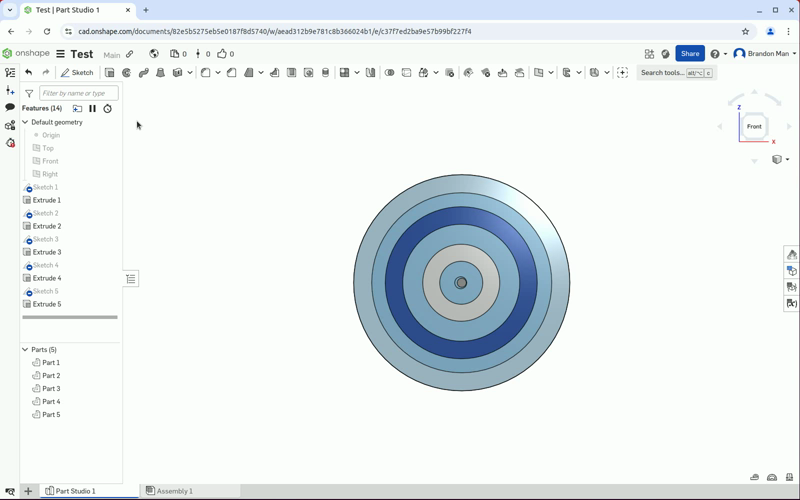
mouse_move(73, 189)
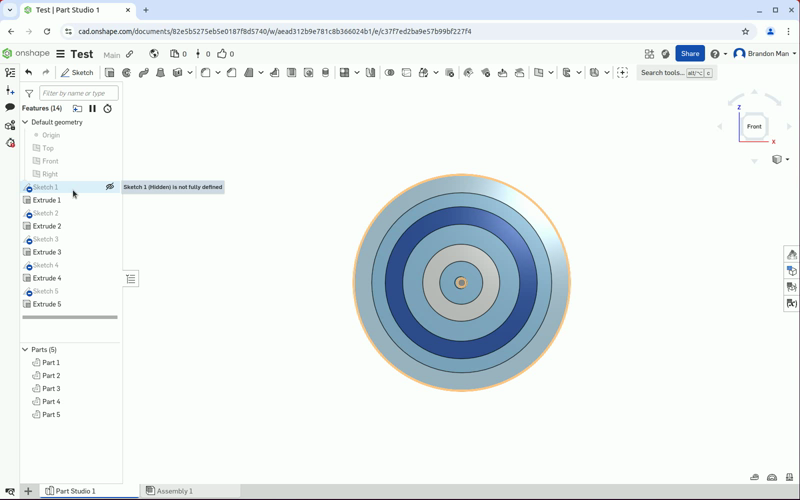
click(73, 189)
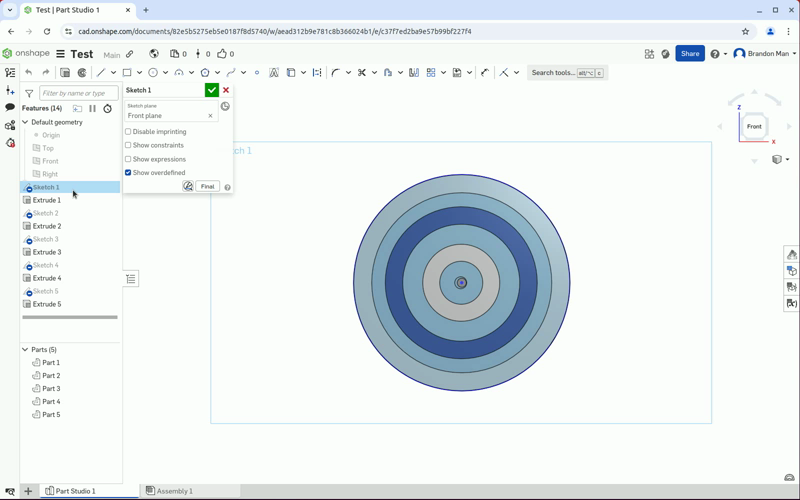
mouse_move(229, 92)
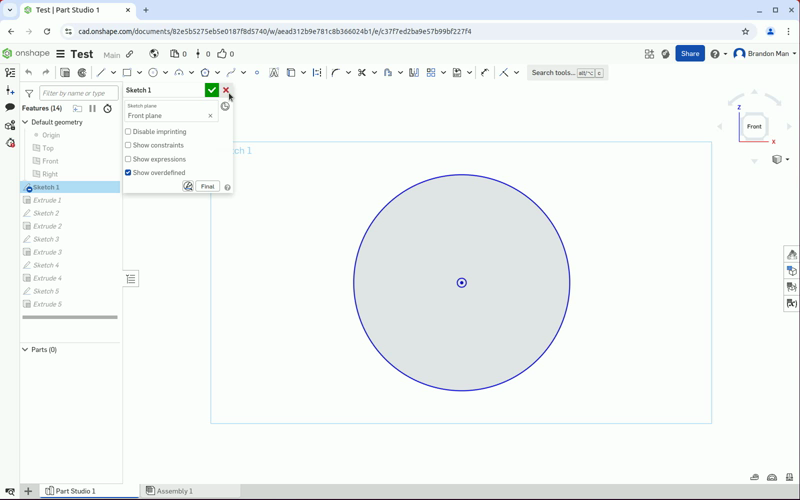
click(229, 92)
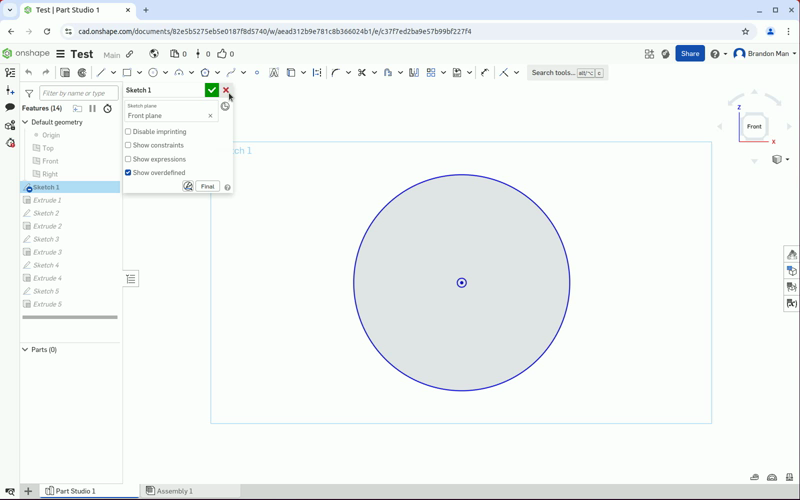
key(shift+s)
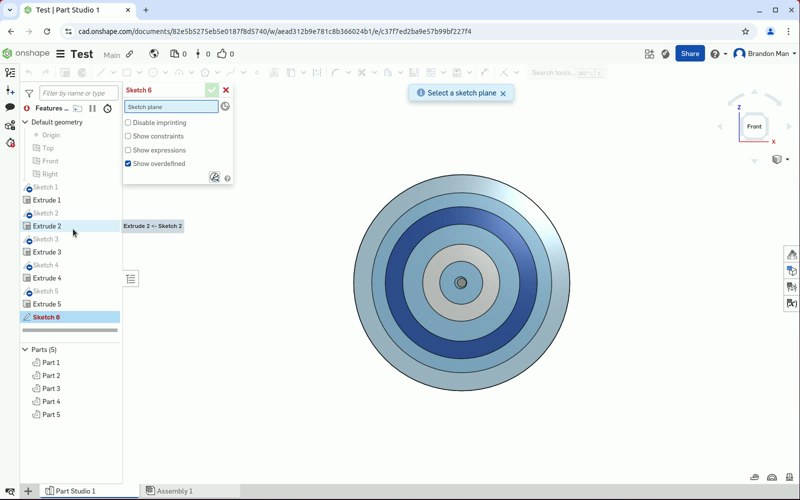
scroll(3)
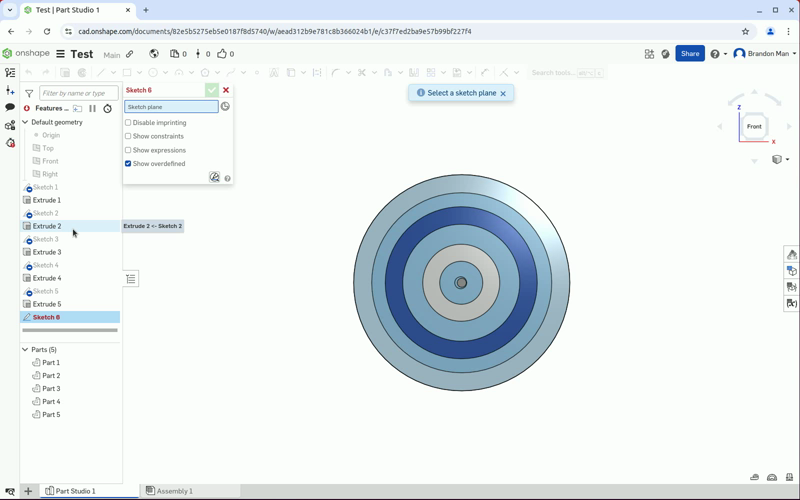
mouse_move(73, 163)
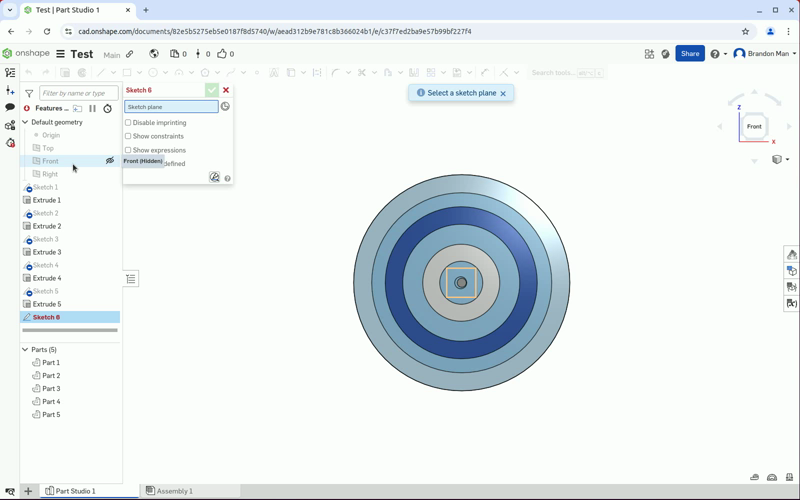
click(73, 163)
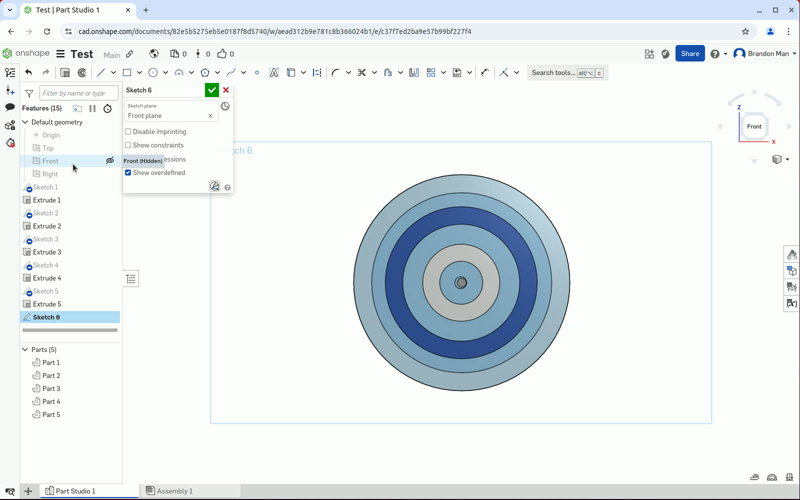
mouse_move(73, 352)
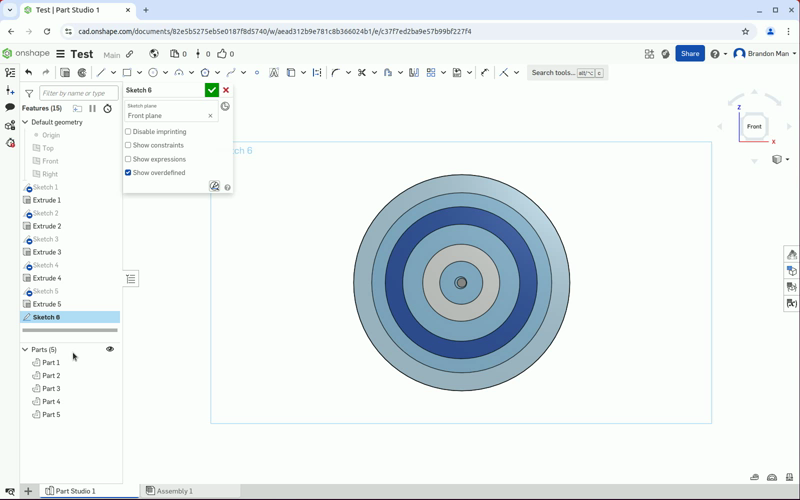
key(y)
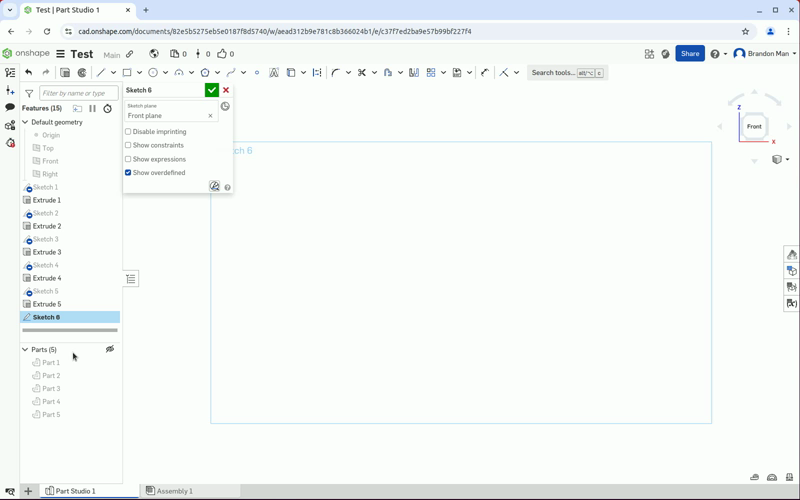
key(c)
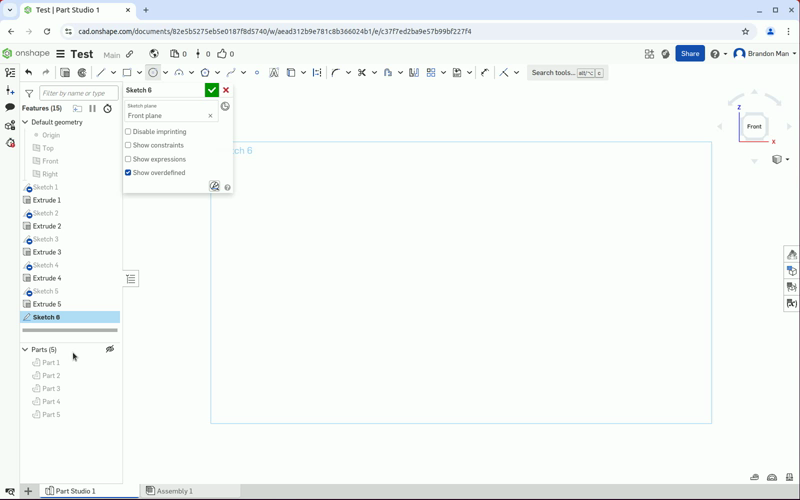
key_down(shift)
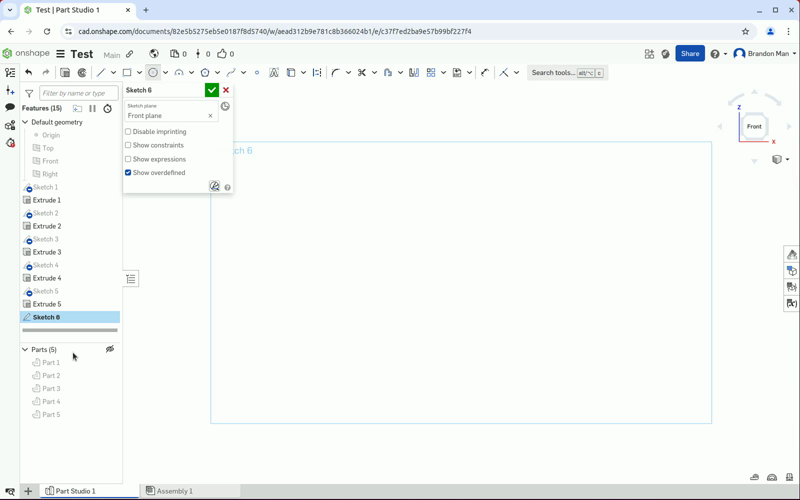
mouse_move(461, 282)
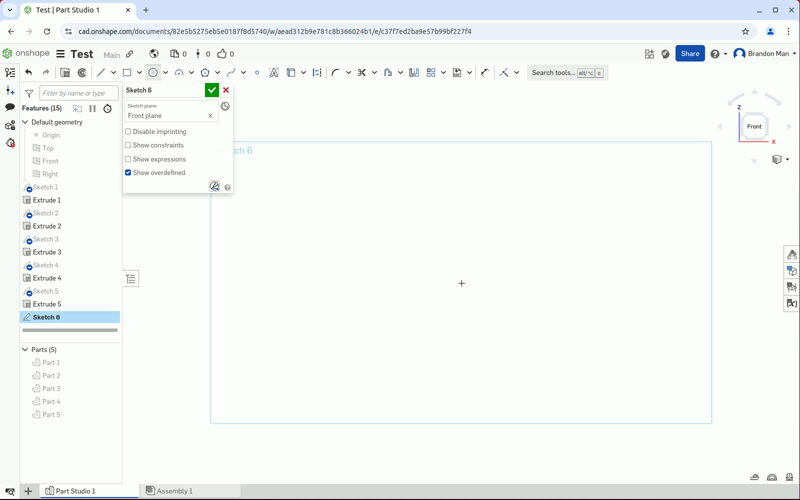
click(461, 282)
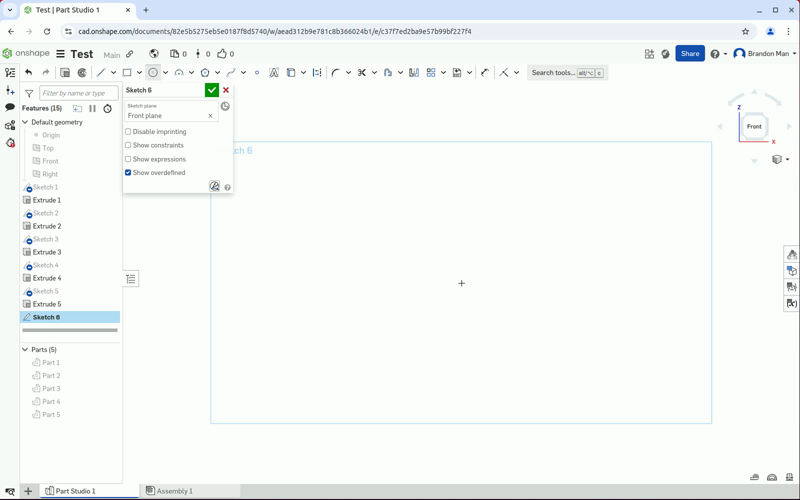
key_up(shift)
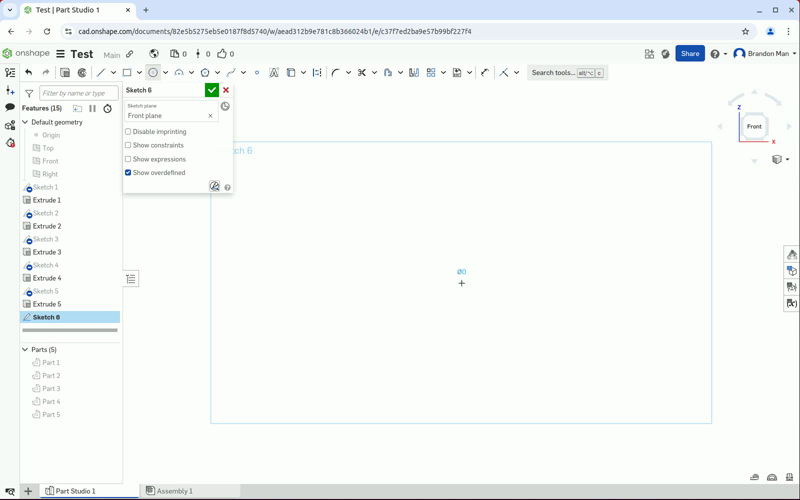
mouse_move(569, 282)
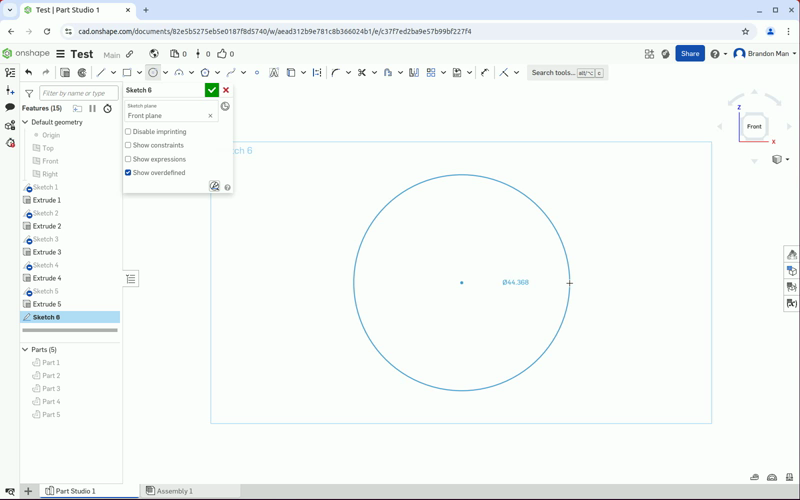
click(569, 282)
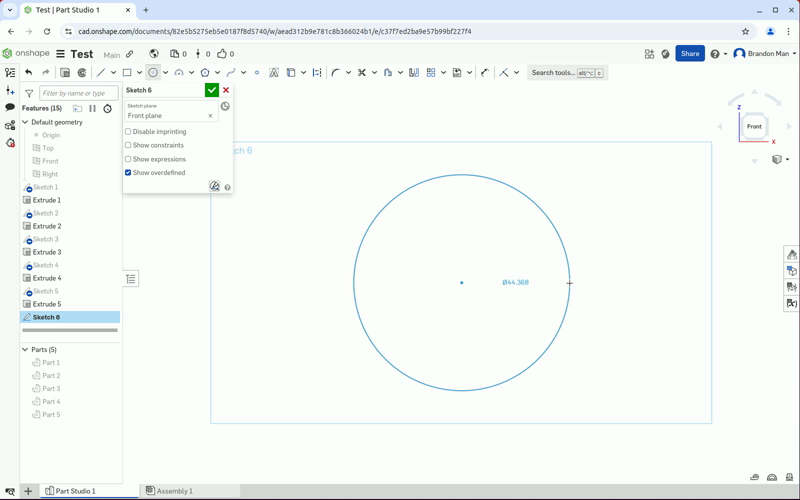
key(esc)
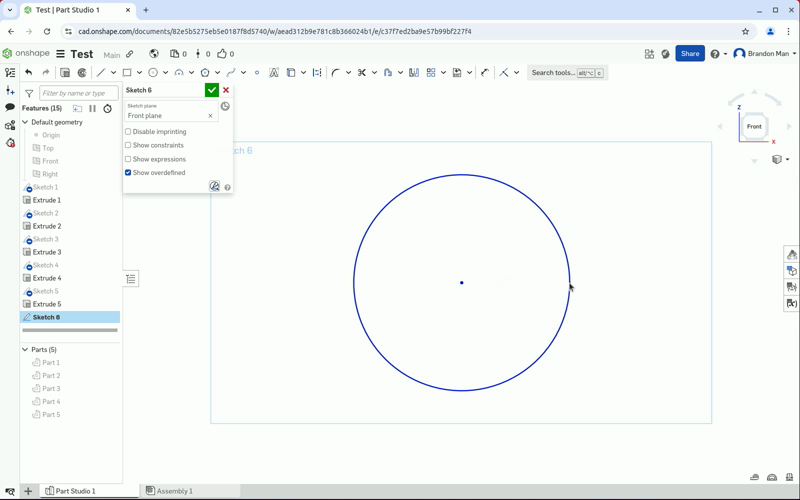
key(c)
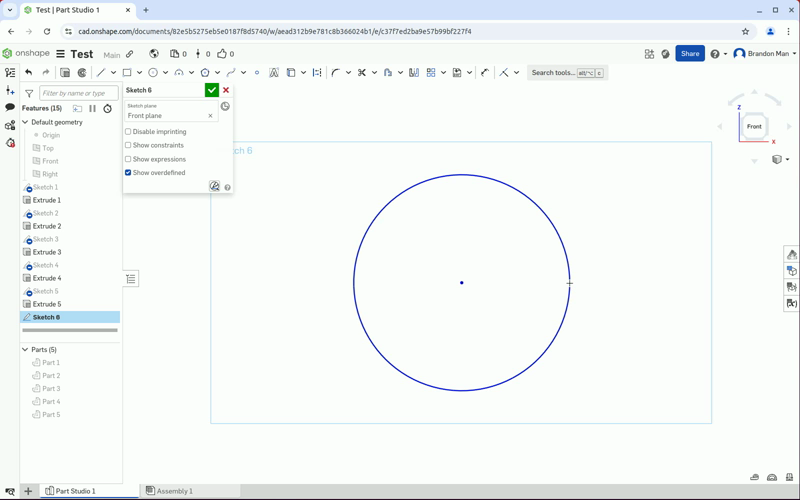
key_down(shift)
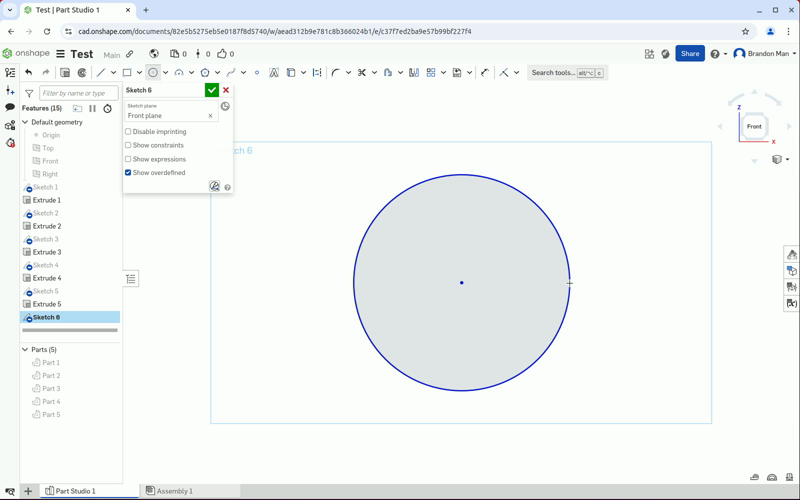
mouse_move(461, 282)
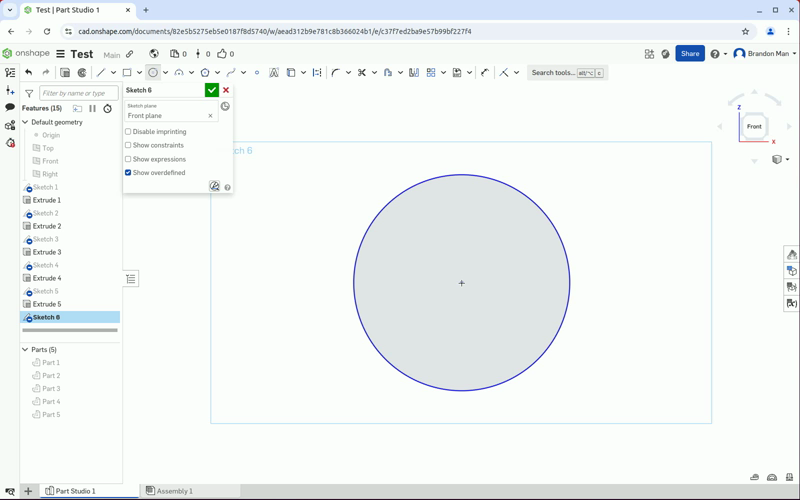
click(461, 282)
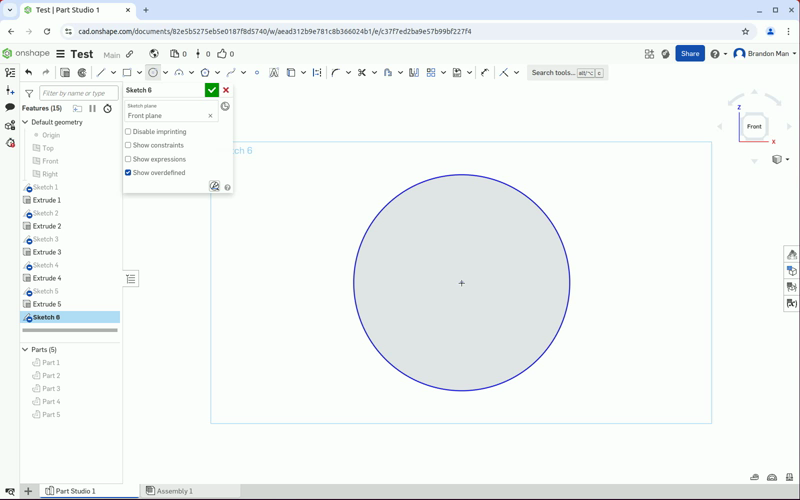
key_up(shift)
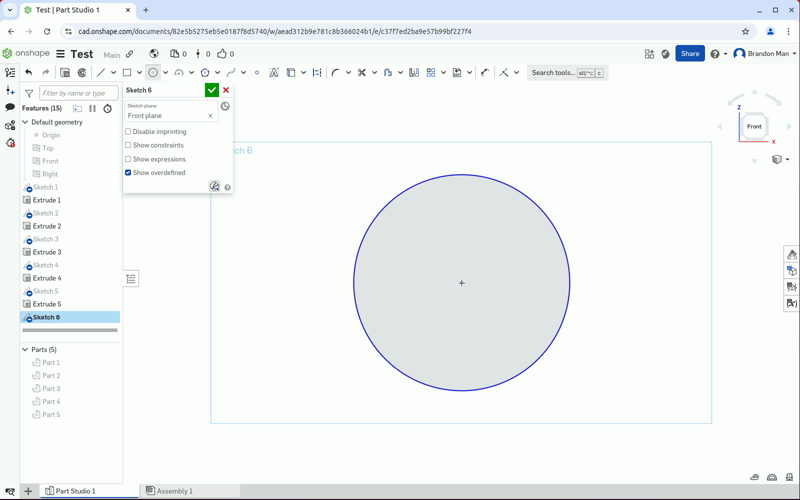
mouse_move(551, 282)
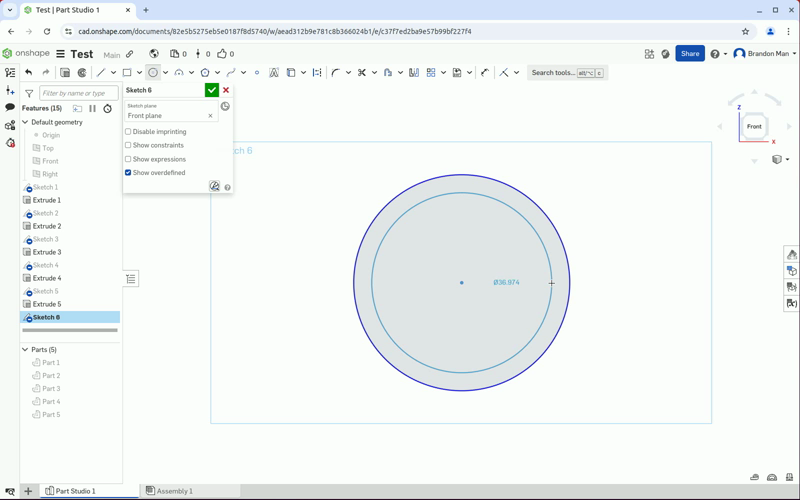
click(551, 282)
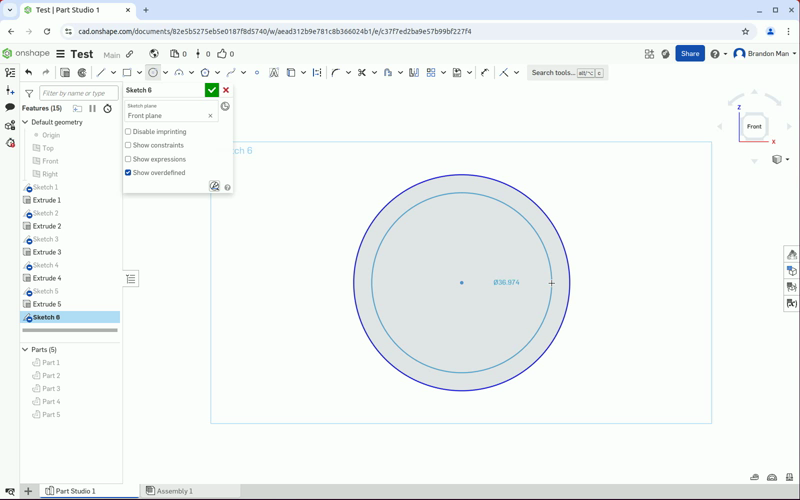
key(esc)
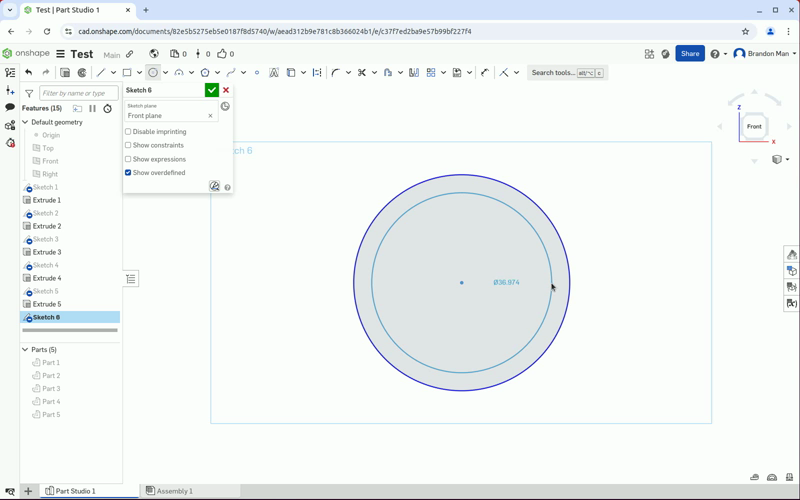
mouse_move(434, 376)
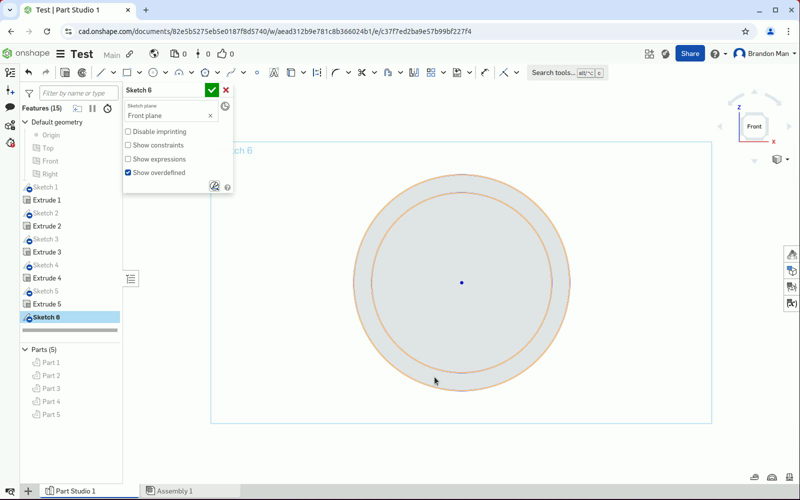
click(434, 376)
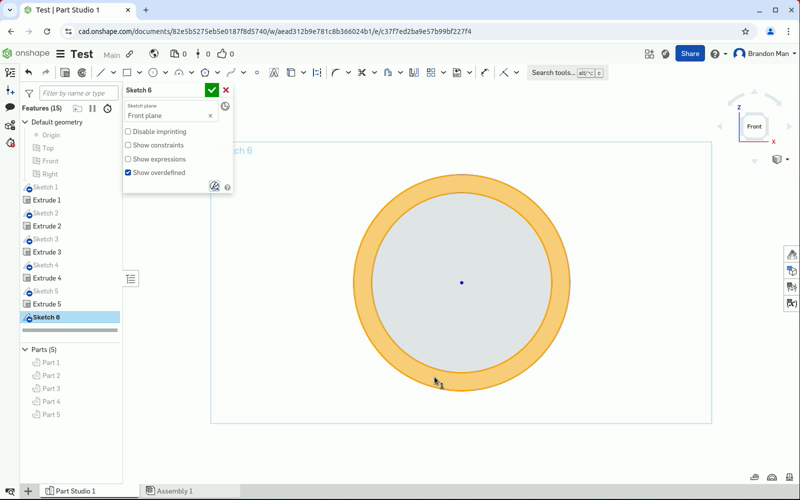
mouse_move(73, 352)
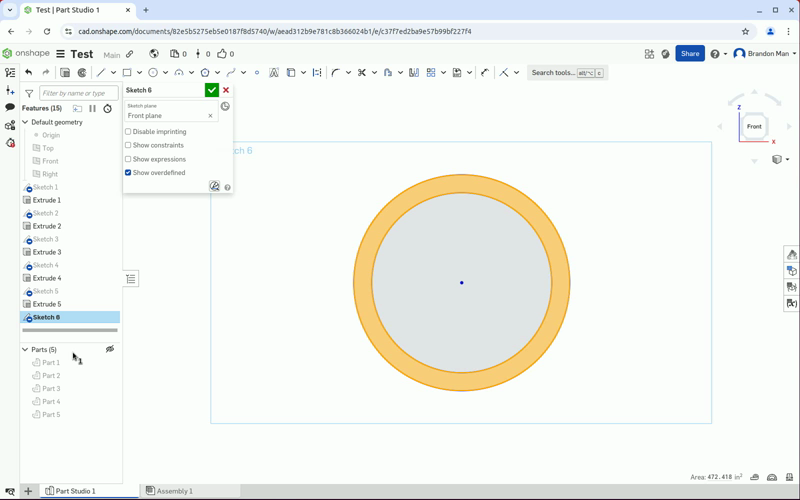
key(shift+y)
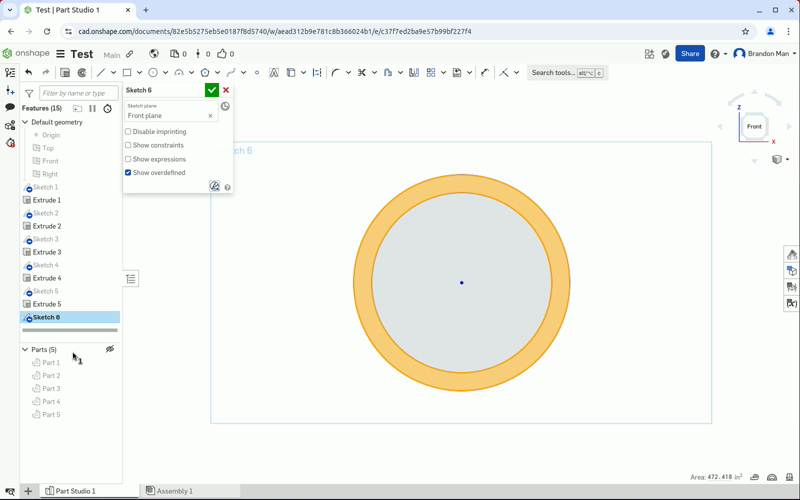
key(shift+e)
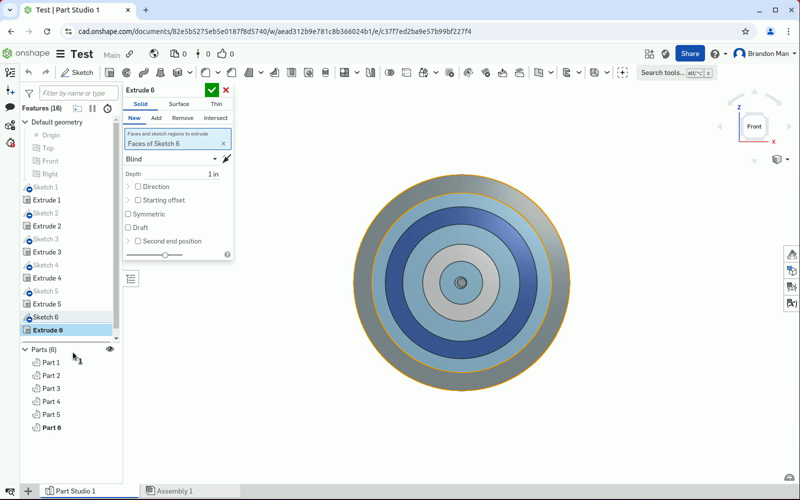
mouse_move(143, 106)
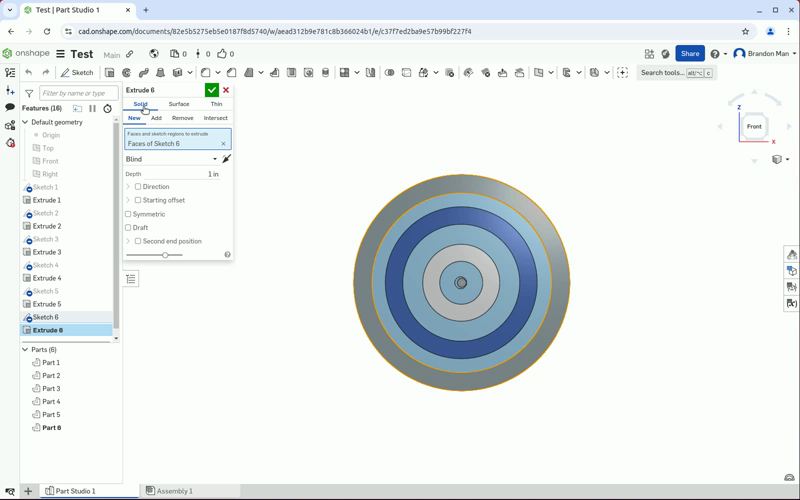
click(143, 106)
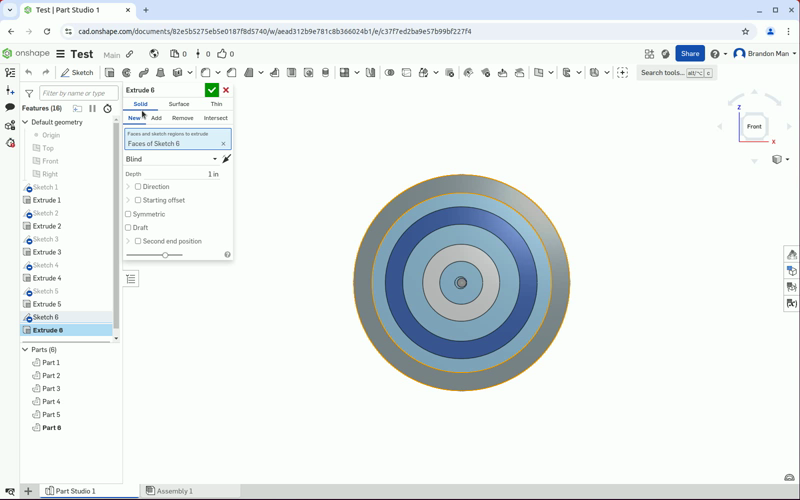
mouse_move(137, 120)
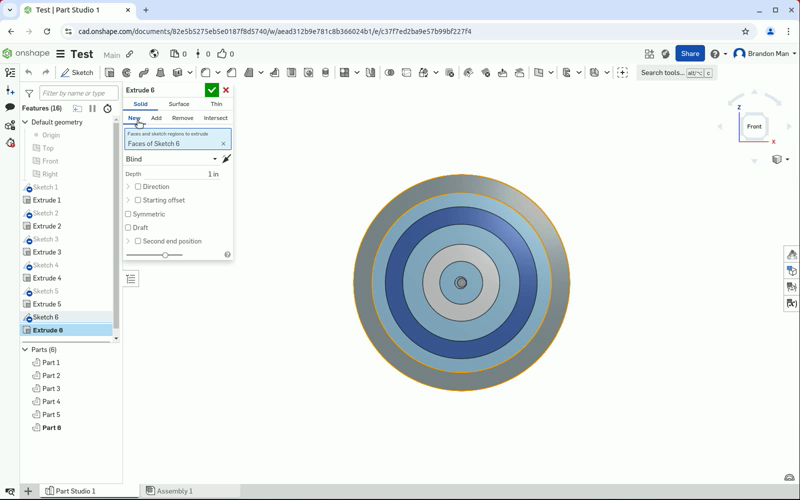
click(137, 120)
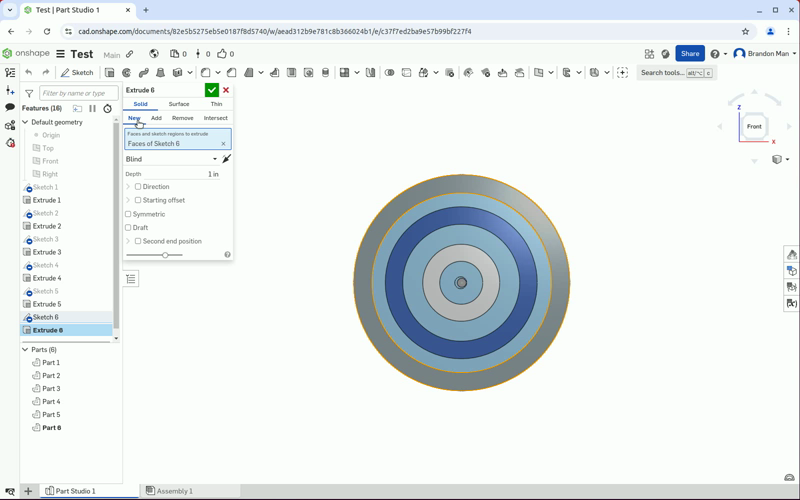
key(tab, 4)
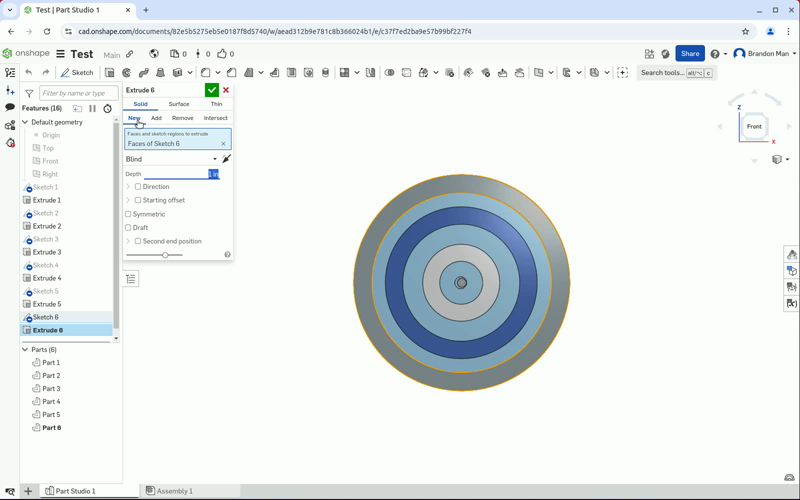
text(-20.942)
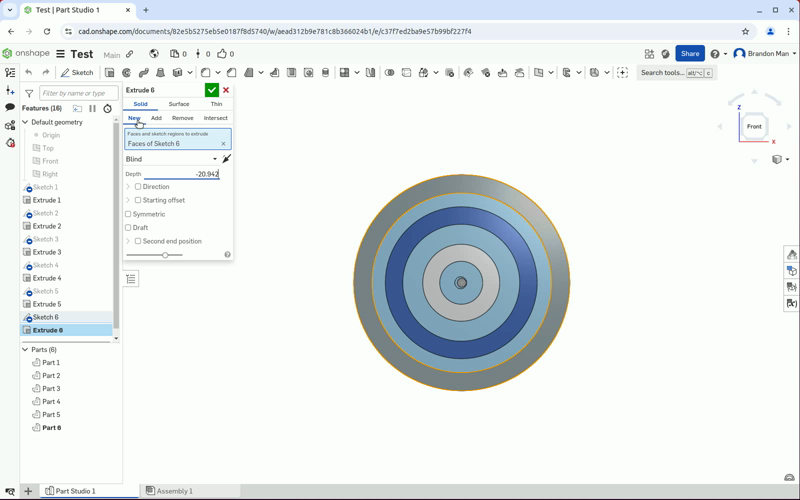
key(enter)
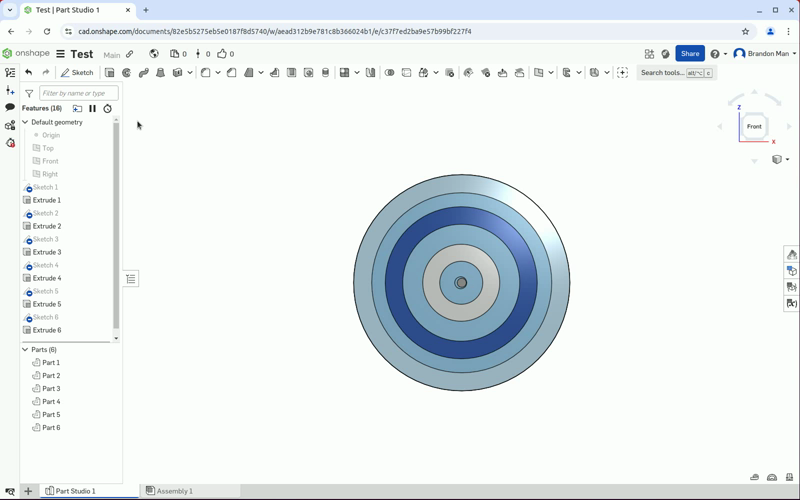
key(shift+h)
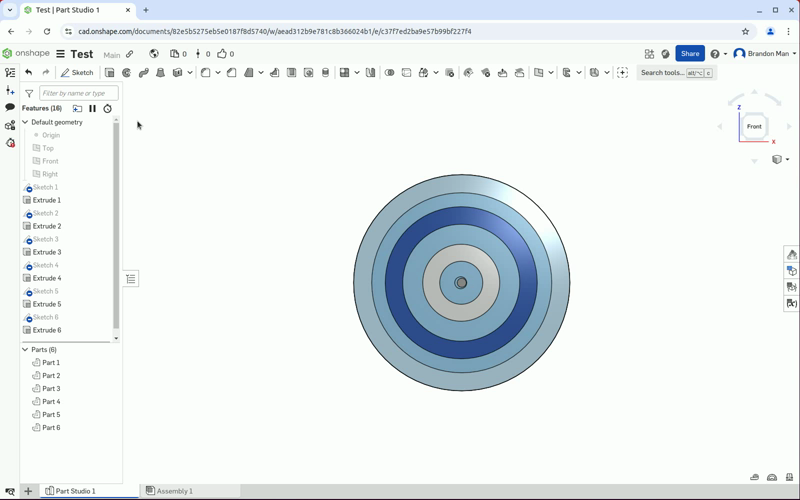
key(shift+h)
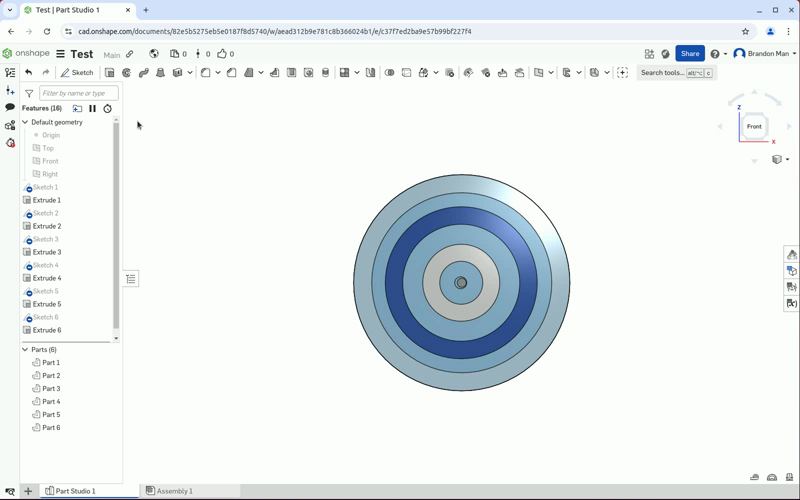
key(shift+7)
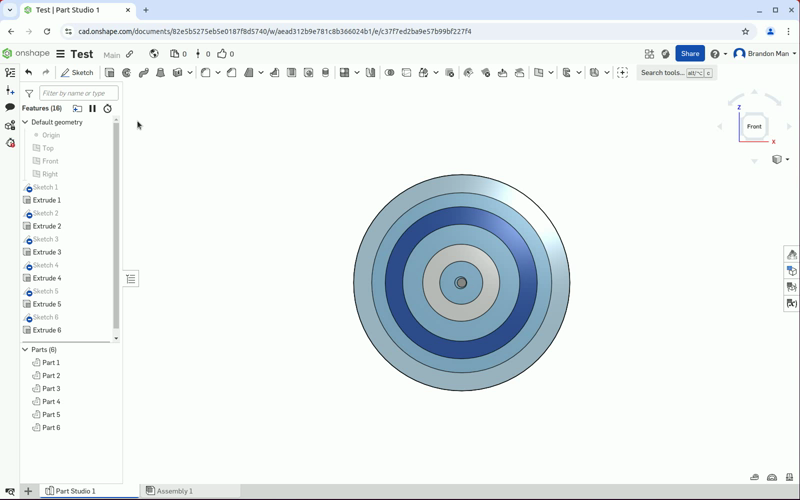
key(left, 2)
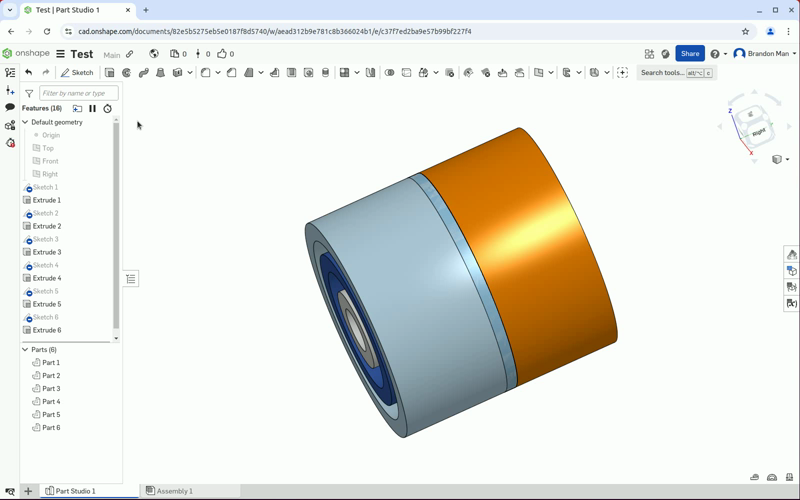
key(down, 2)
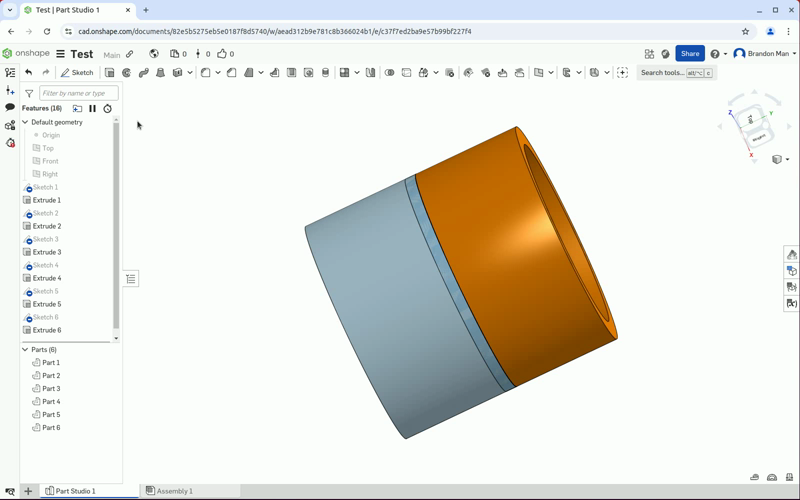
key(up, 2)
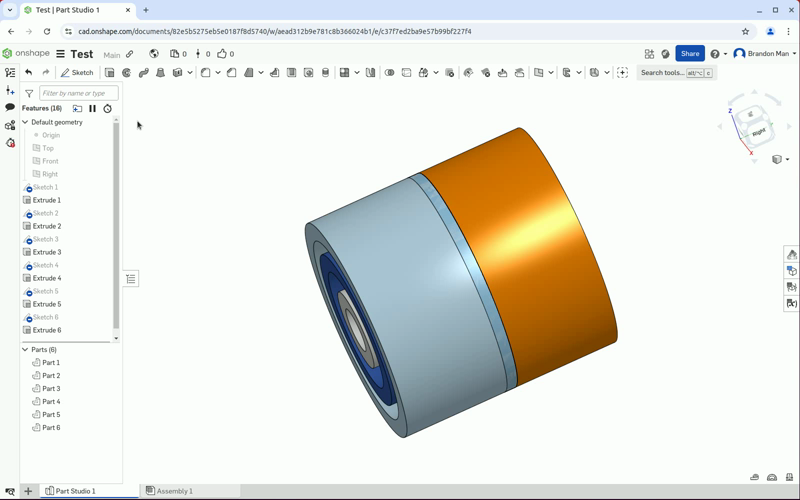
key(right, 2)
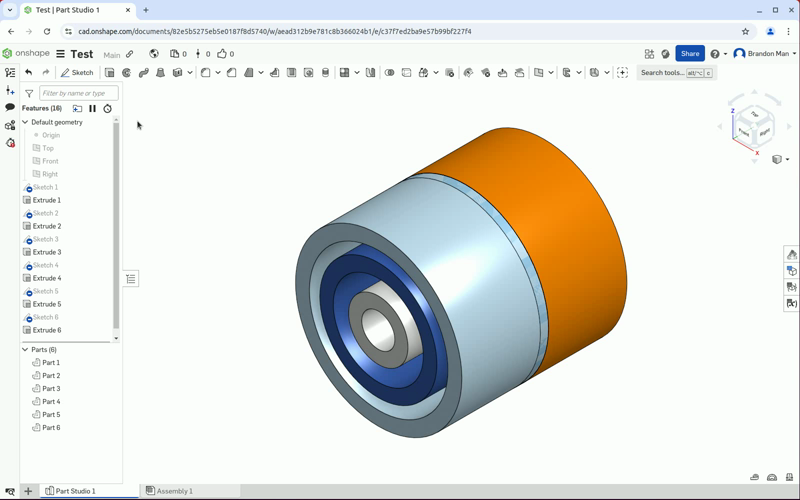
mouse_move(69, 189)
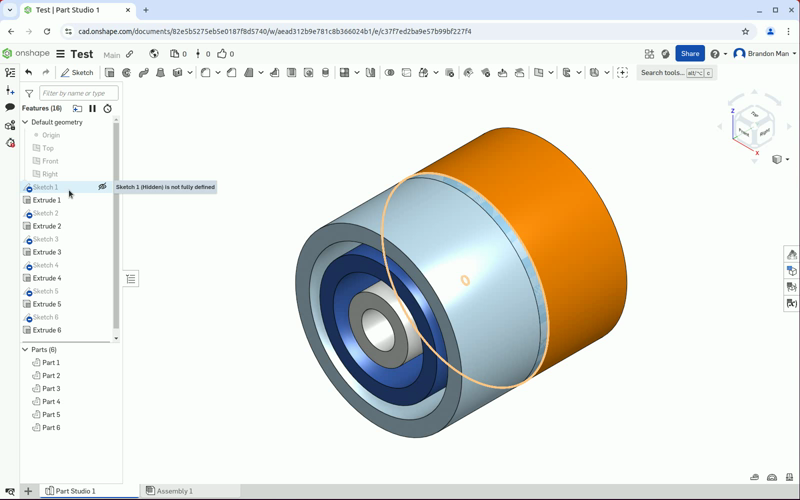
click(69, 189)